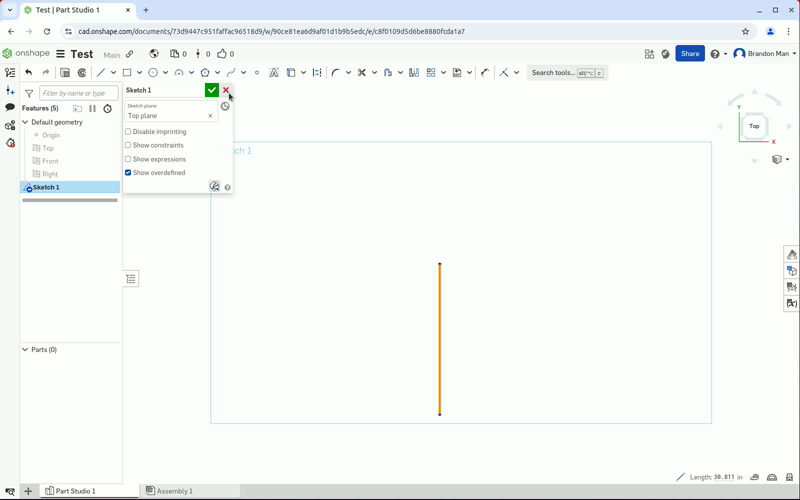
key(shift+h)
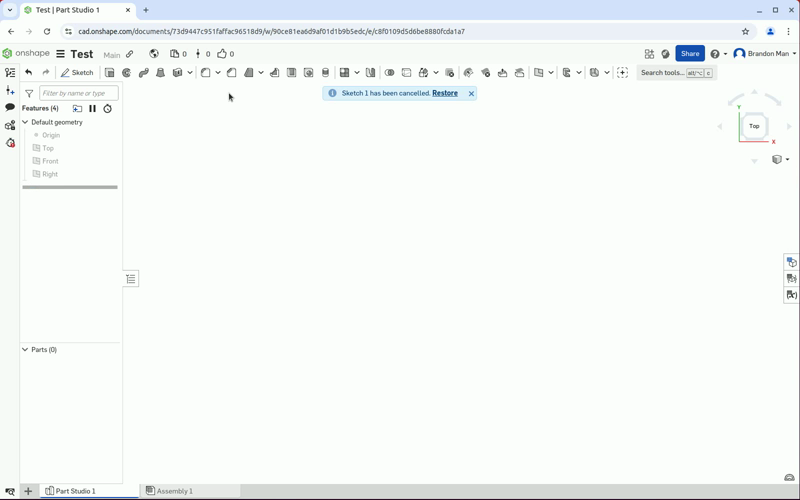
mouse_move(73, 352)
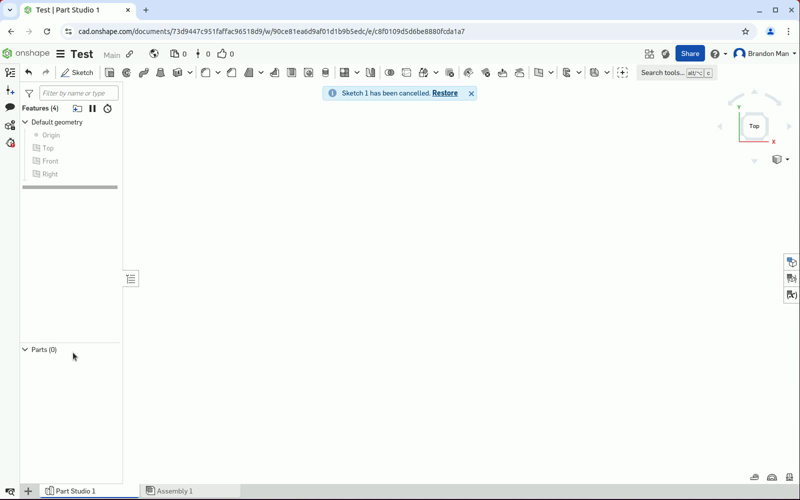
key(y)
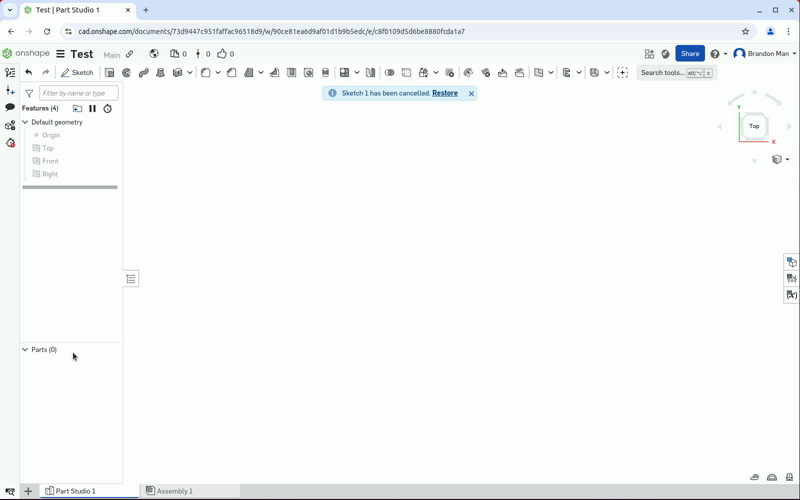
key(shift+p)
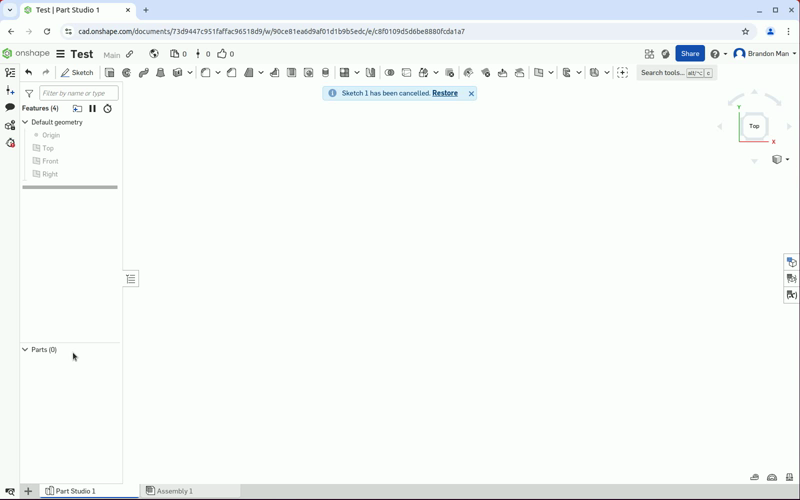
key(space)
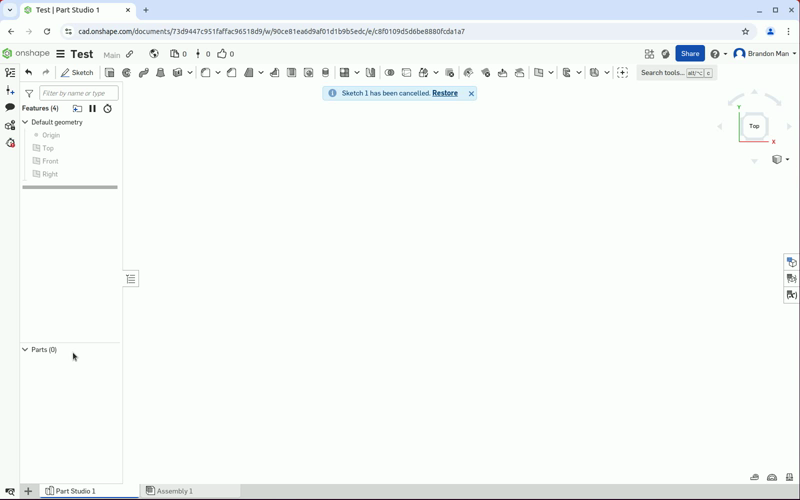
key_down(shift)
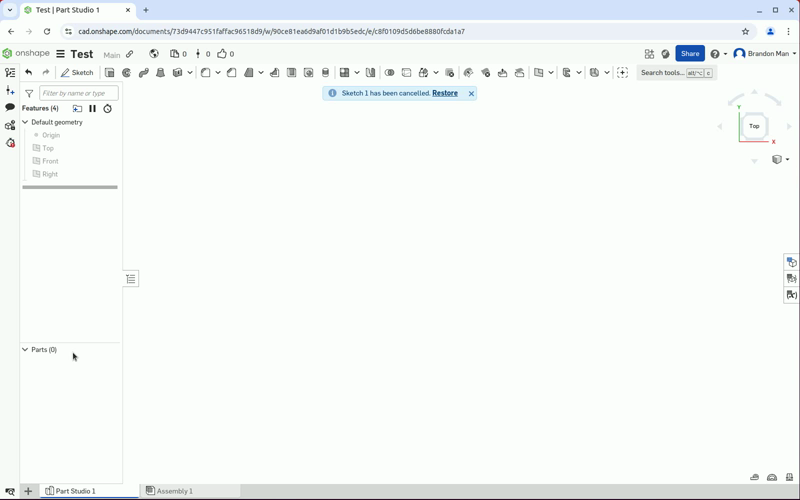
key(up)
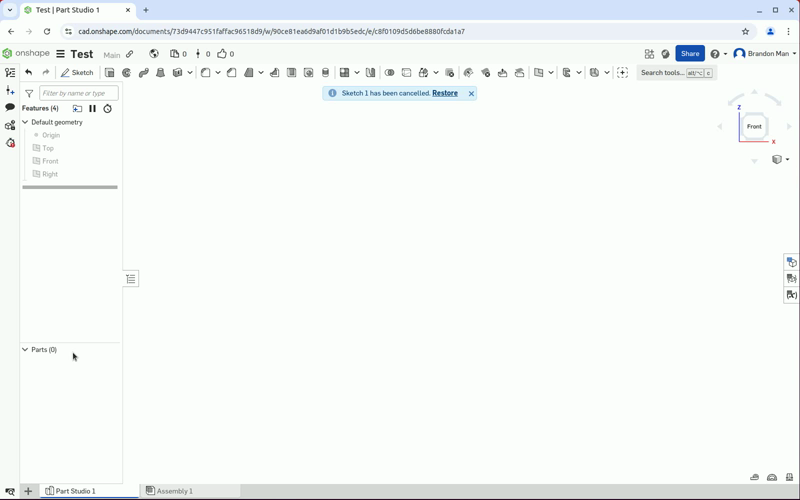
key_up(shift)
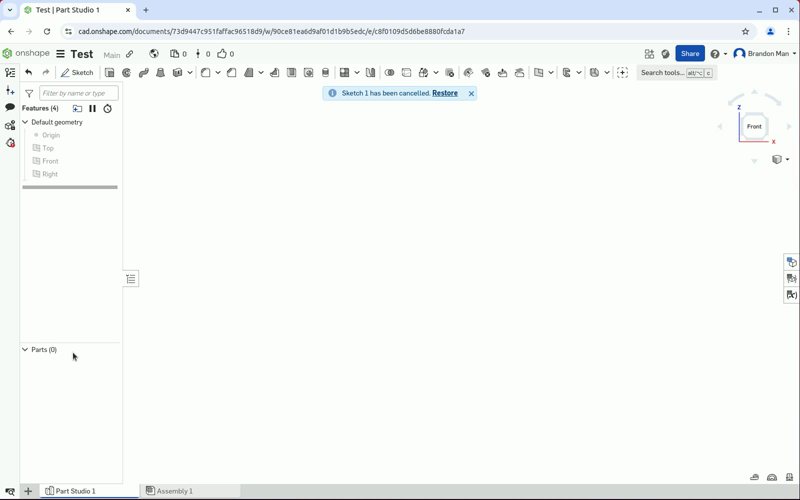
mouse_move(73, 352)
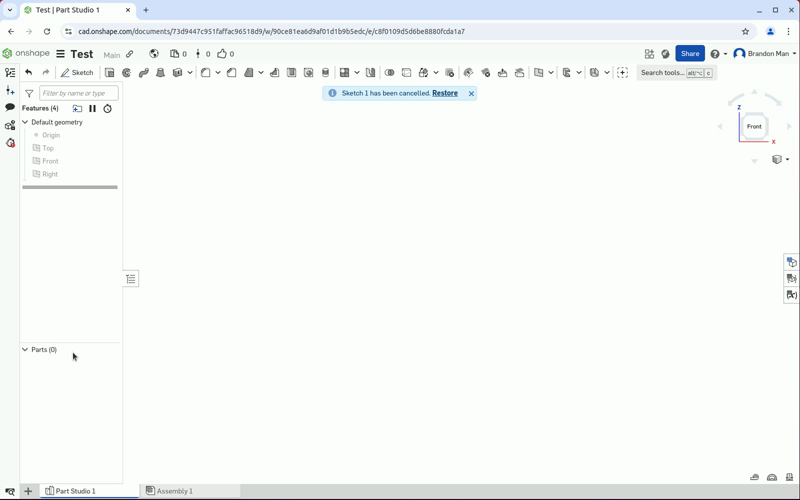
key(shift+y)
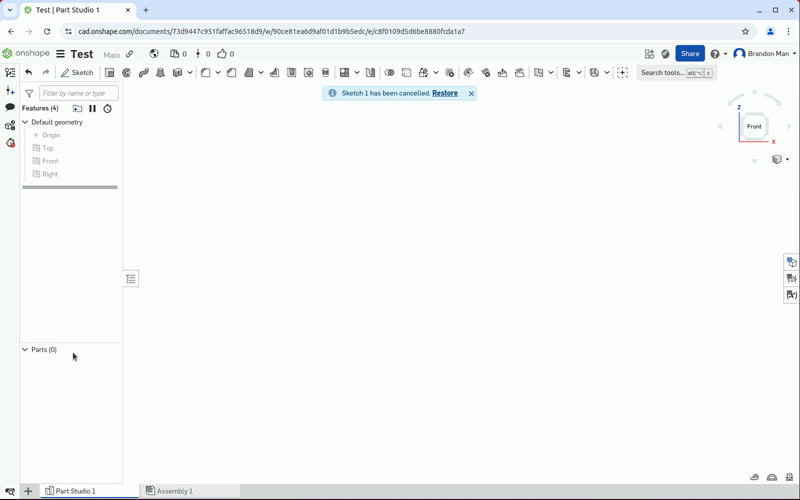
key(shift+s)
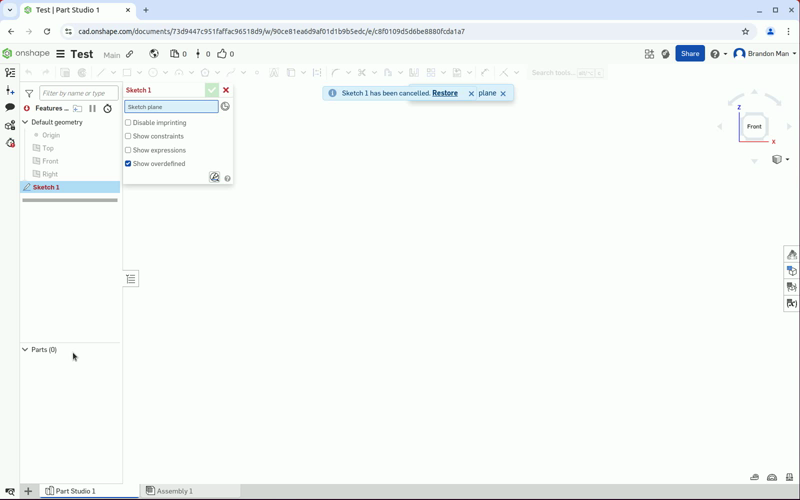
mouse_move(73, 163)
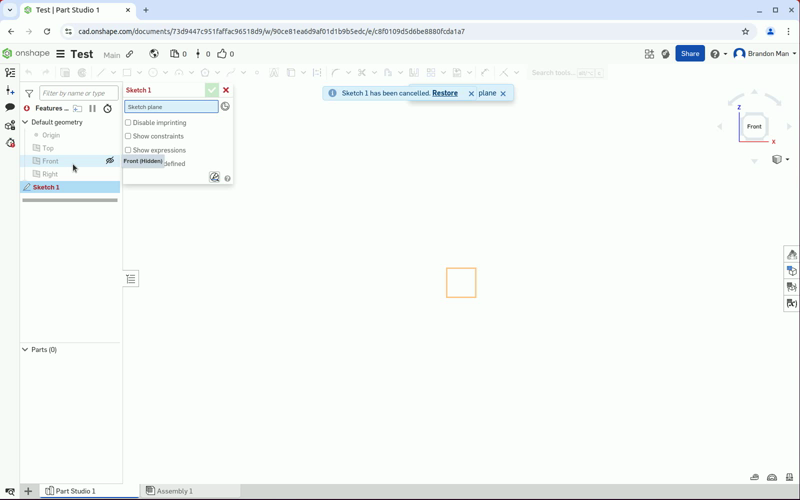
click(73, 163)
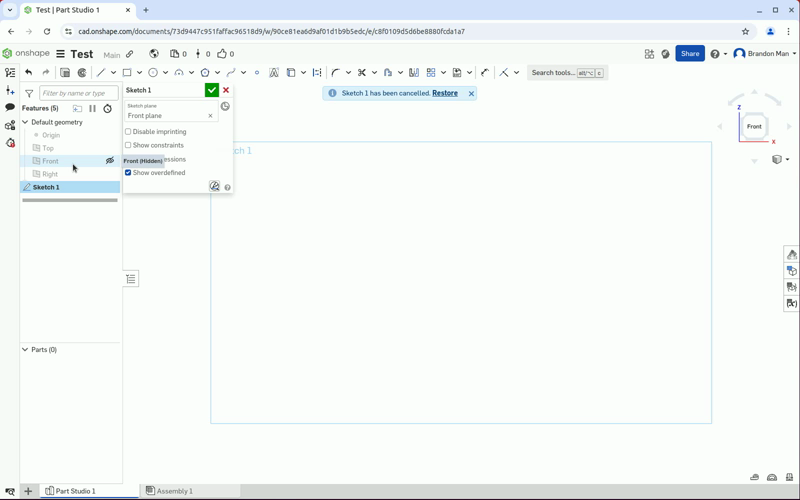
mouse_move(73, 352)
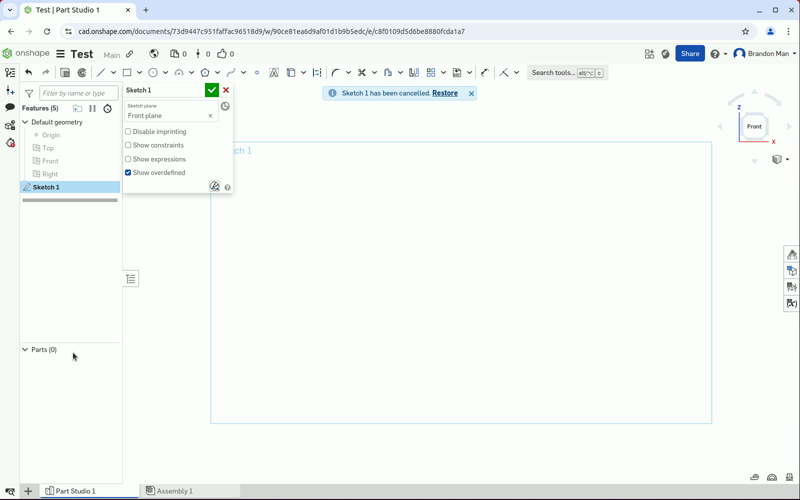
key(y)
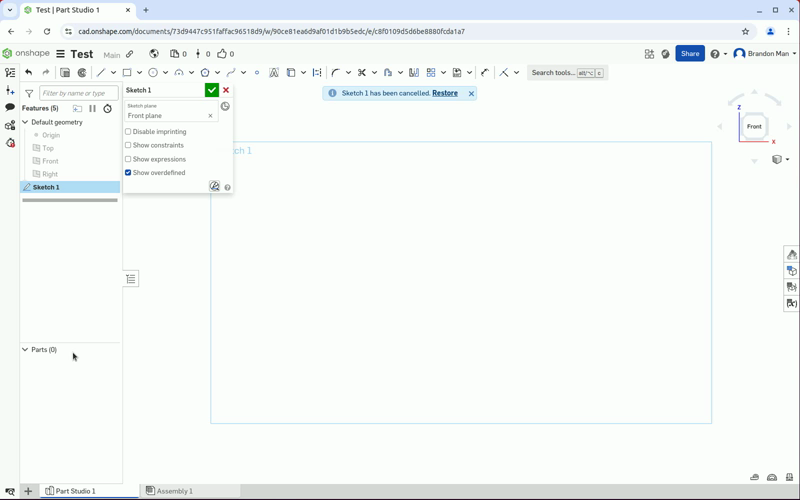
key(l)
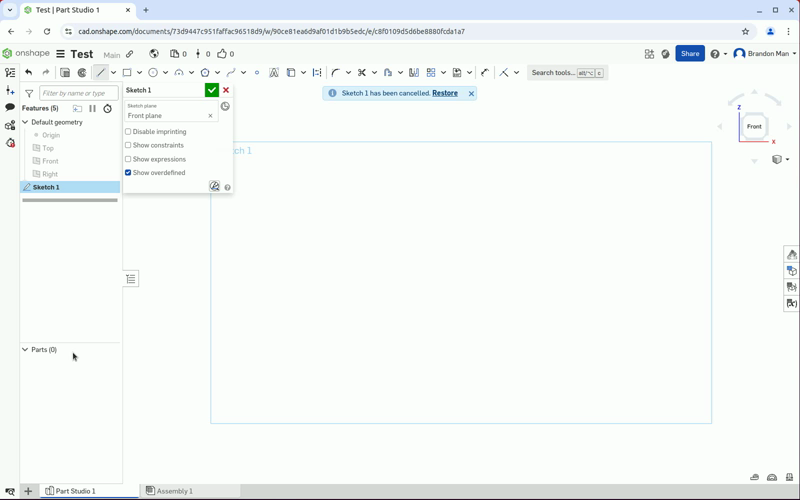
key_down(shift)
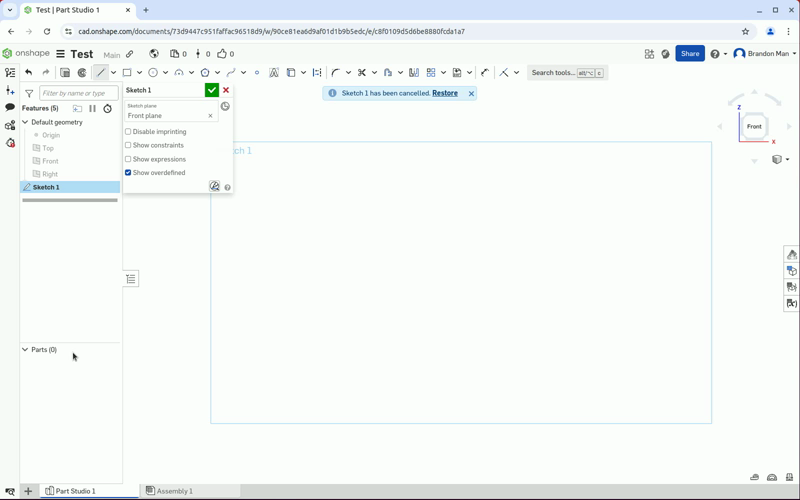
mouse_move(379, 215)
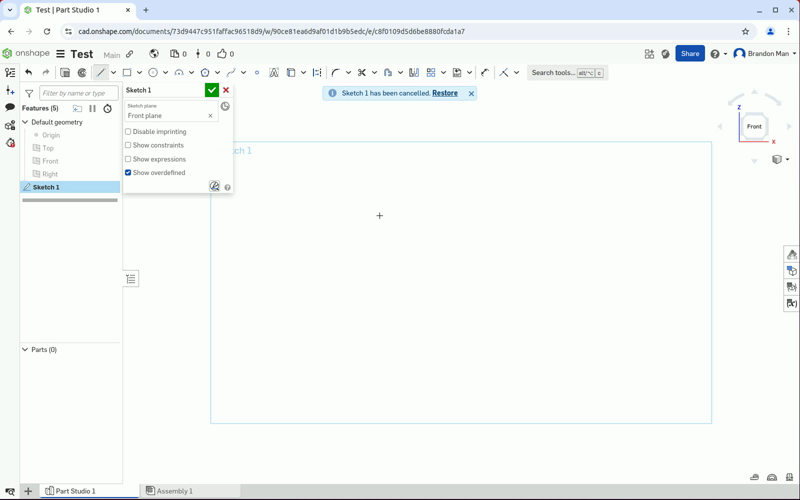
click(379, 215)
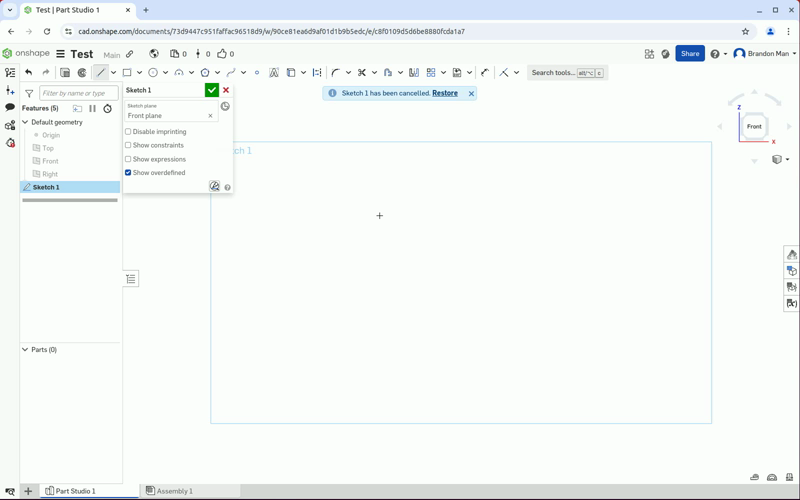
key_up(shift)
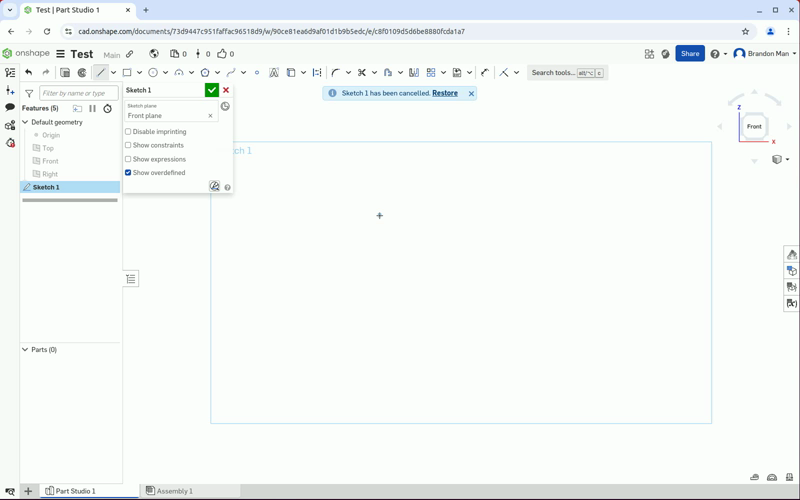
key_down(shift)
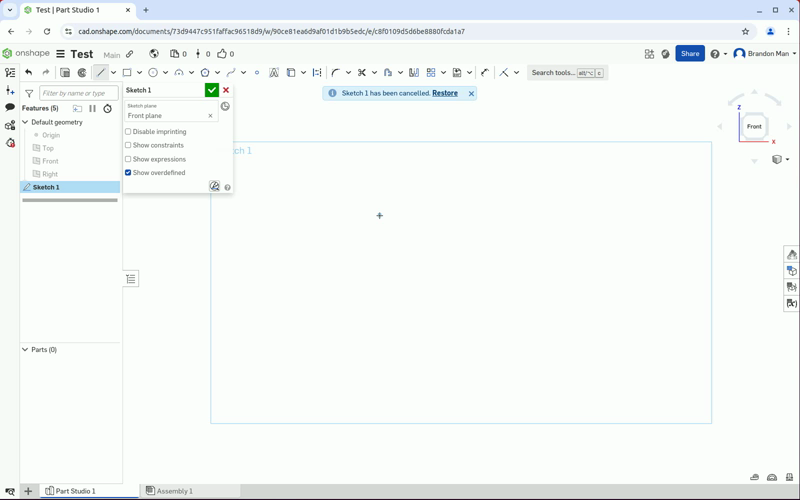
mouse_move(409, 215)
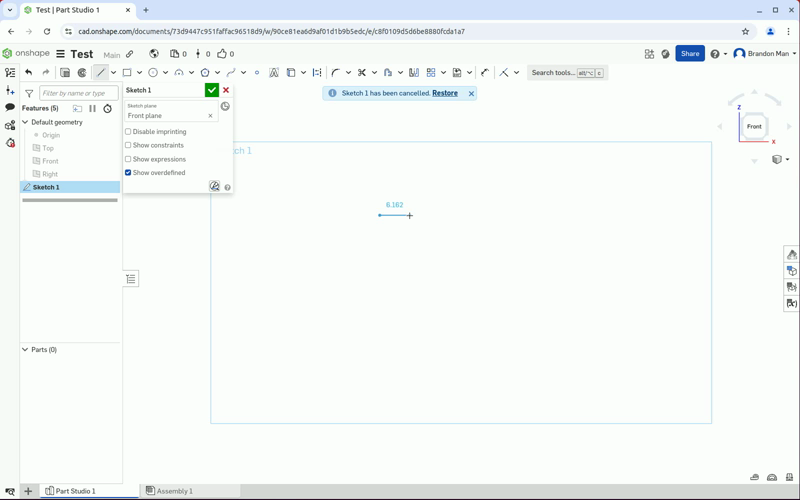
mouse_move(412, 215)
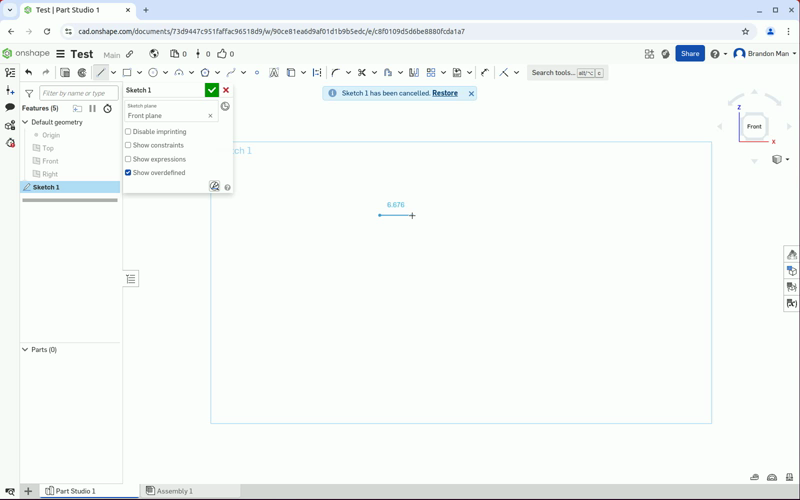
click(412, 215)
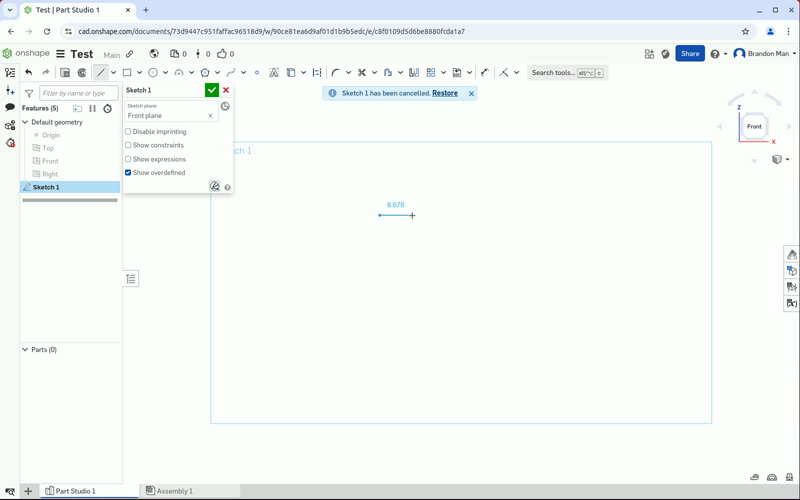
key_up(shift)
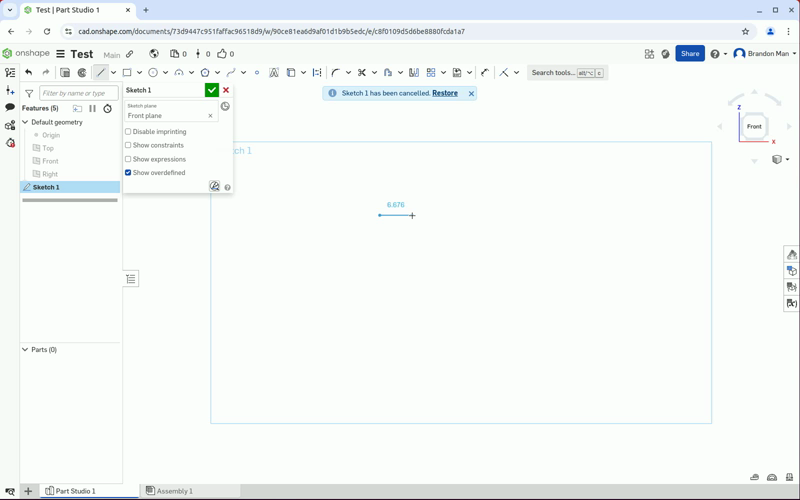
key_down(shift)
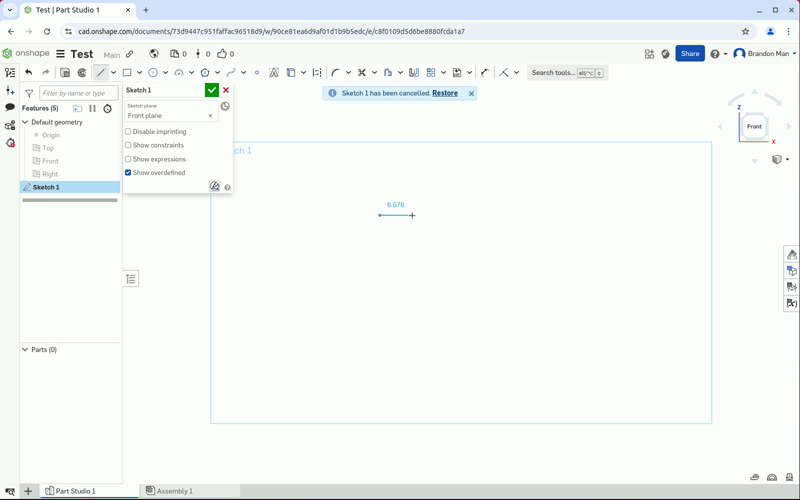
mouse_move(442, 215)
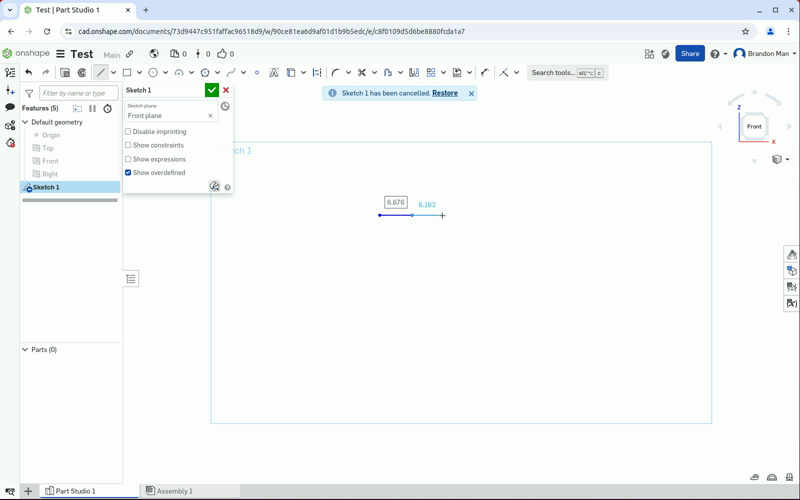
mouse_move(412, 182)
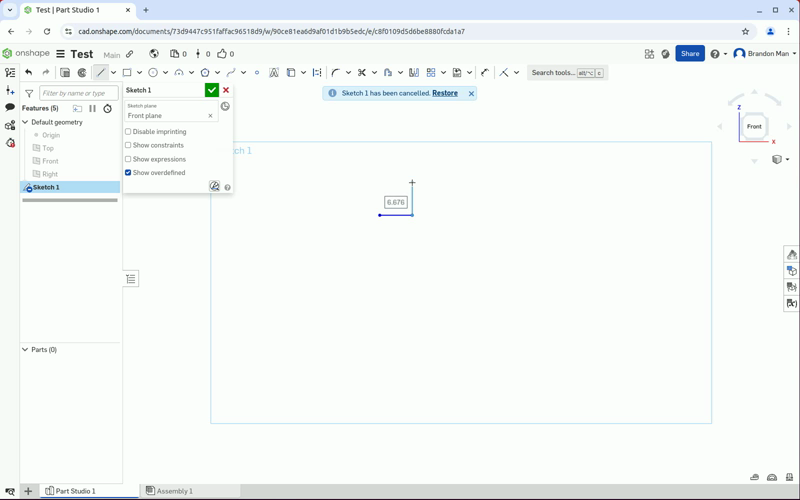
click(412, 182)
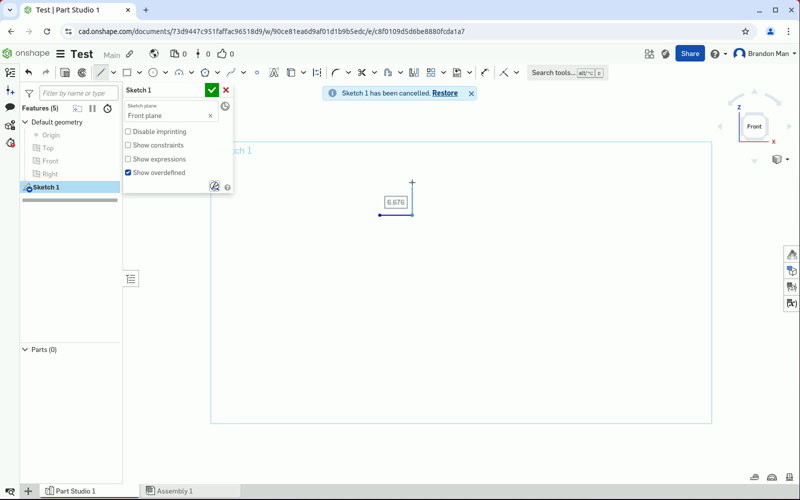
key_up(shift)
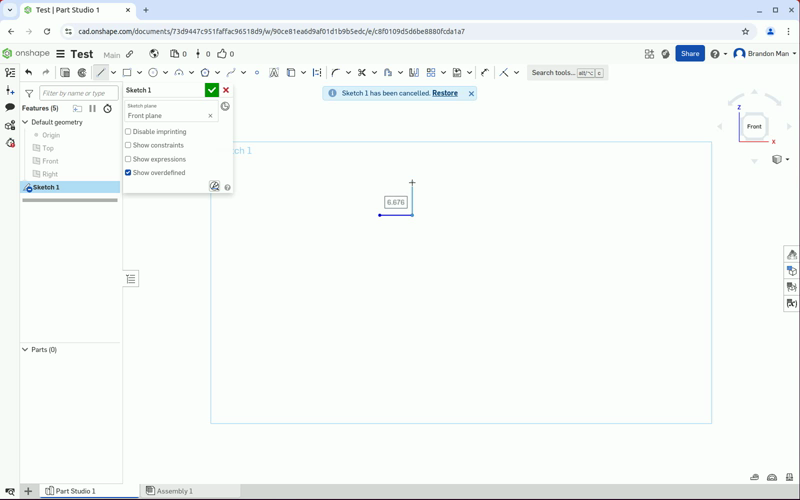
key_down(shift)
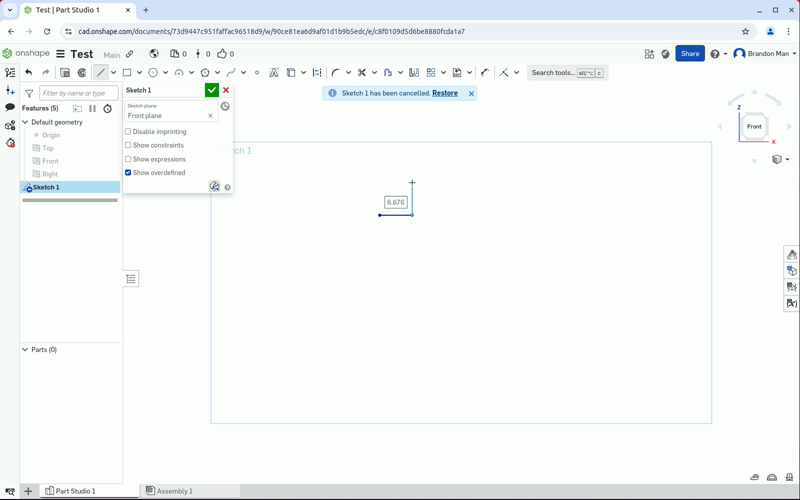
mouse_move(442, 182)
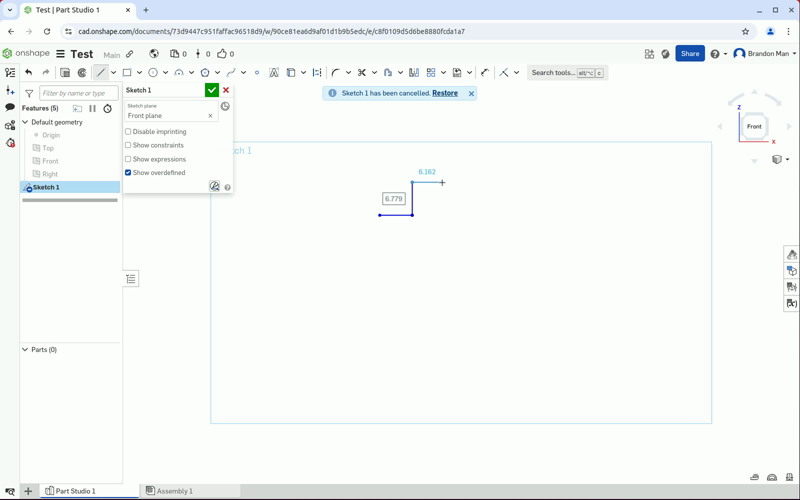
mouse_move(379, 182)
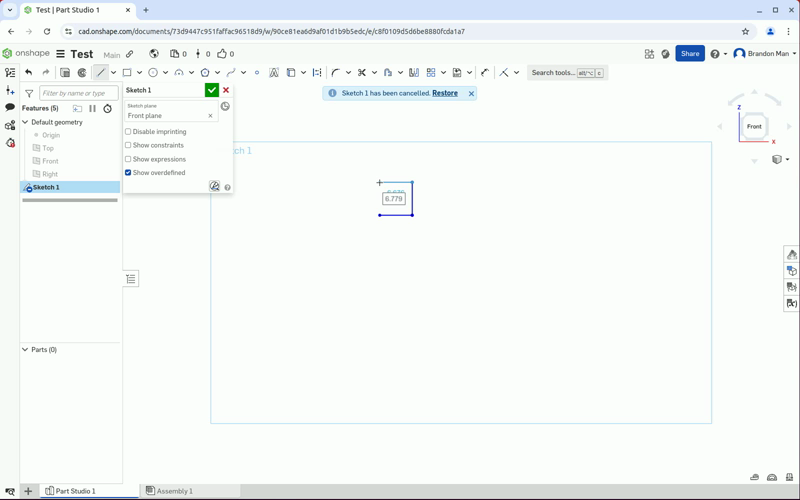
click(379, 182)
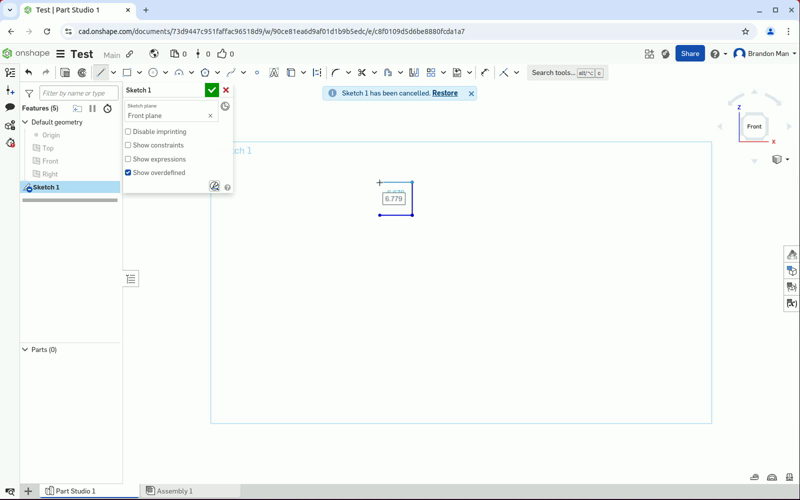
key_up(shift)
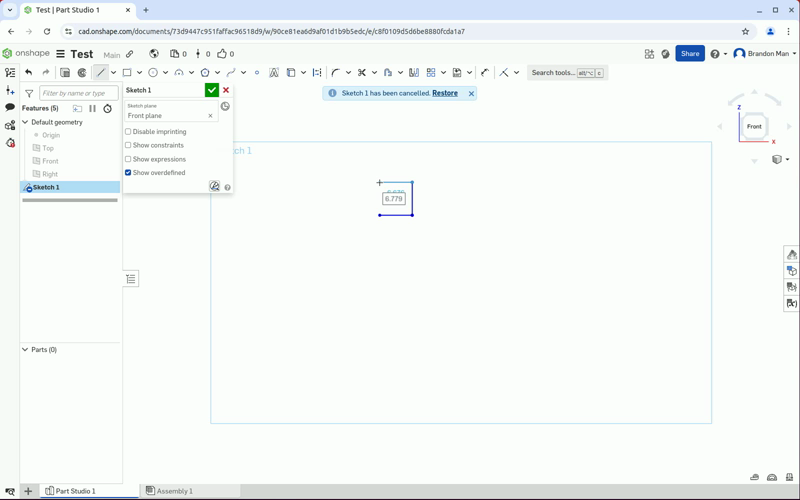
mouse_move(409, 182)
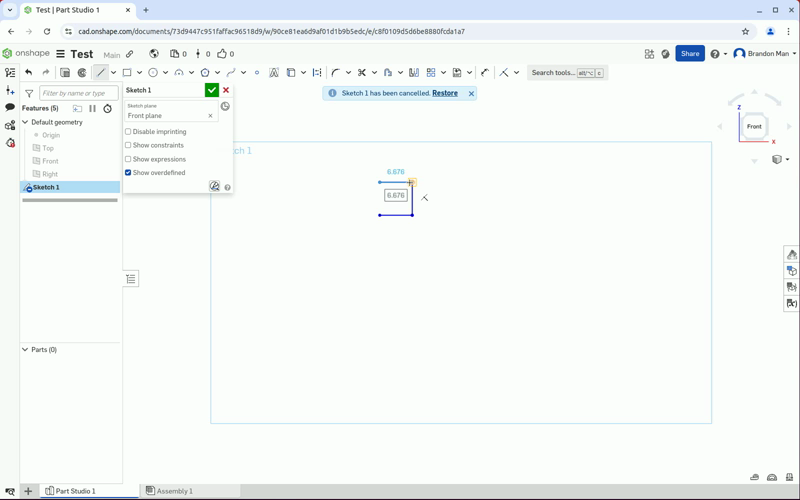
key_down(shift)
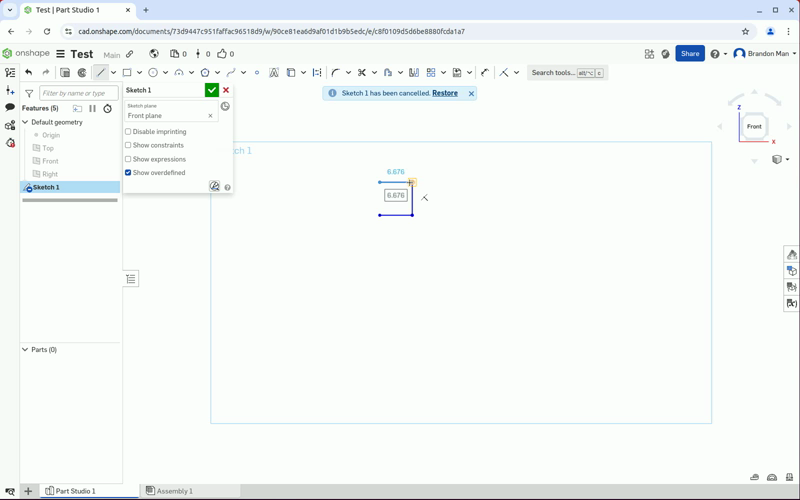
mouse_move(379, 215)
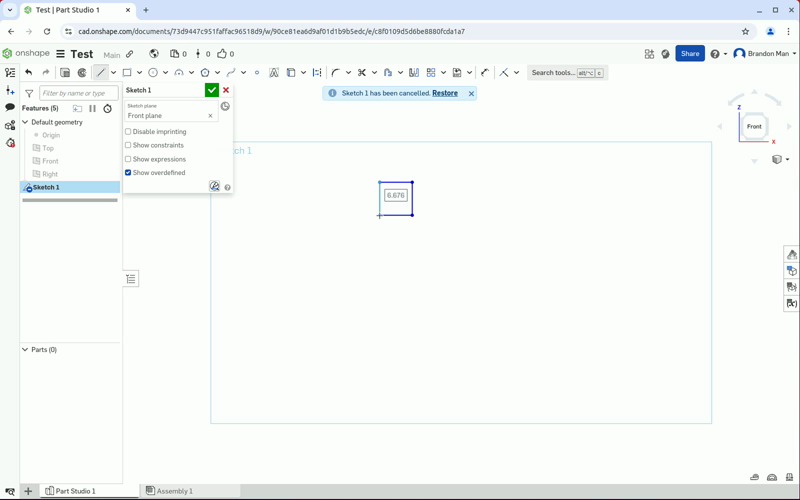
key_up(shift)
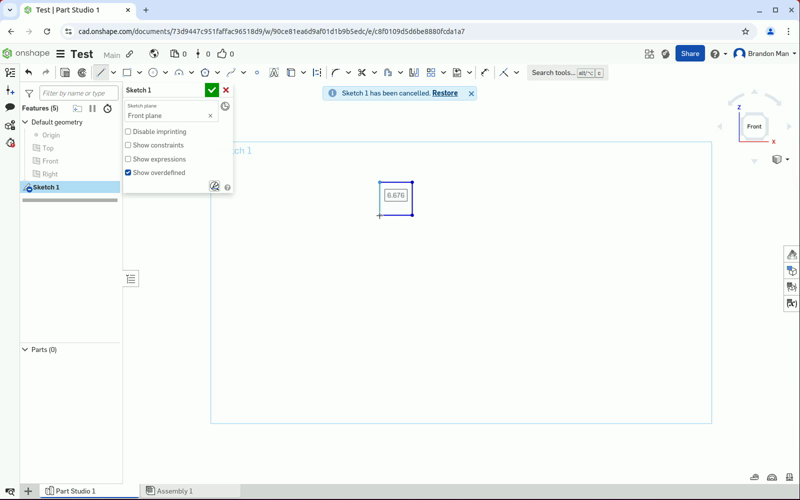
click(379, 215)
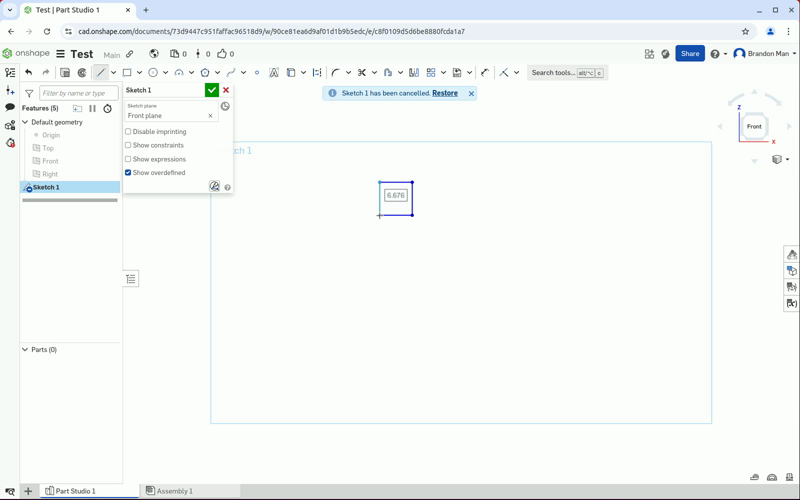
key(esc)
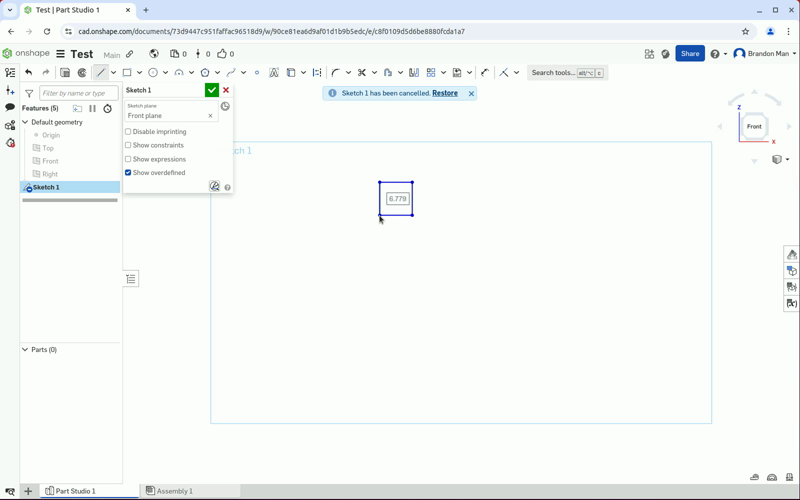
mouse_move(408, 187)
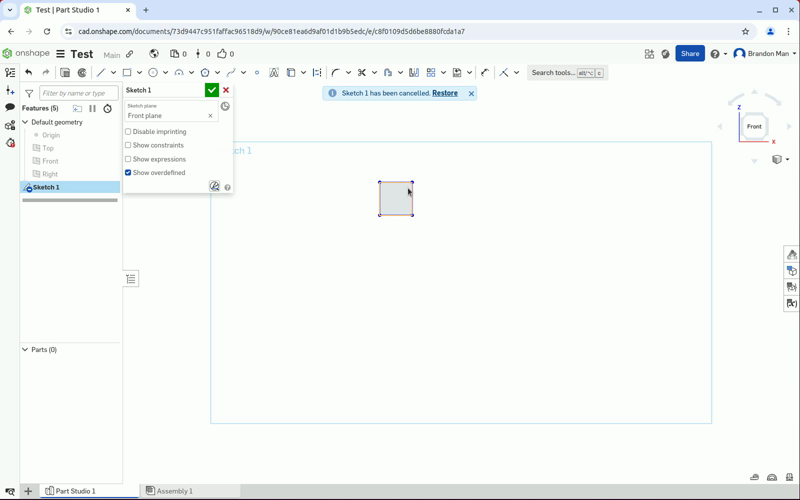
scroll(6)
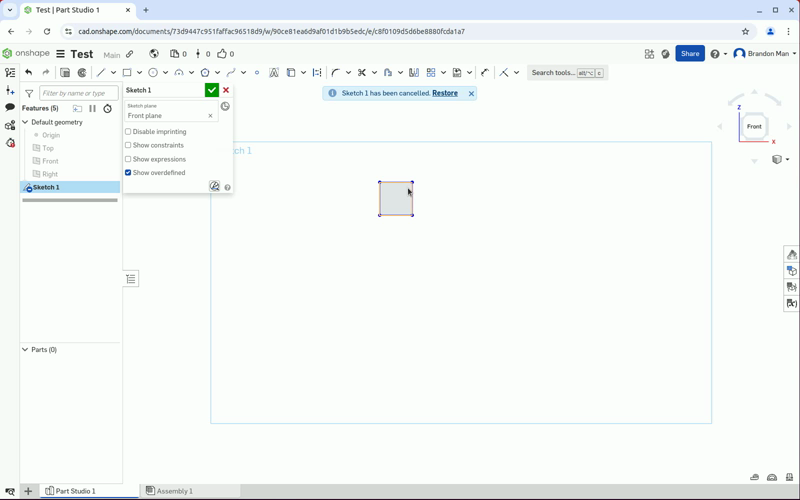
scroll(6)
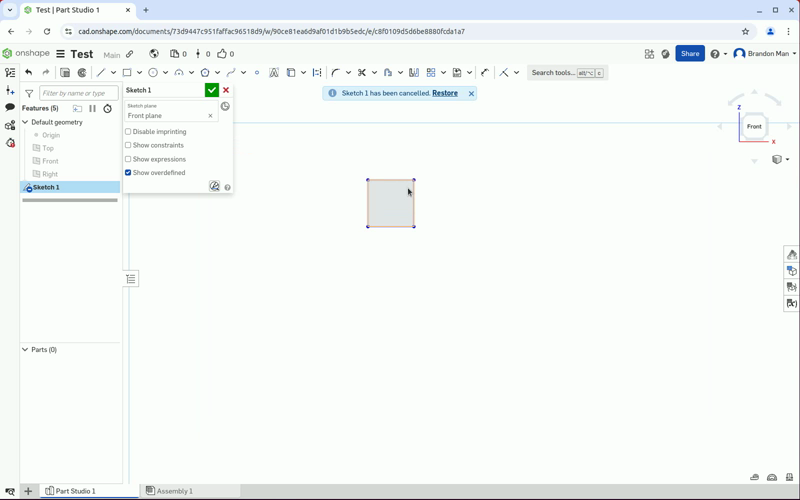
scroll(6)
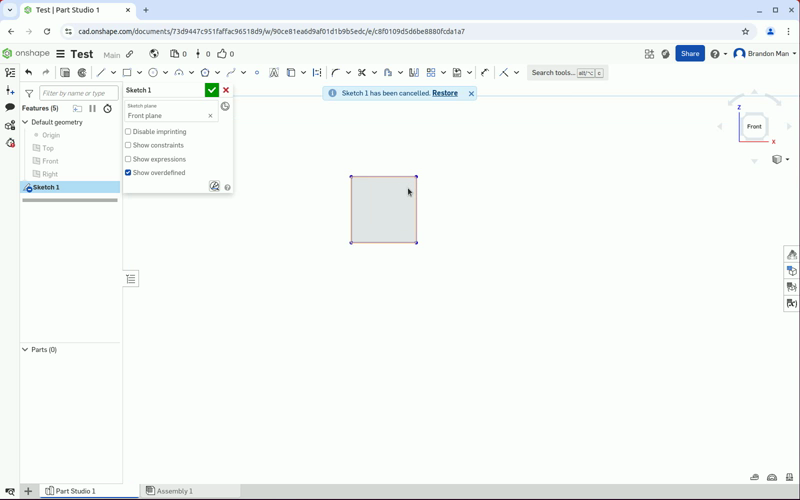
scroll(6)
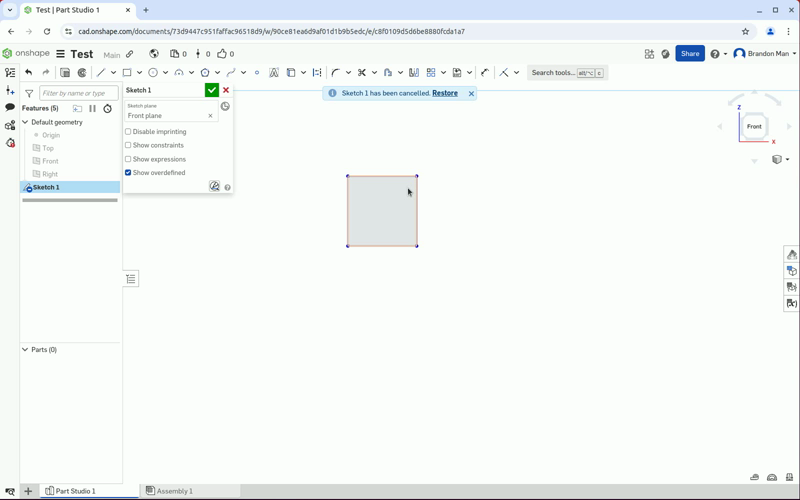
scroll(6)
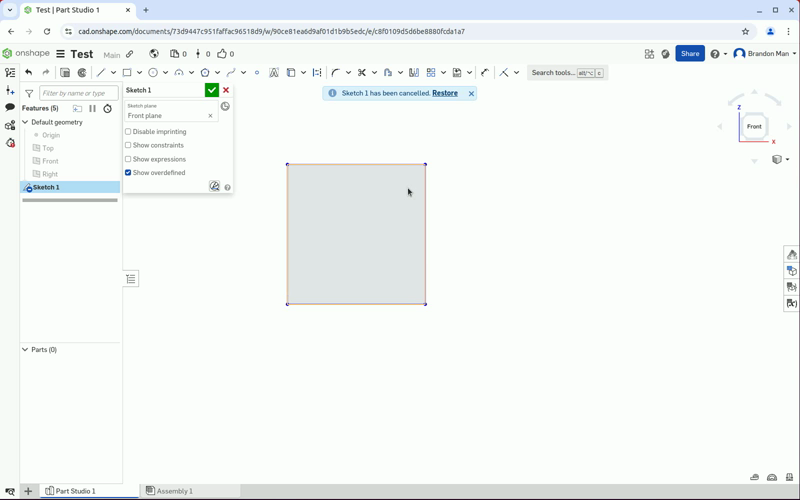
scroll(6)
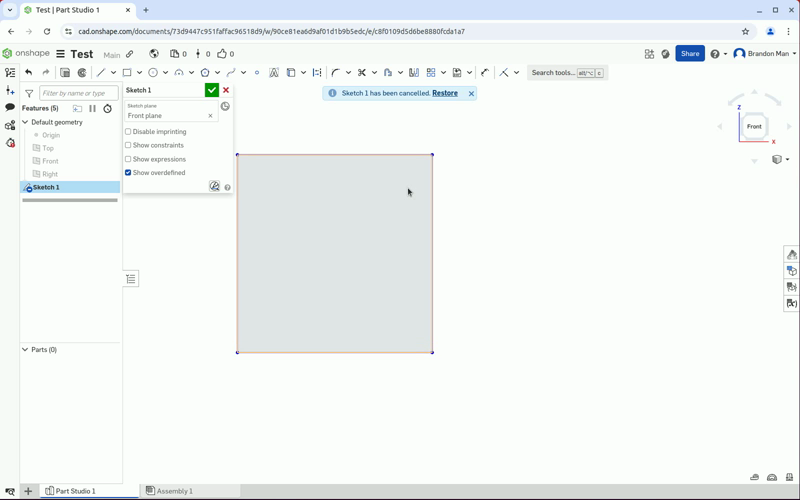
scroll(6)
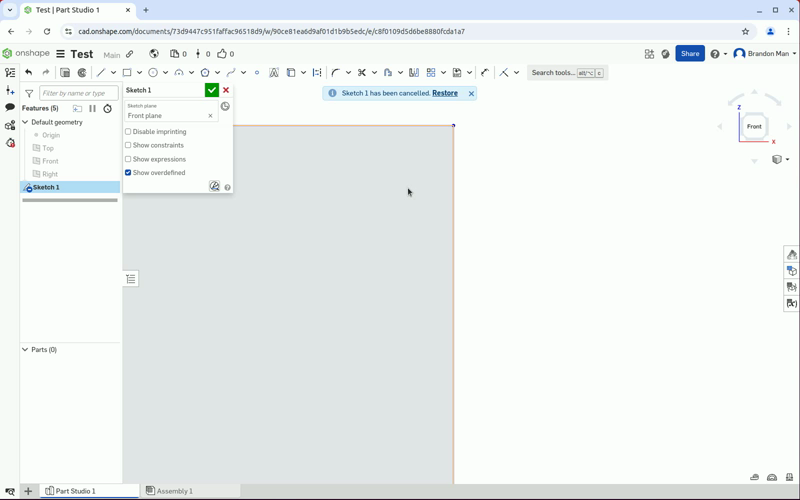
click(408, 187)
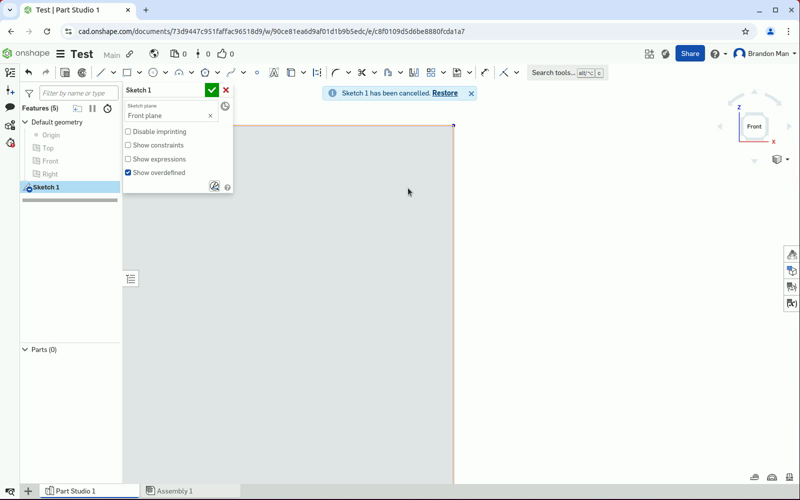
scroll(-6)
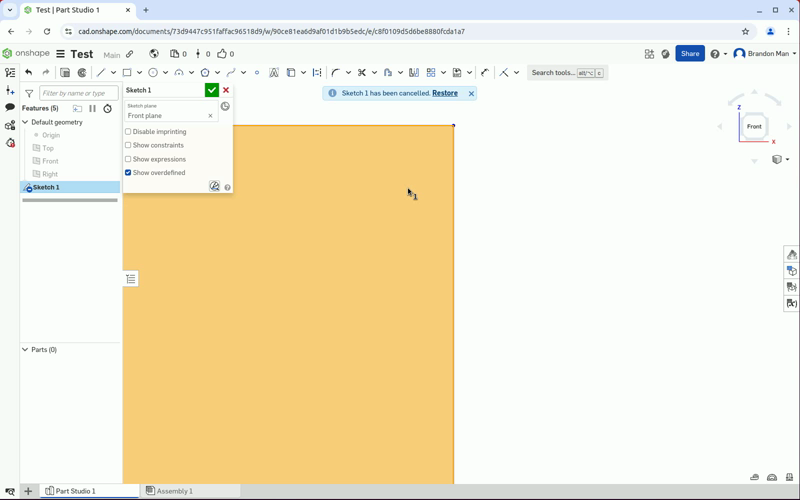
scroll(-6)
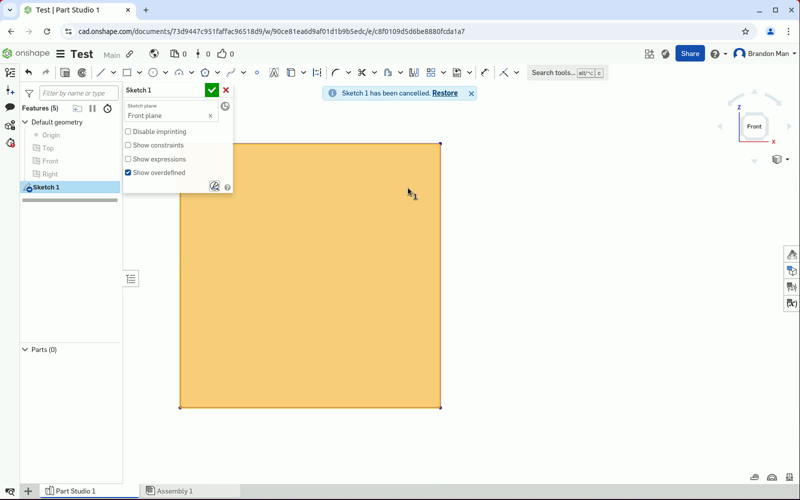
scroll(-6)
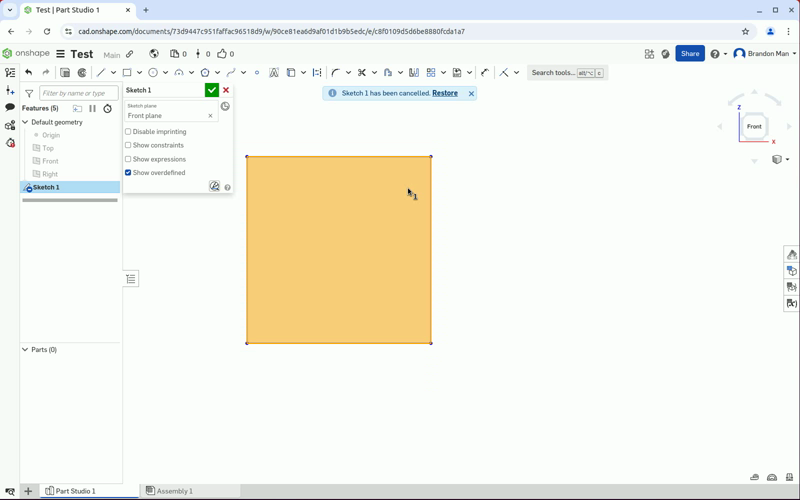
scroll(-6)
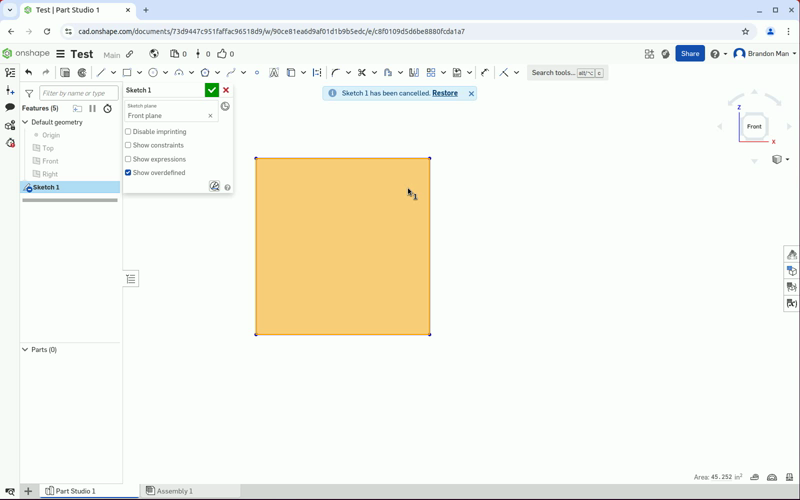
scroll(-6)
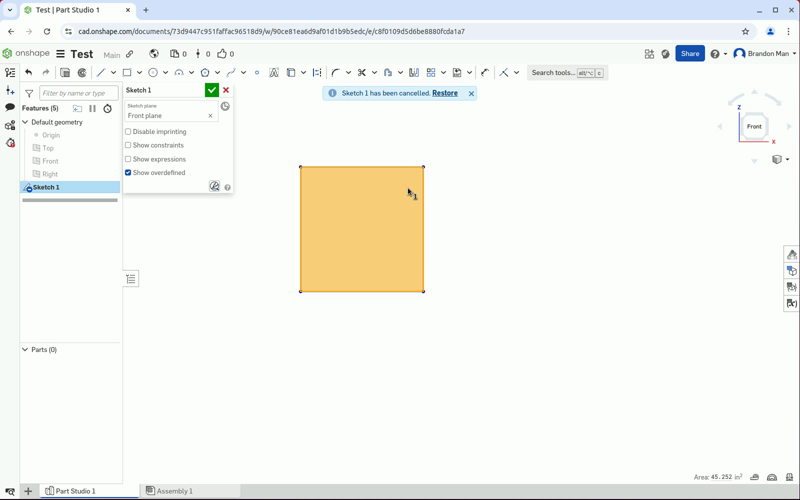
scroll(-6)
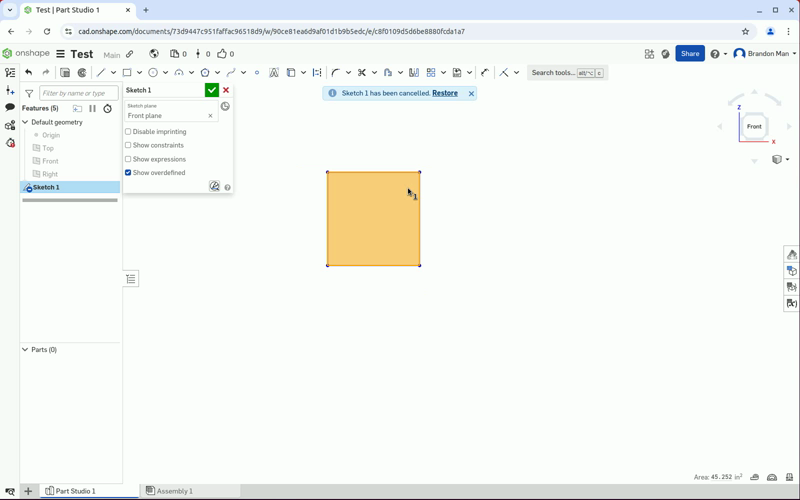
scroll(-6)
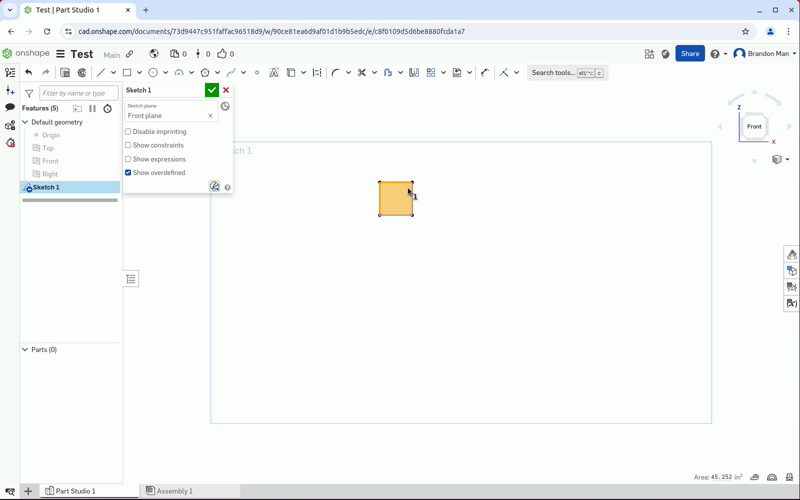
mouse_move(73, 352)
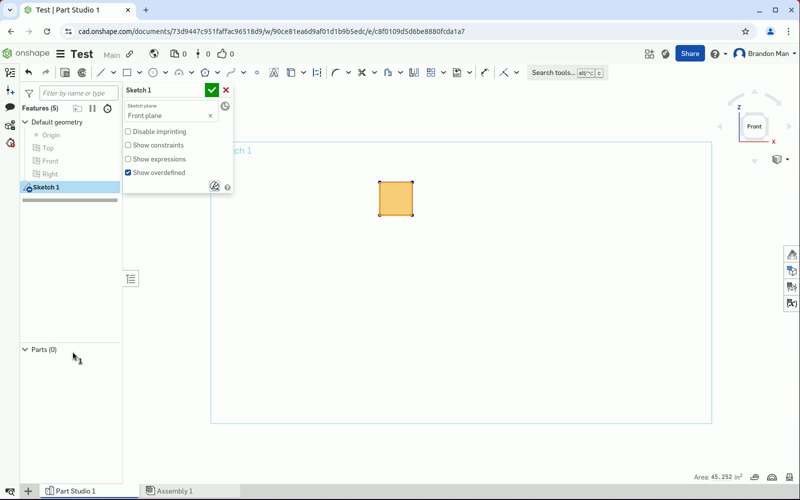
key(shift+y)
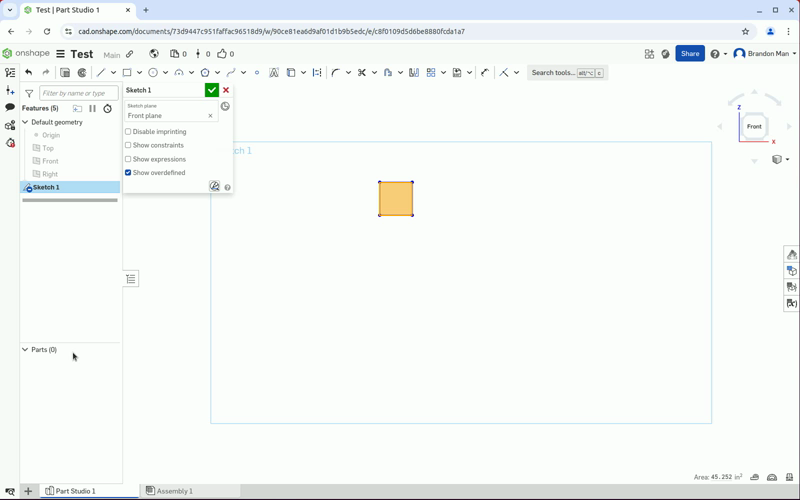
key(shift+e)
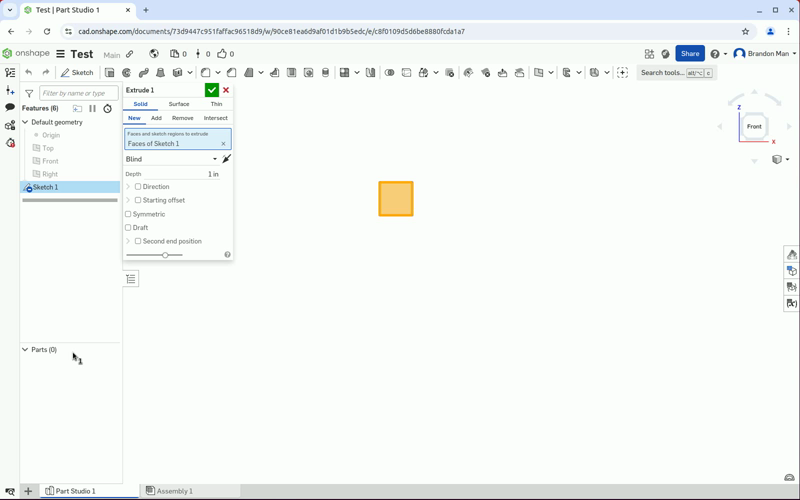
mouse_move(143, 106)
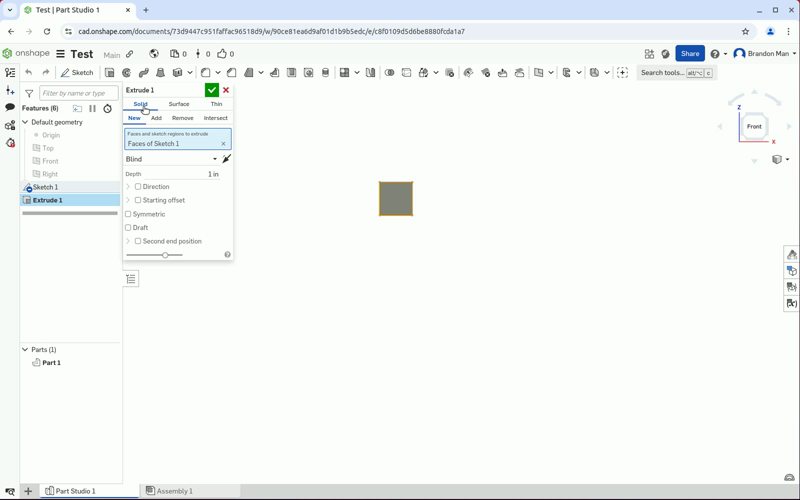
click(143, 106)
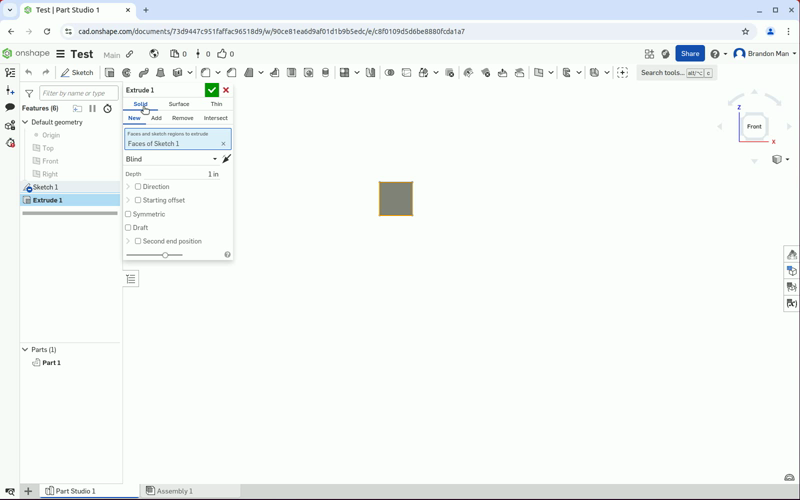
mouse_move(137, 120)
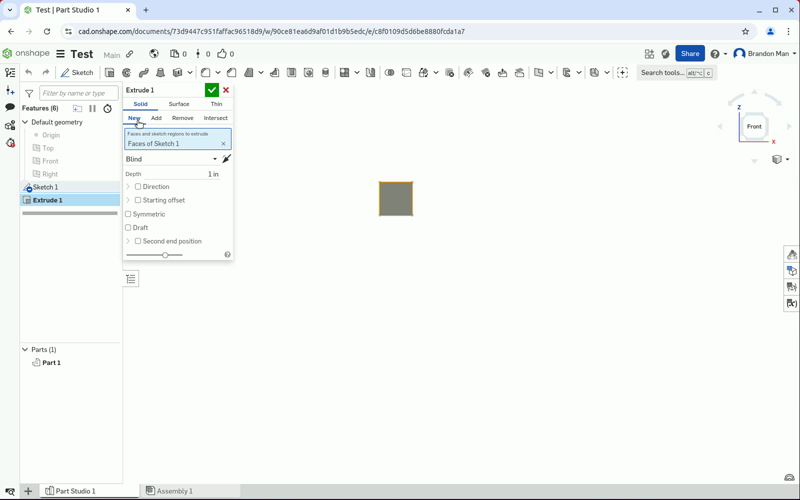
click(137, 120)
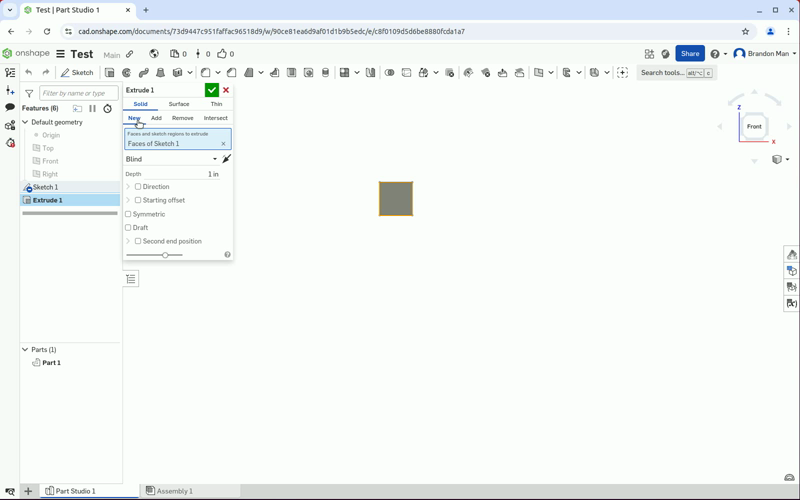
key(tab, 4)
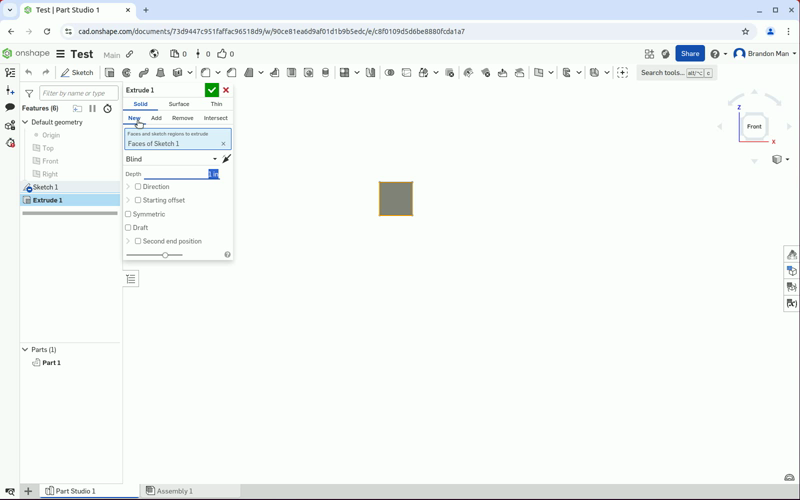
text(3.129)
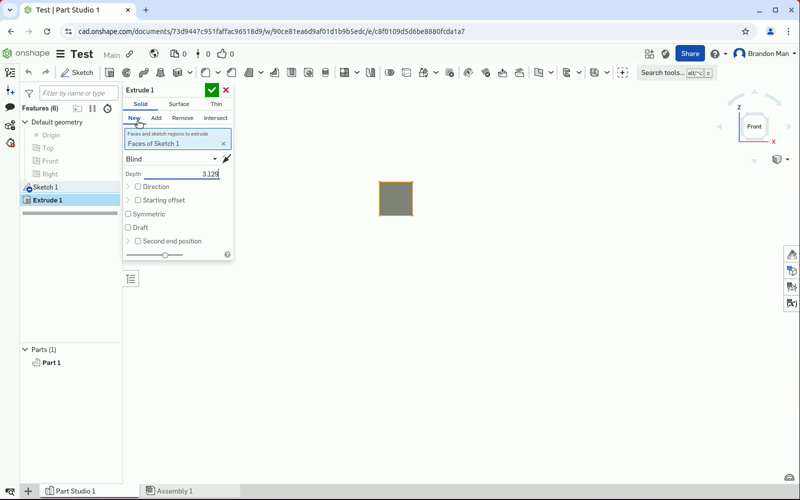
key(enter)
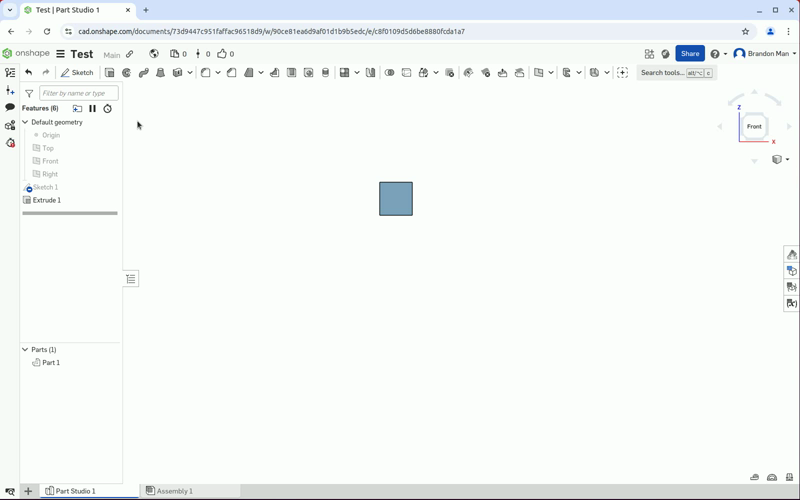
key(shift+h)
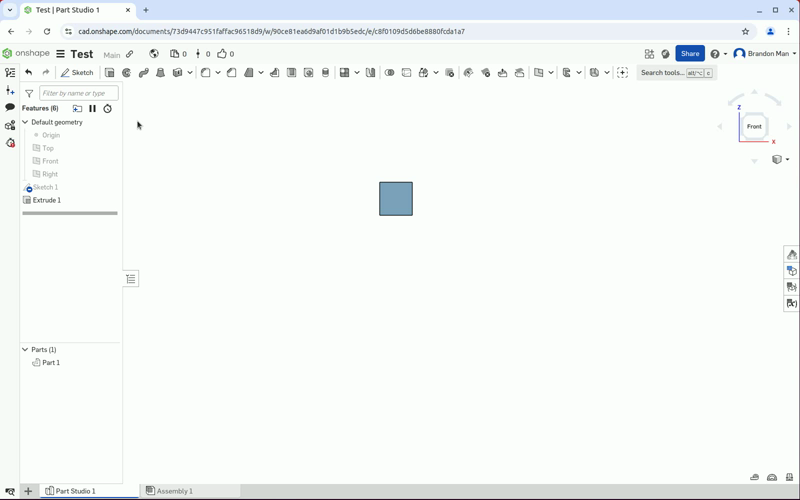
key(shift+h)
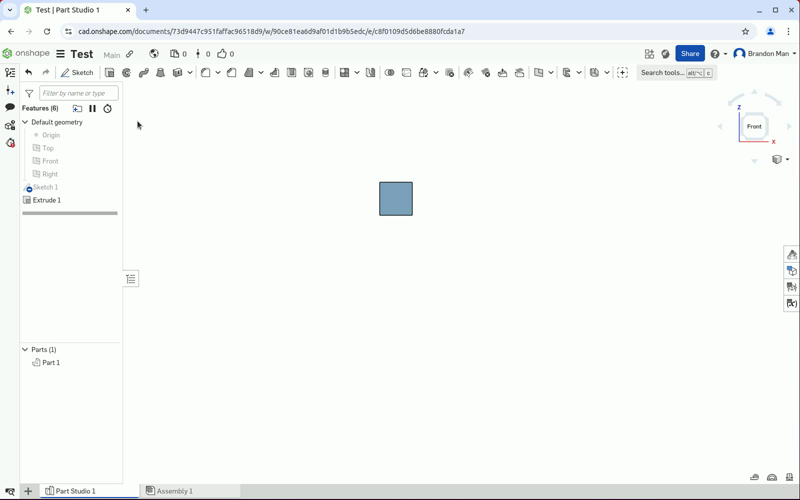
mouse_move(73, 189)
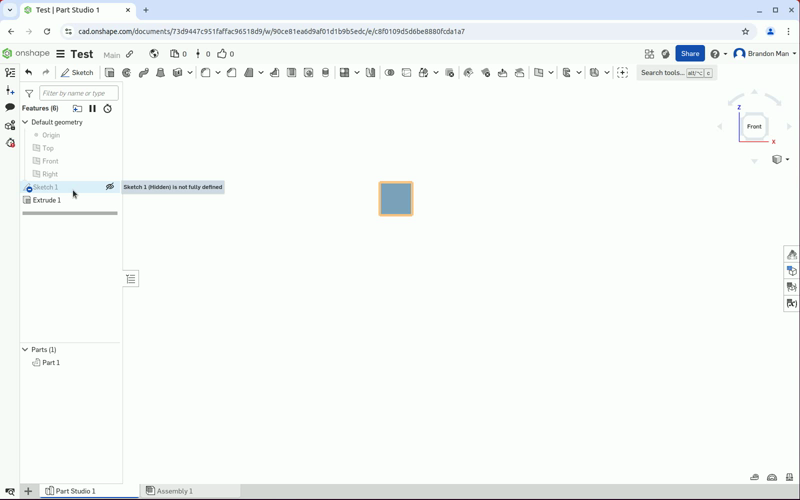
click(73, 189)
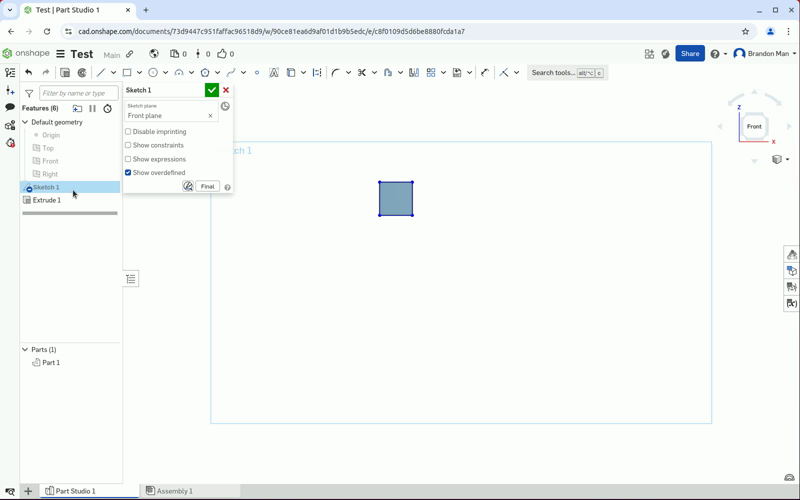
mouse_move(229, 92)
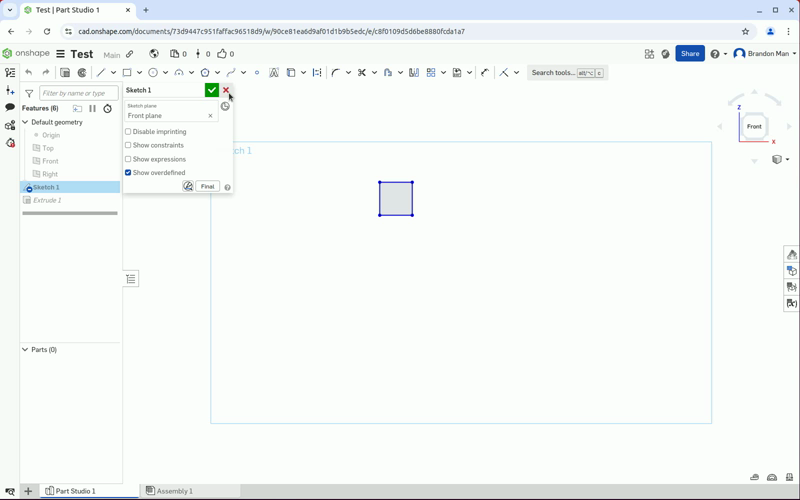
click(229, 92)
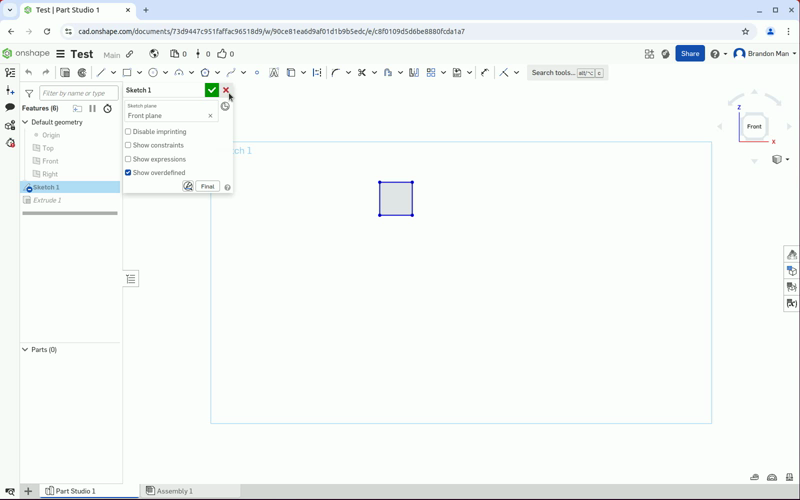
key(shift+s)
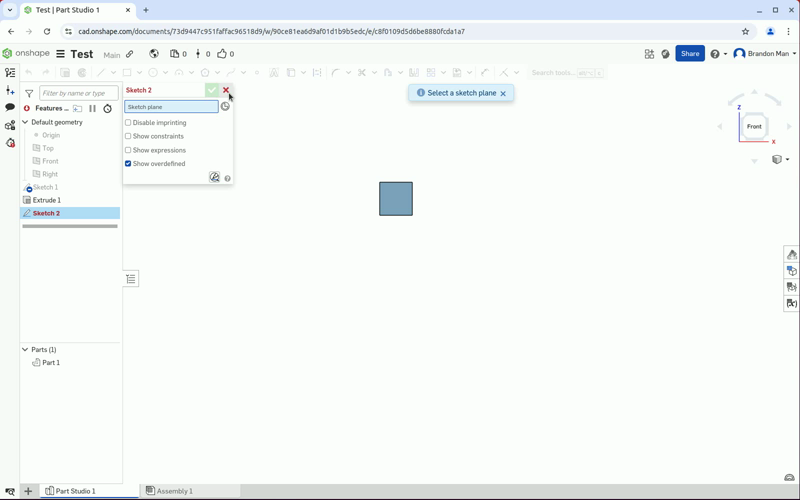
mouse_move(73, 163)
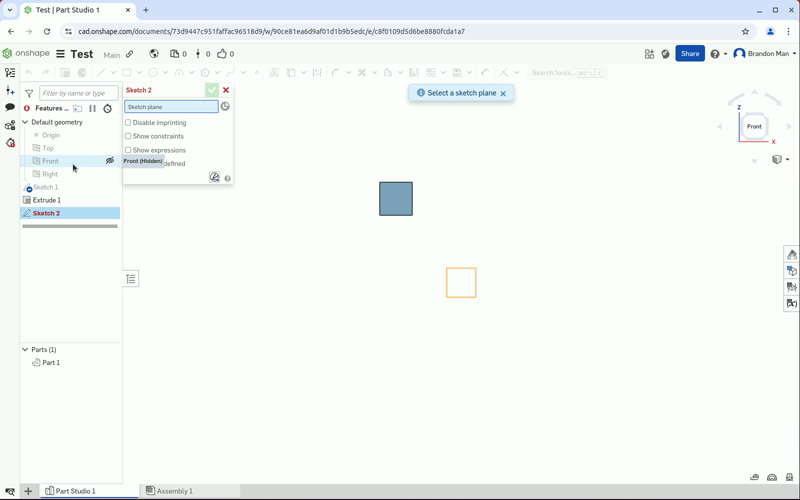
click(73, 163)
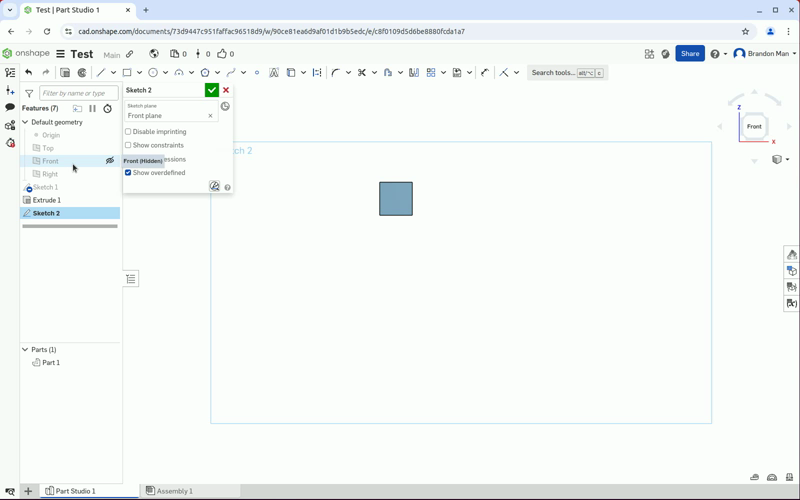
mouse_move(73, 352)
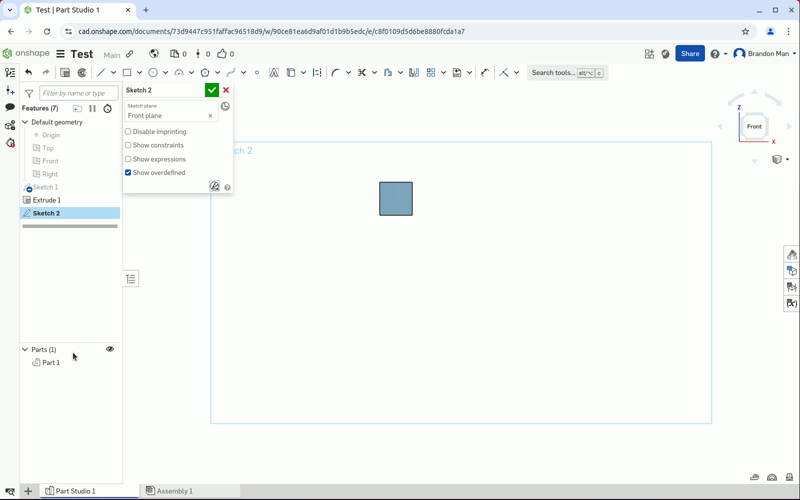
key(y)
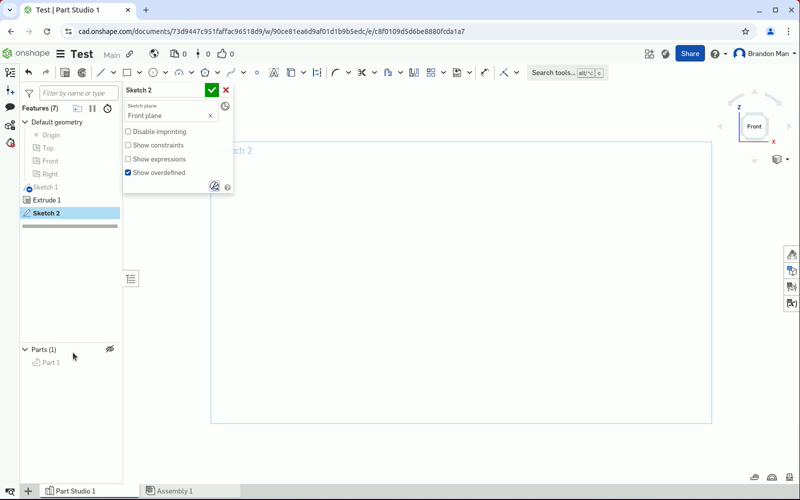
key(l)
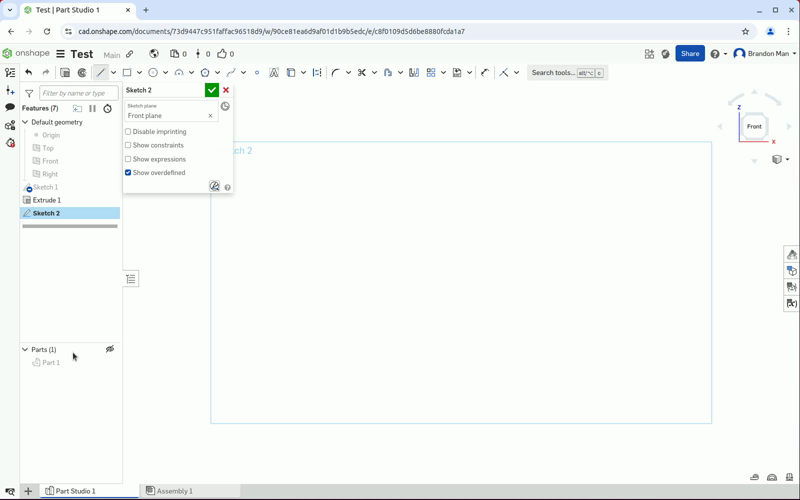
key_down(shift)
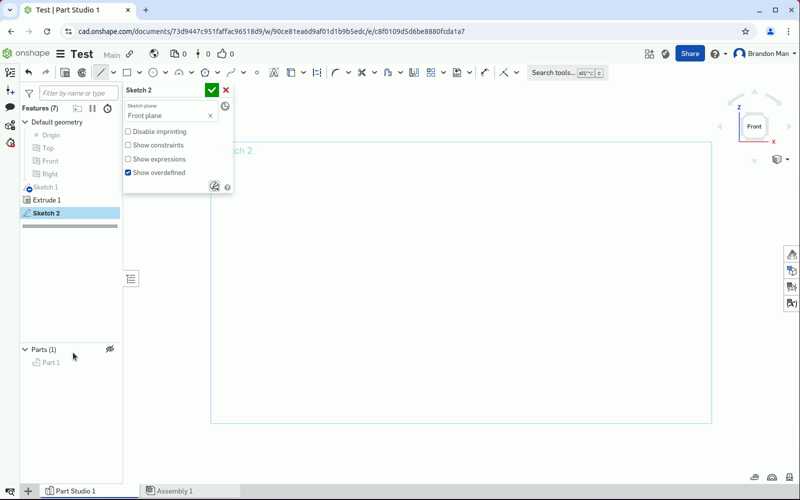
mouse_move(348, 215)
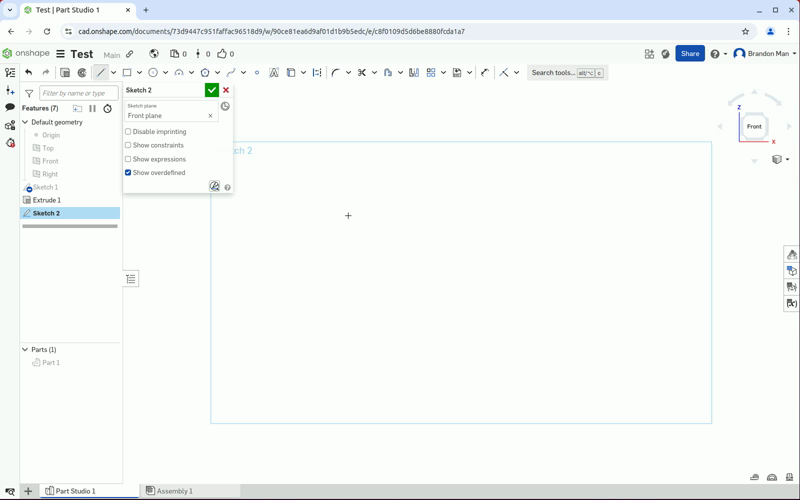
click(348, 215)
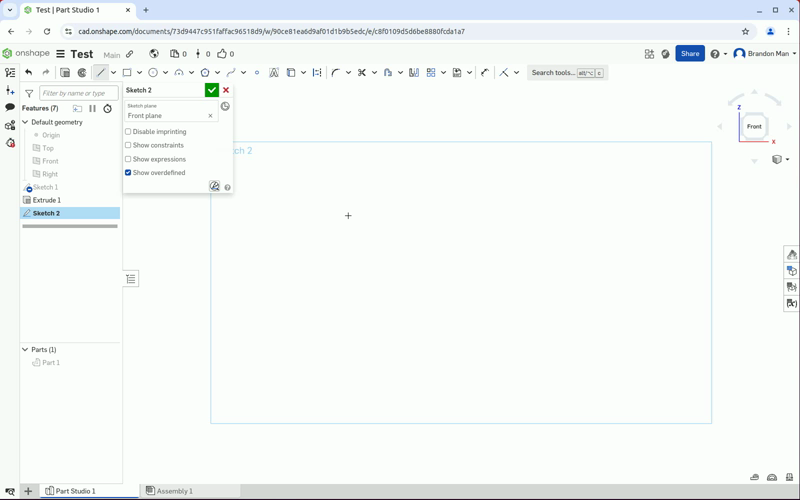
key_up(shift)
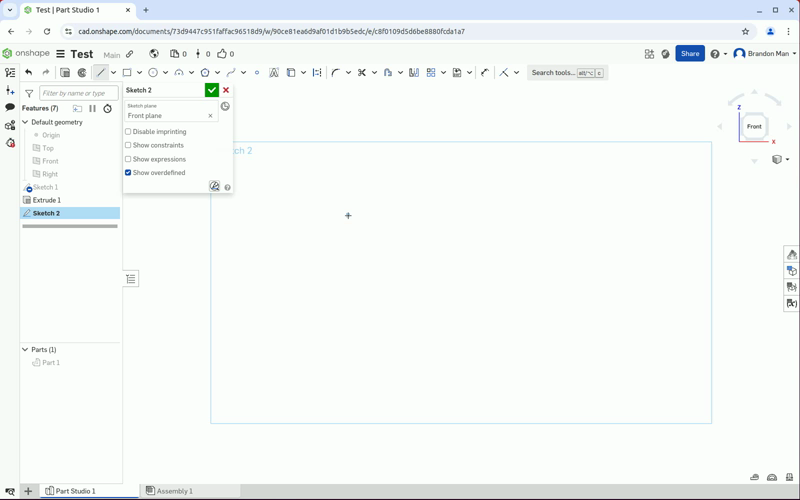
key_down(shift)
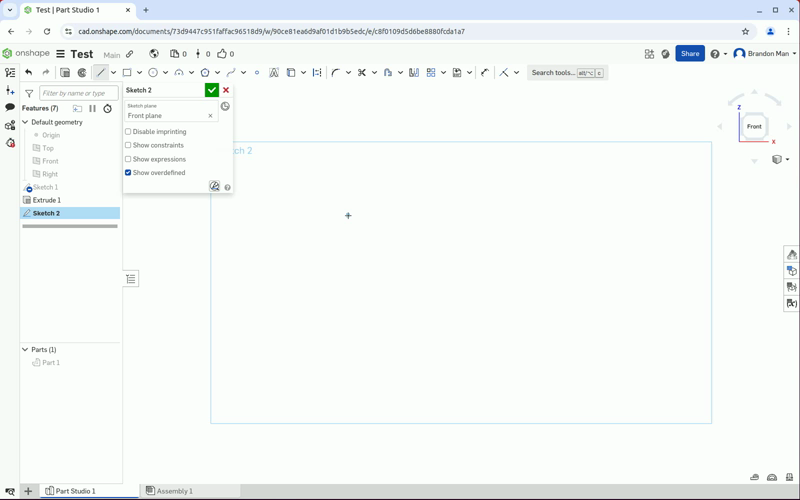
mouse_move(378, 215)
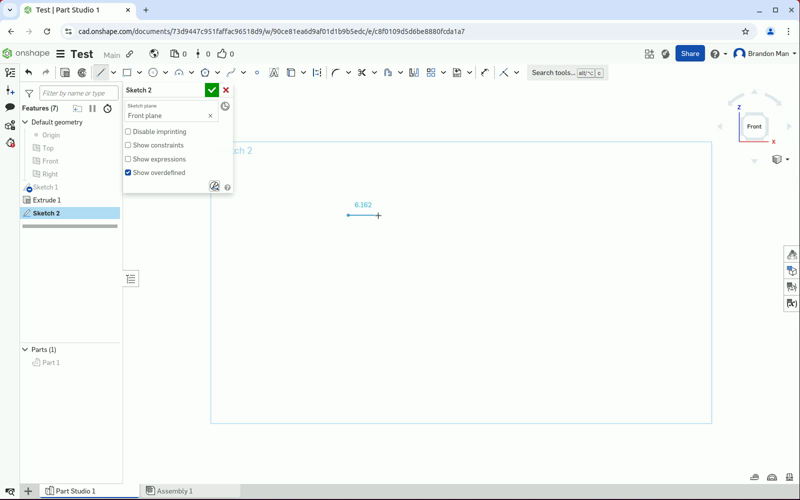
mouse_move(380, 215)
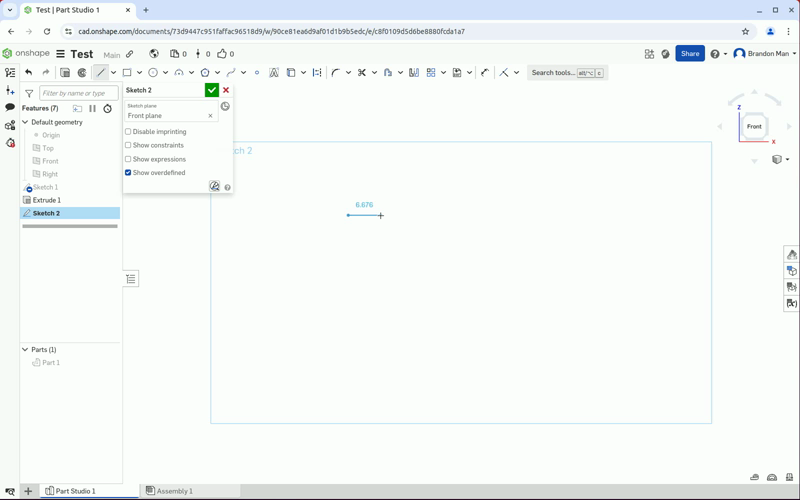
click(380, 215)
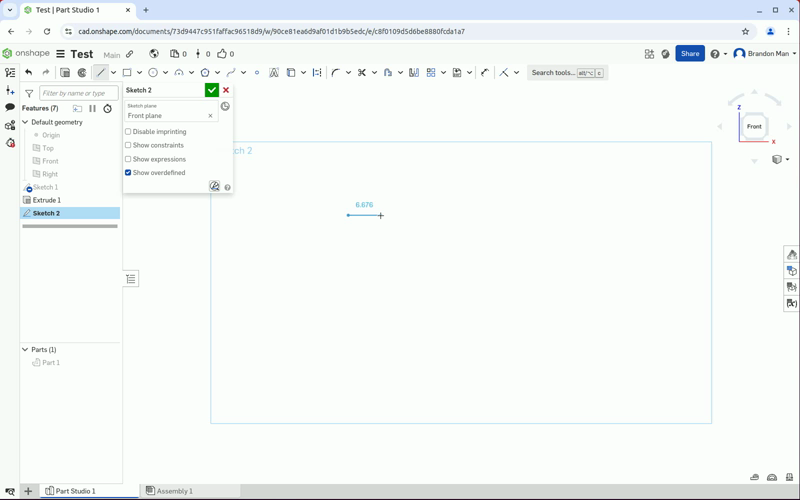
key_up(shift)
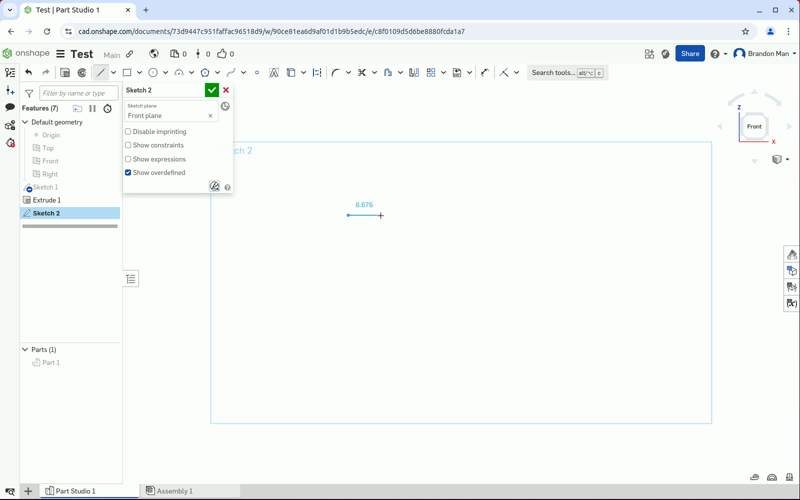
key_down(shift)
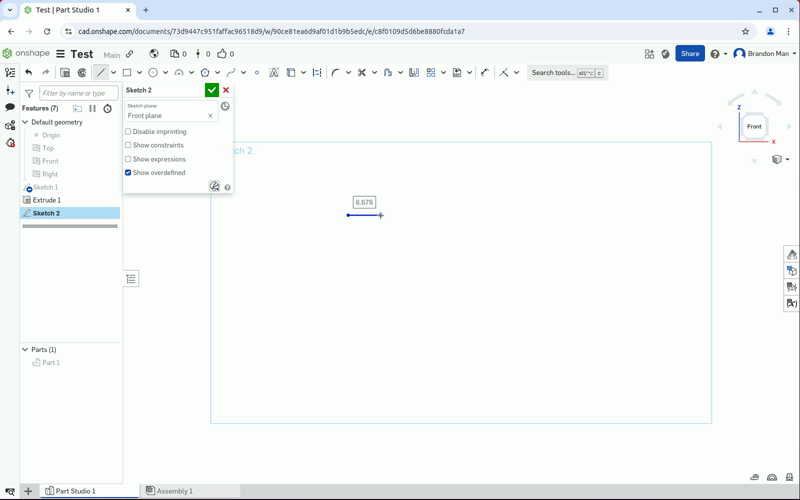
mouse_move(410, 215)
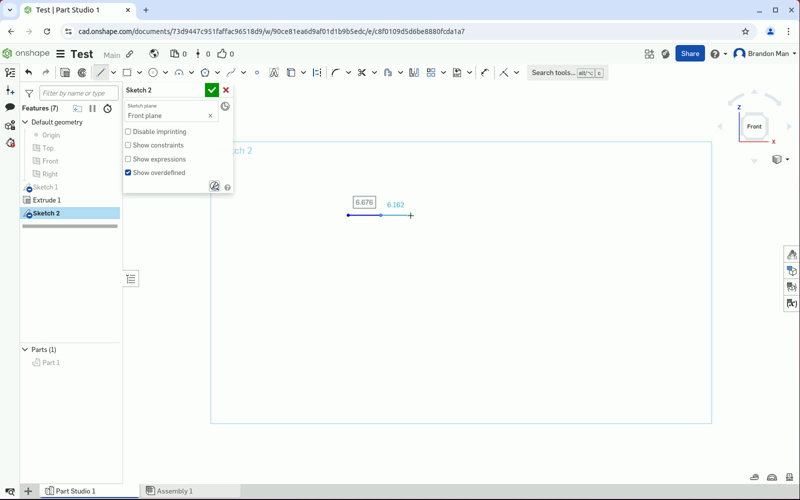
mouse_move(380, 182)
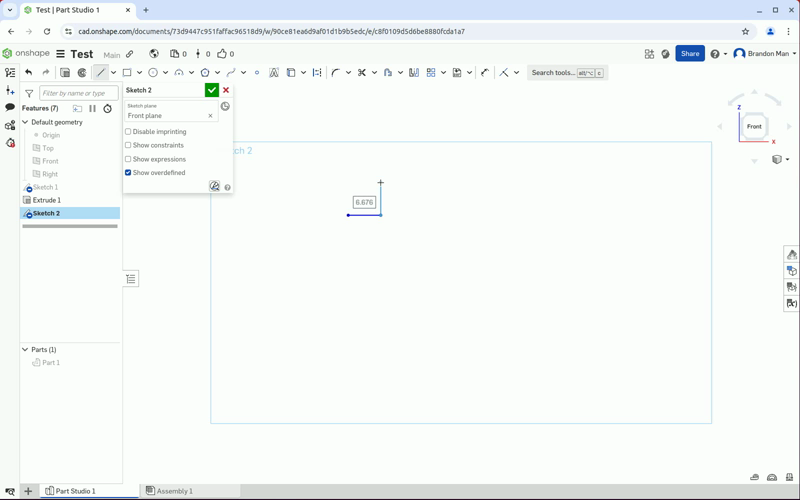
click(380, 182)
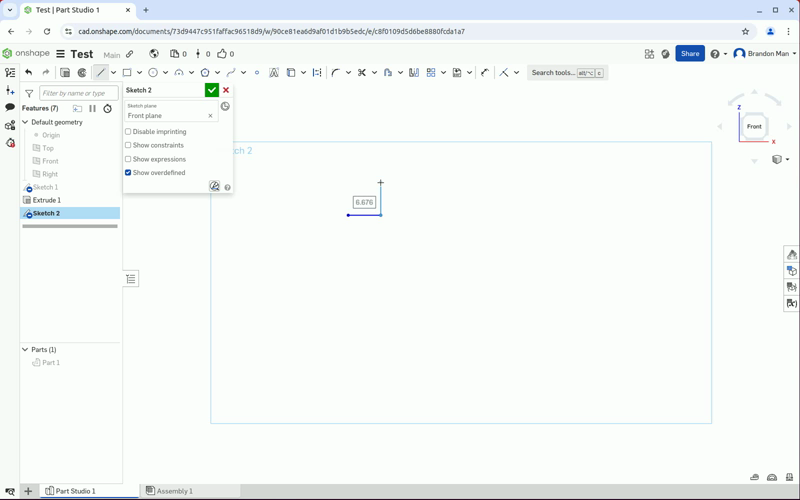
key_up(shift)
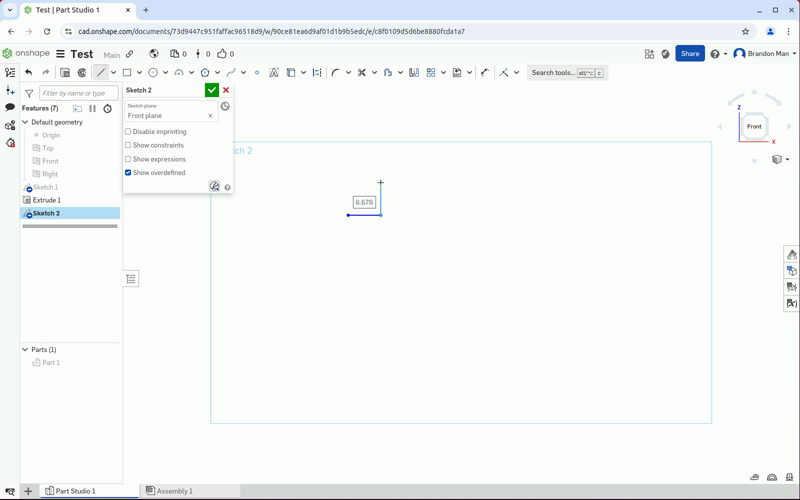
key_down(shift)
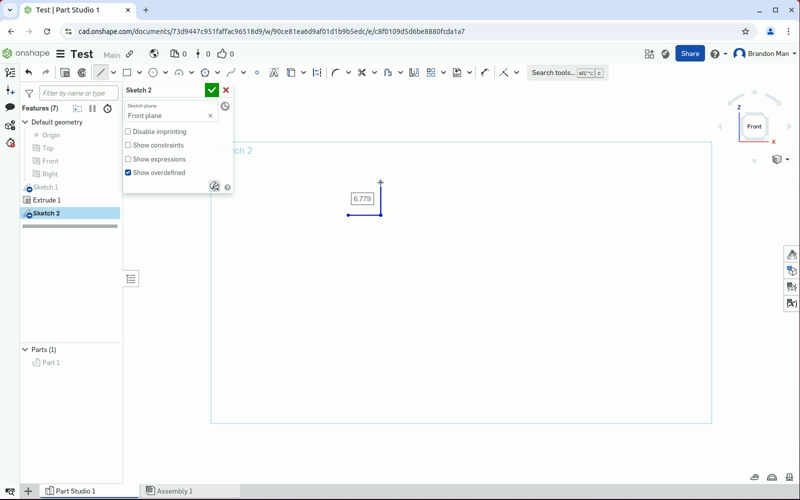
mouse_move(410, 182)
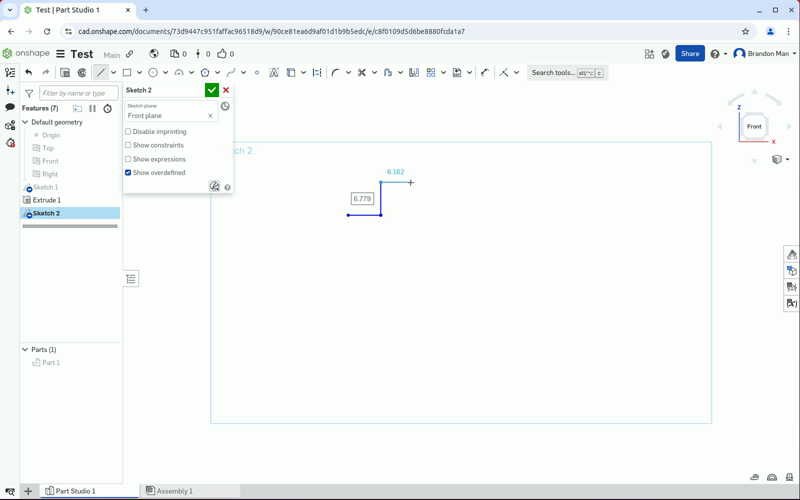
mouse_move(348, 182)
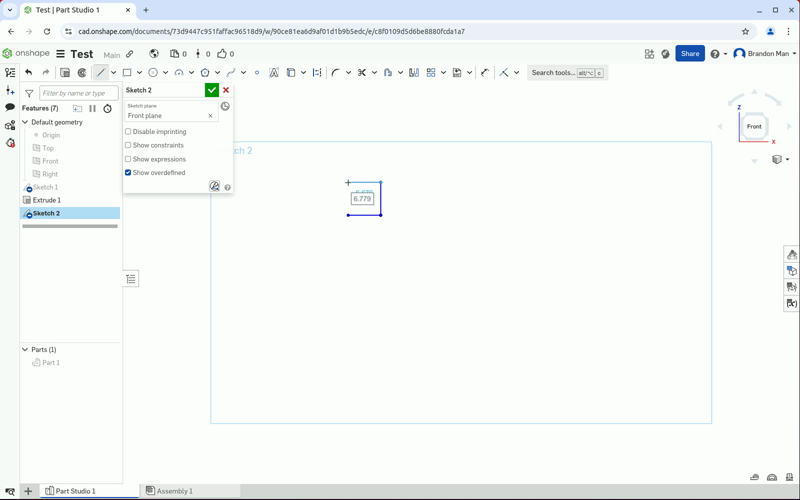
click(348, 182)
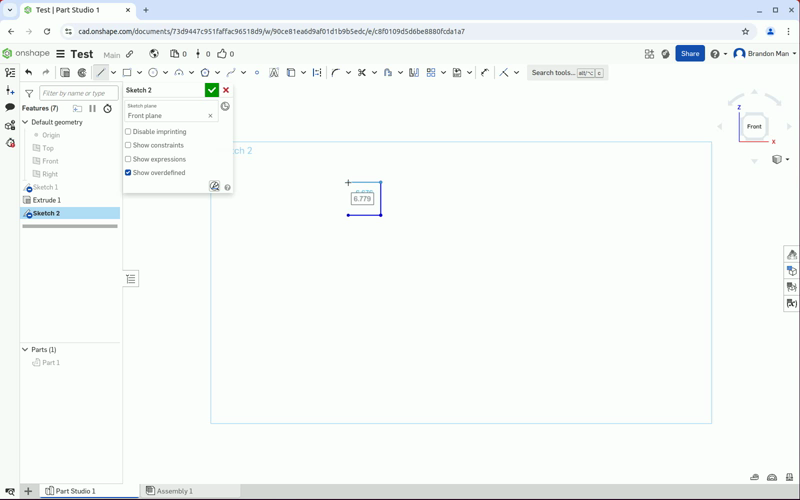
key_up(shift)
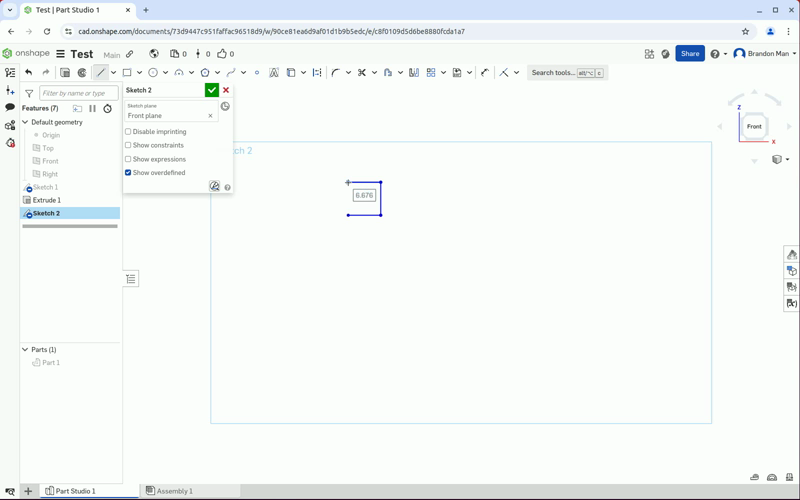
mouse_move(378, 182)
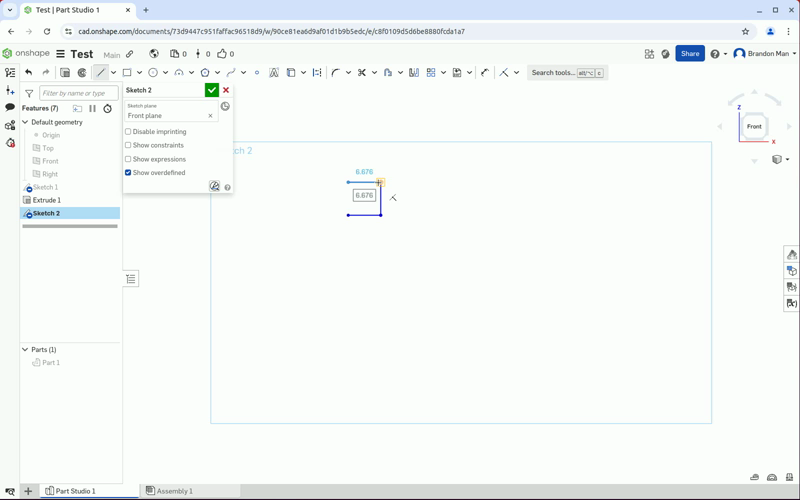
key_down(shift)
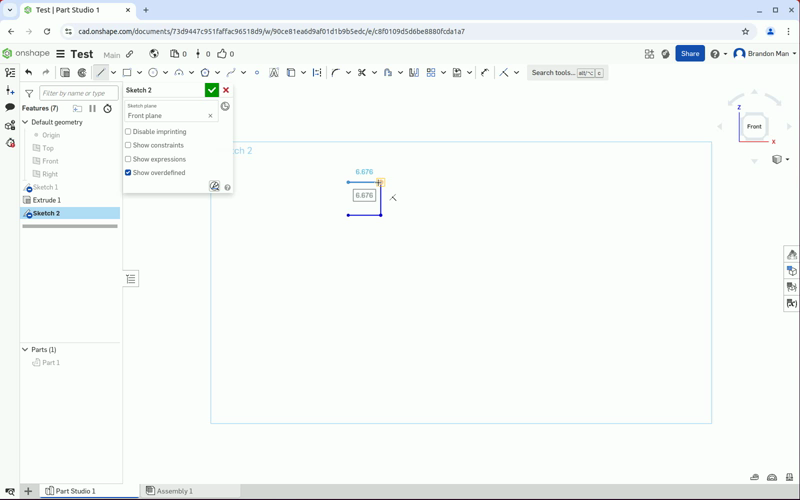
mouse_move(348, 215)
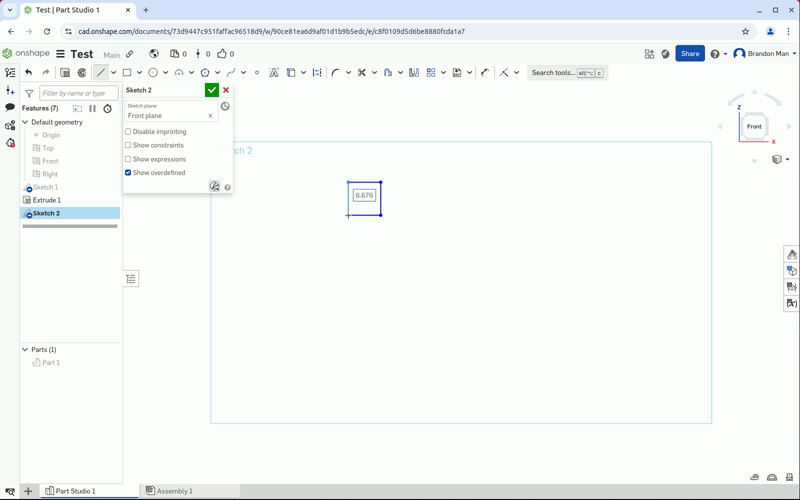
key_up(shift)
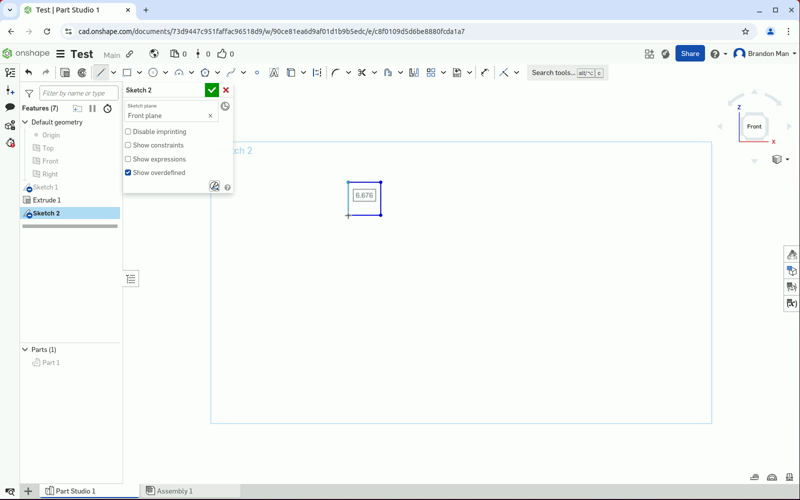
click(348, 215)
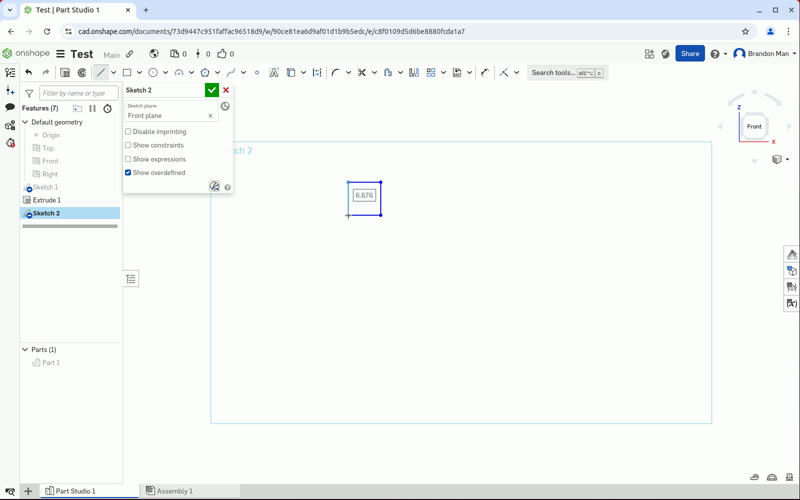
key(esc)
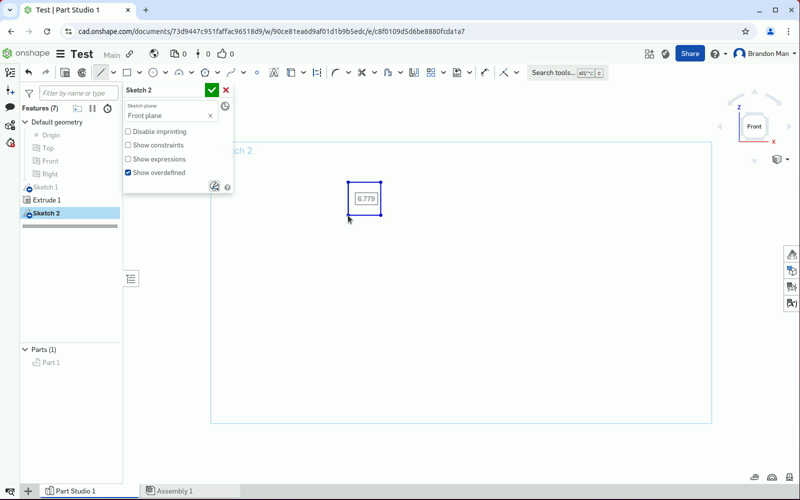
mouse_move(358, 187)
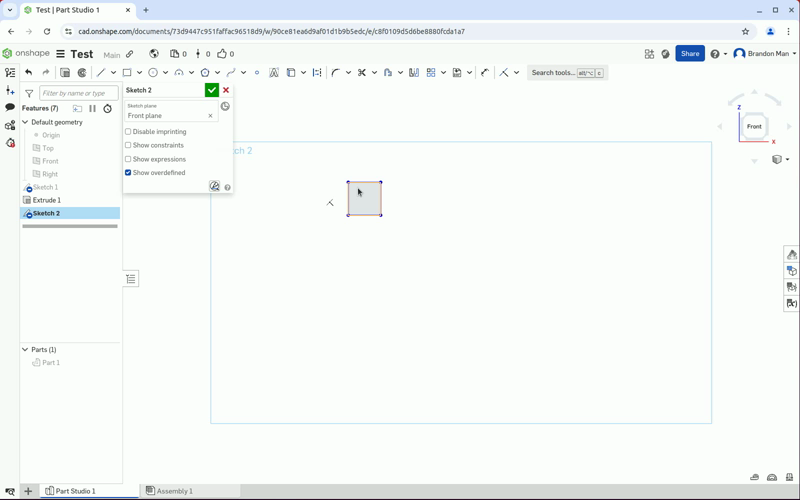
scroll(6)
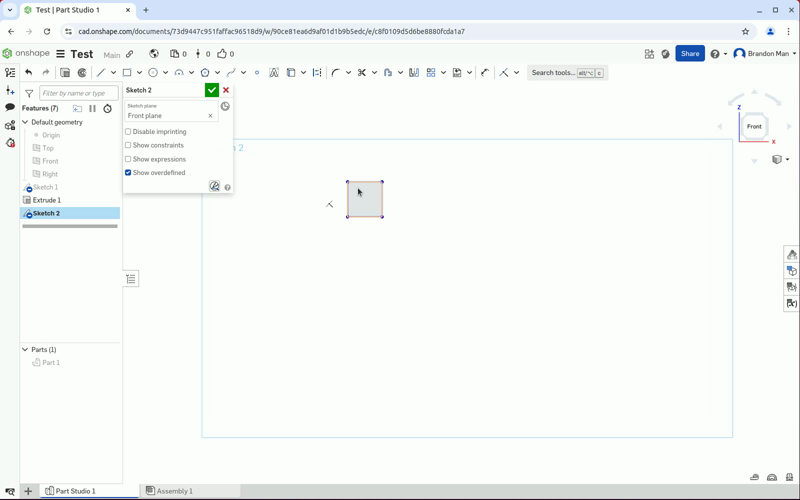
scroll(6)
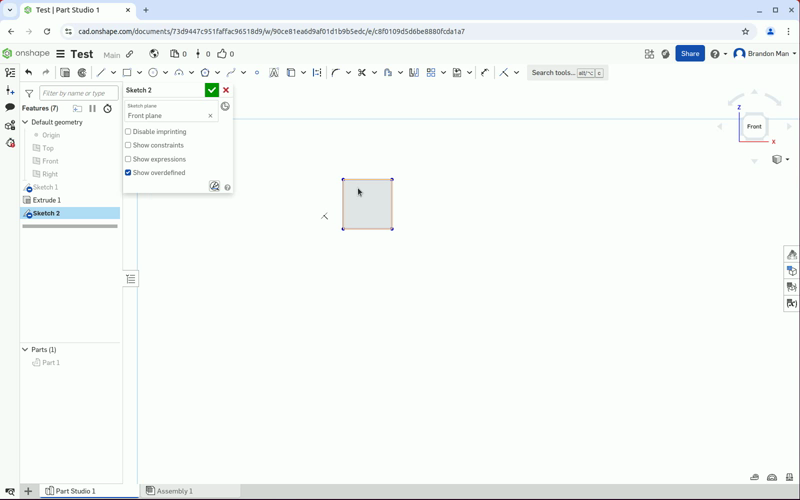
scroll(6)
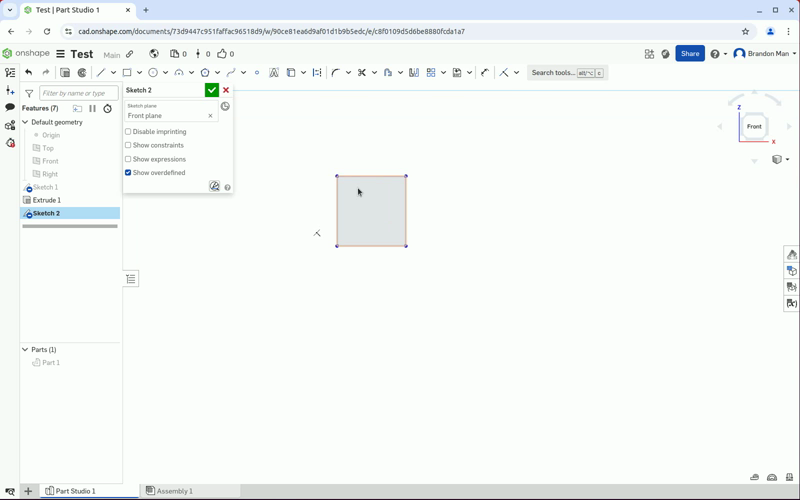
scroll(6)
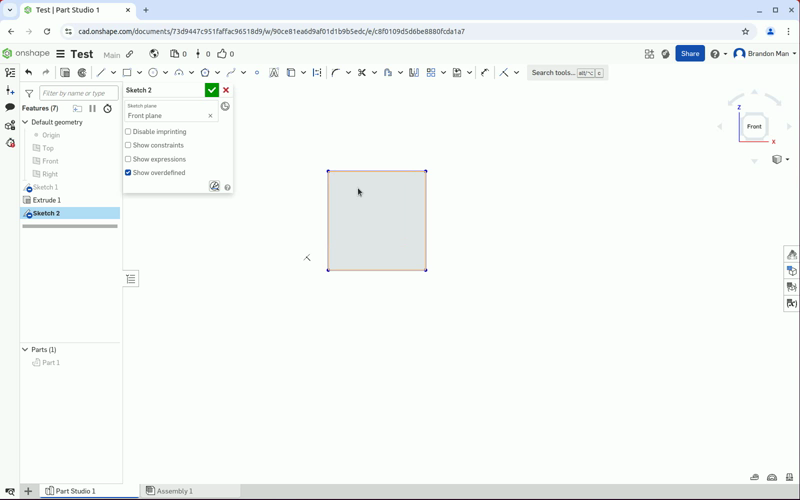
scroll(6)
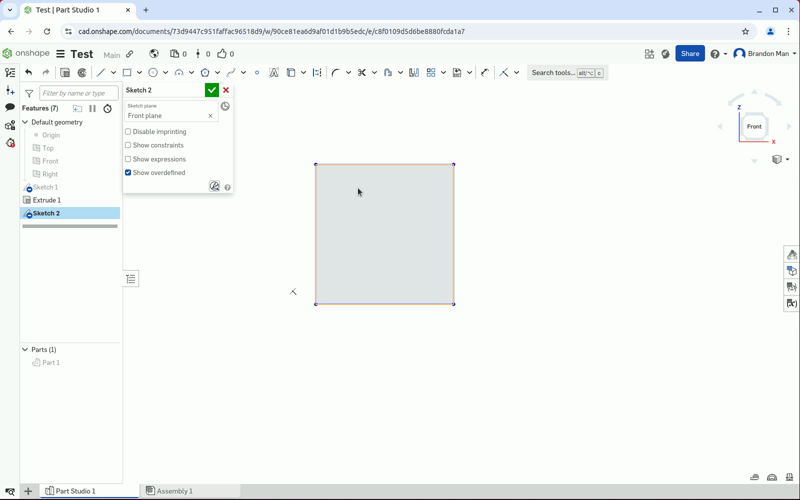
scroll(6)
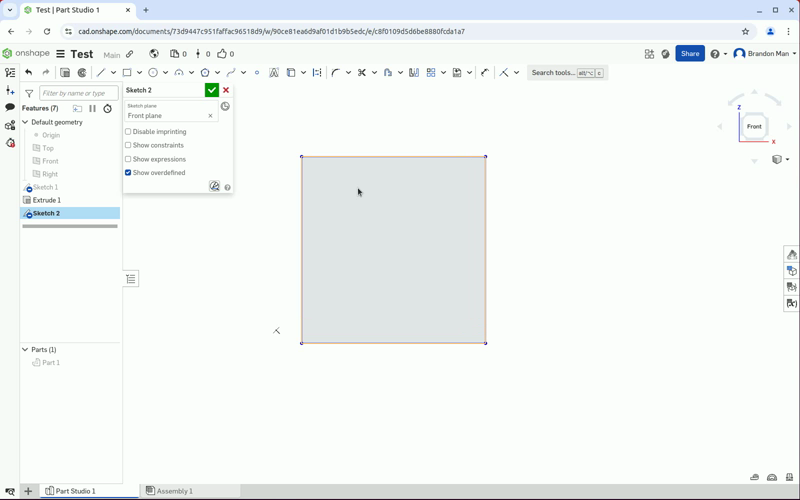
scroll(6)
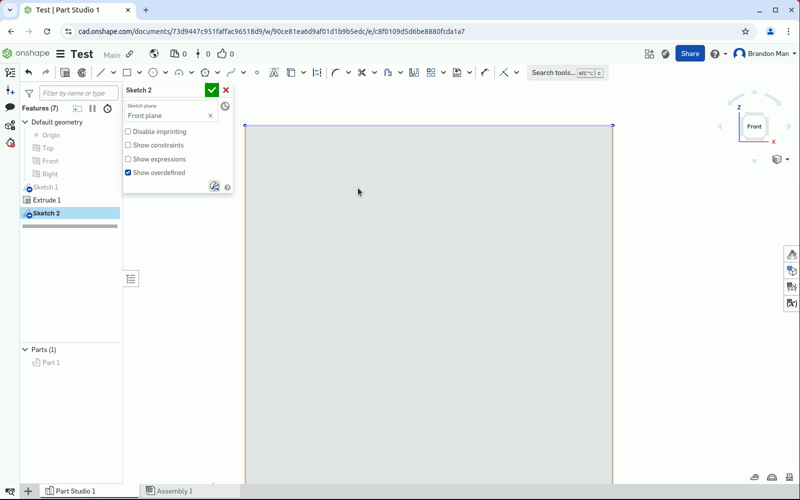
click(358, 187)
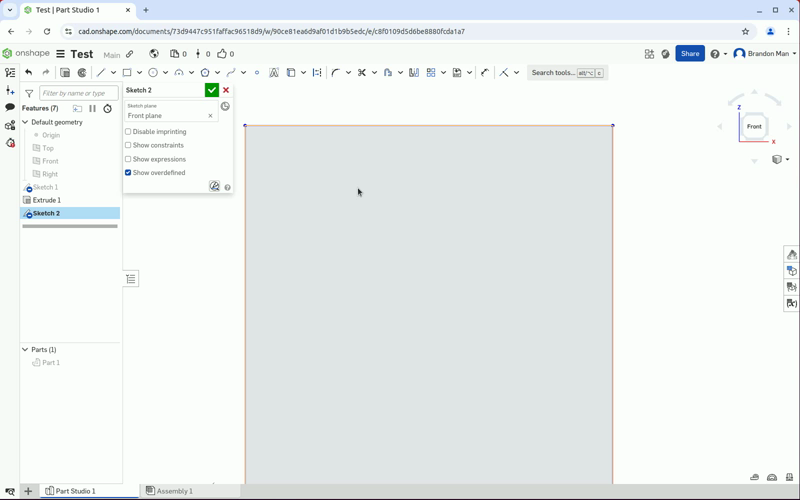
scroll(-6)
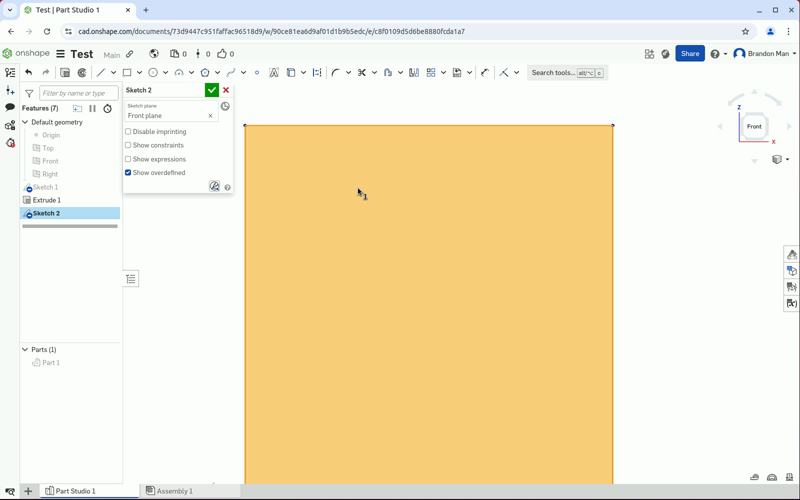
scroll(-6)
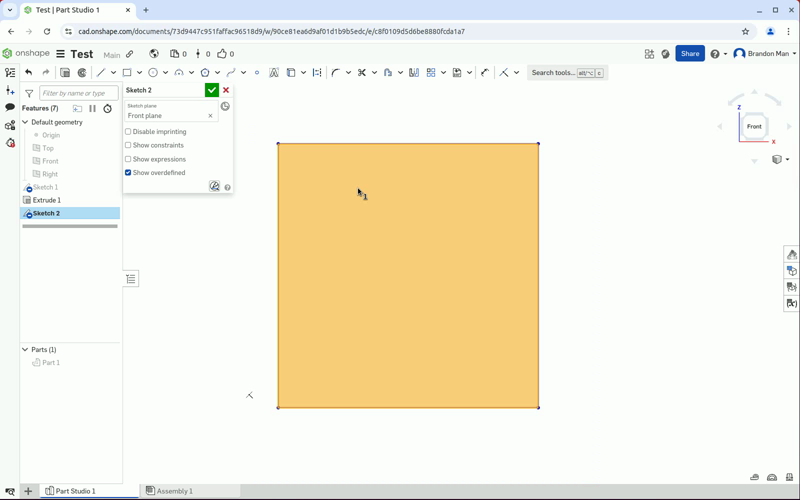
scroll(-6)
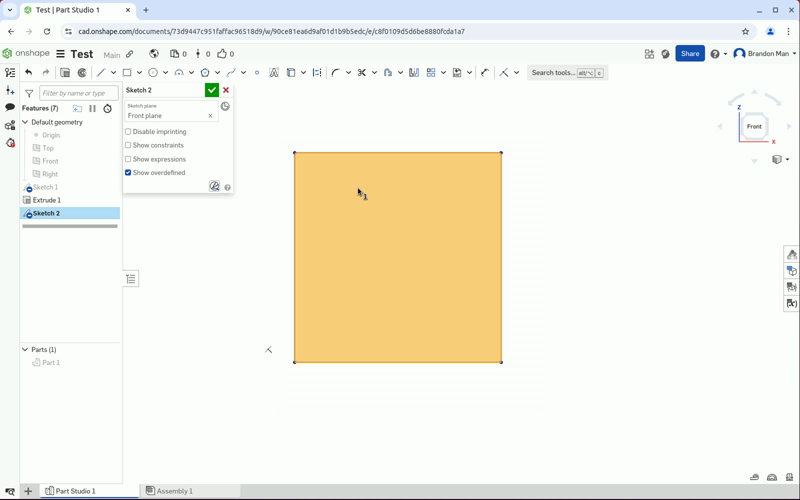
scroll(-6)
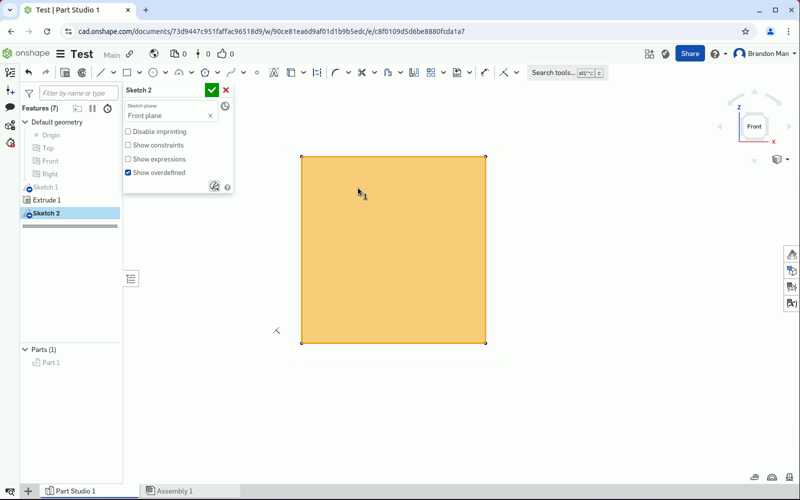
scroll(-6)
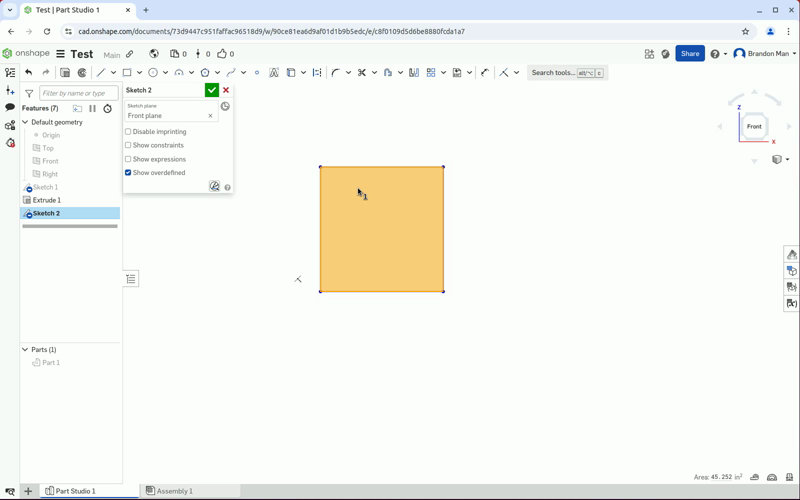
scroll(-6)
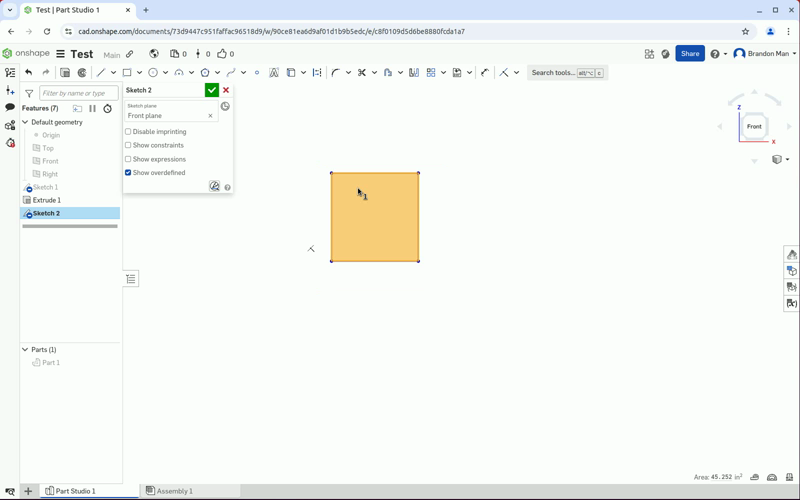
scroll(-6)
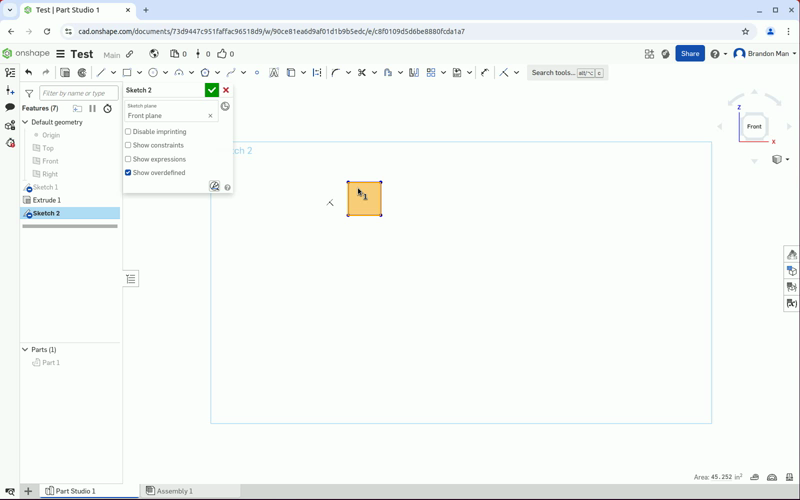
mouse_move(73, 352)
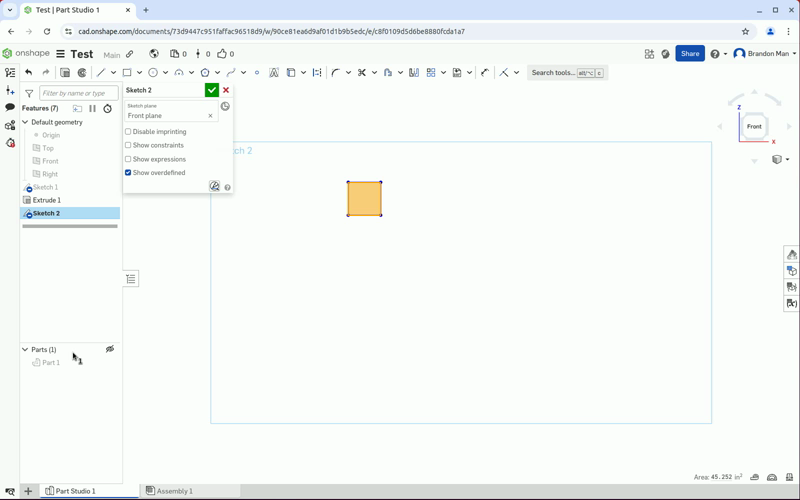
key(shift+y)
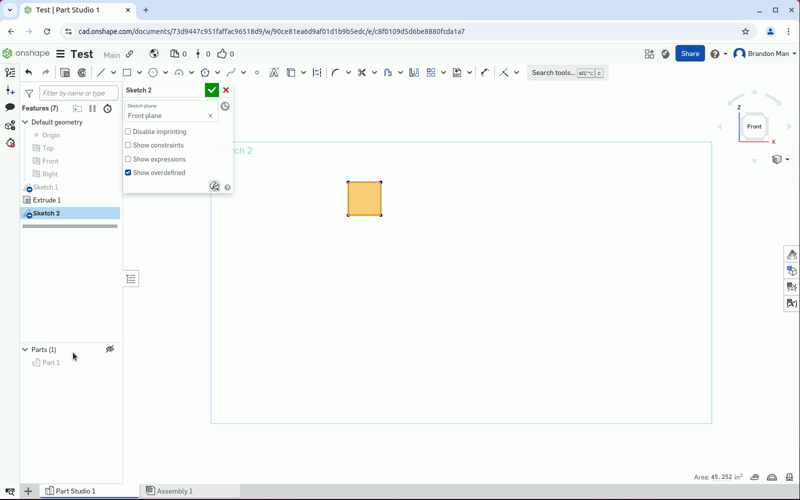
key(shift+e)
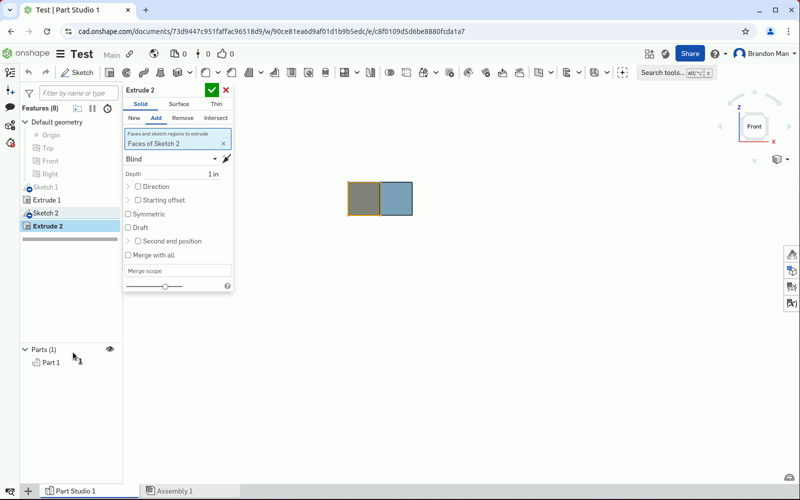
mouse_move(143, 106)
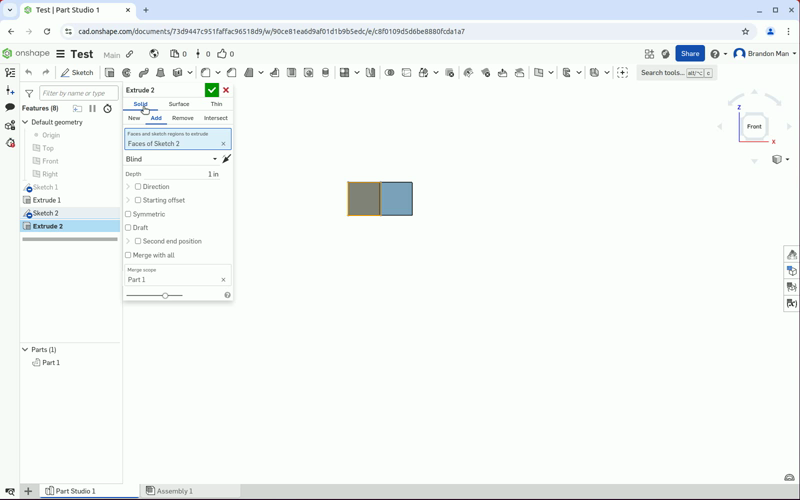
click(143, 106)
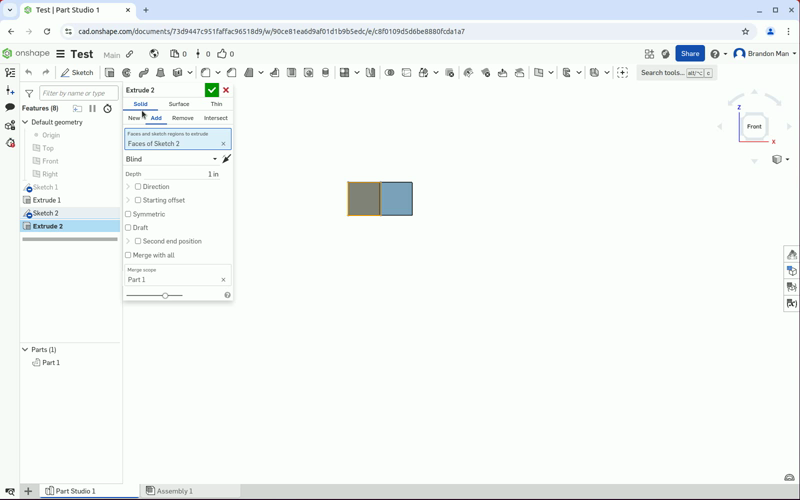
mouse_move(137, 120)
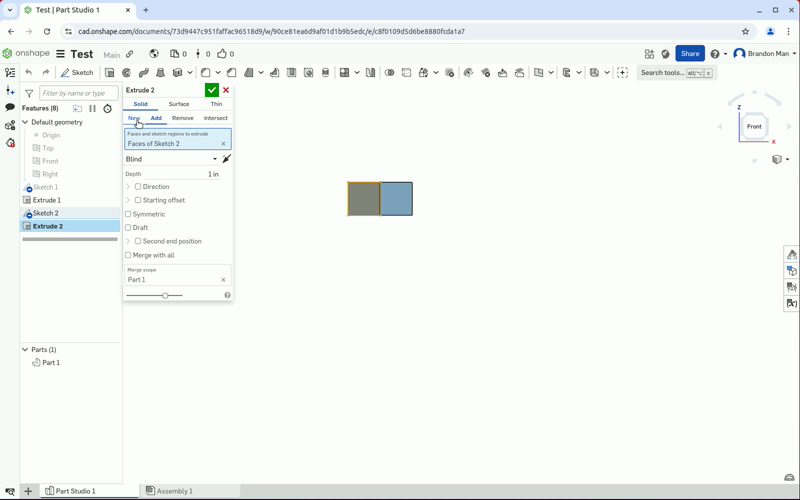
click(137, 120)
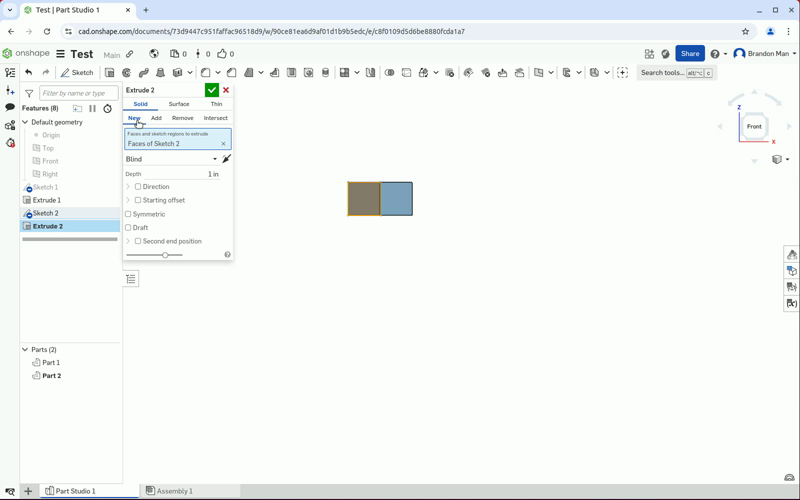
key(tab, 4)
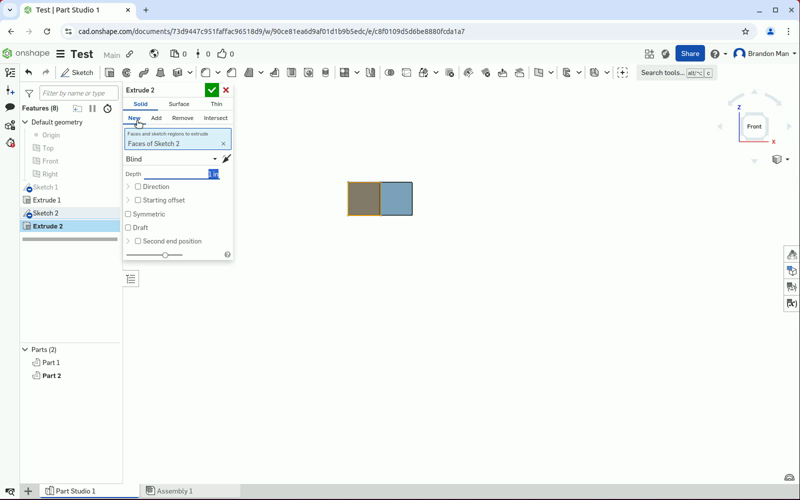
text(6.499)
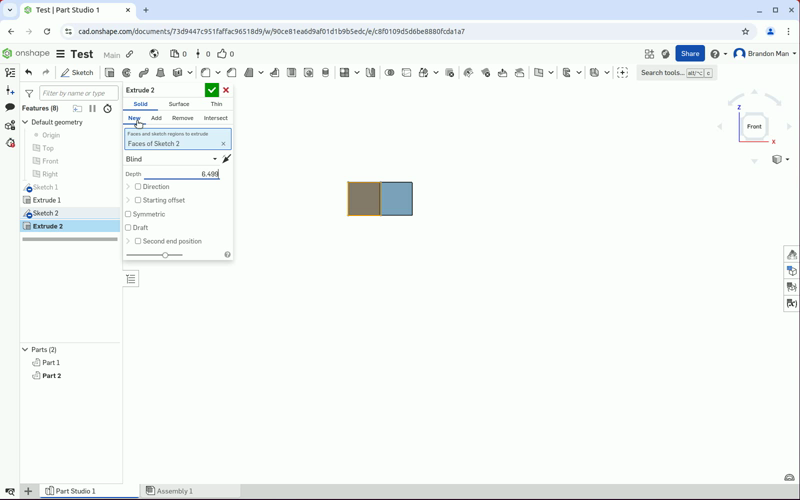
key(enter)
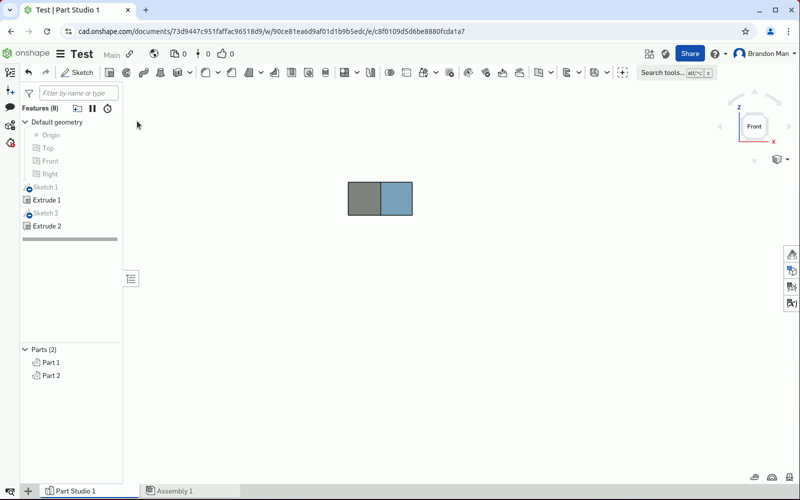
key(shift+h)
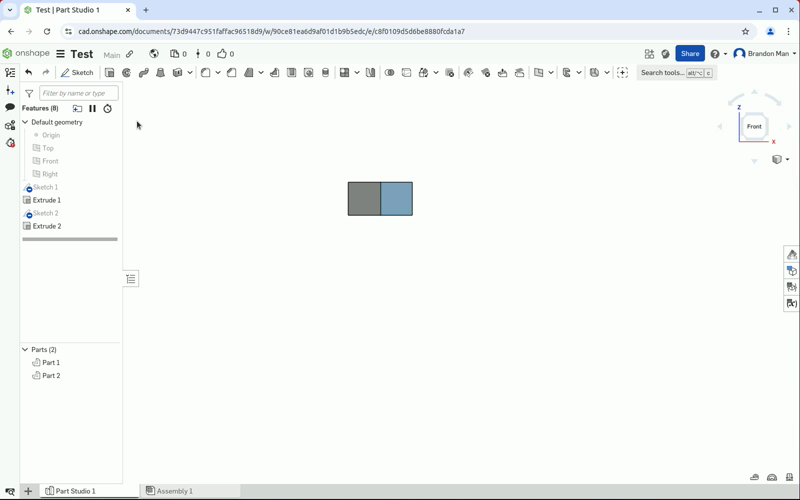
key(shift+h)
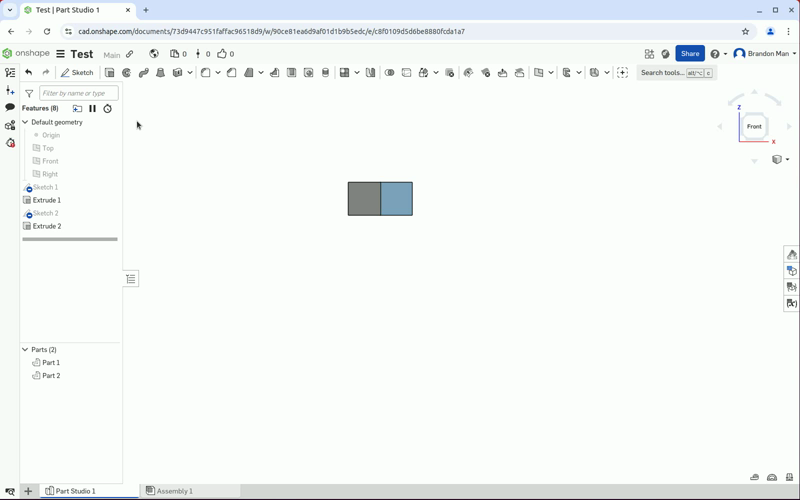
mouse_move(73, 189)
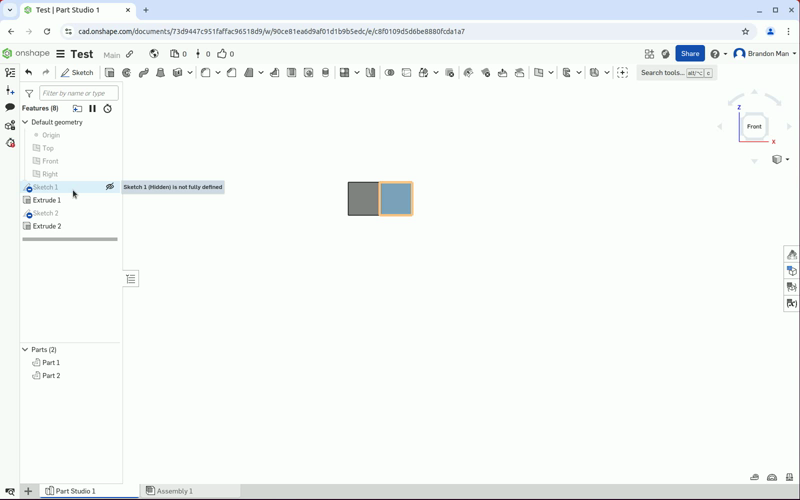
click(73, 189)
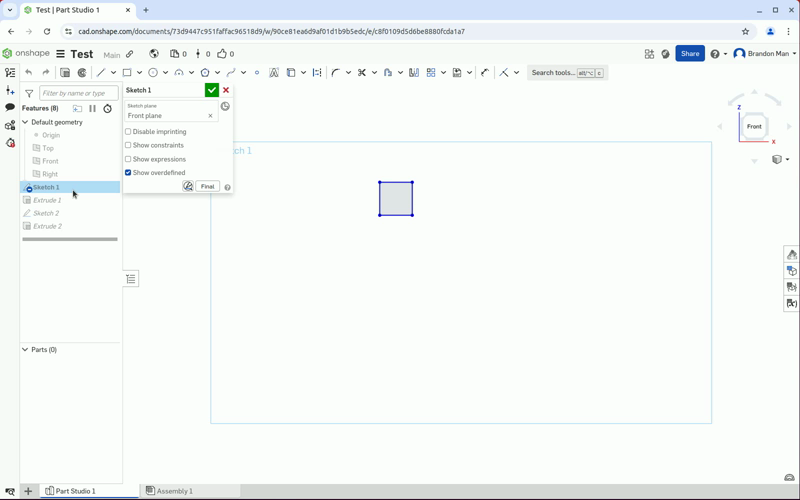
mouse_move(229, 92)
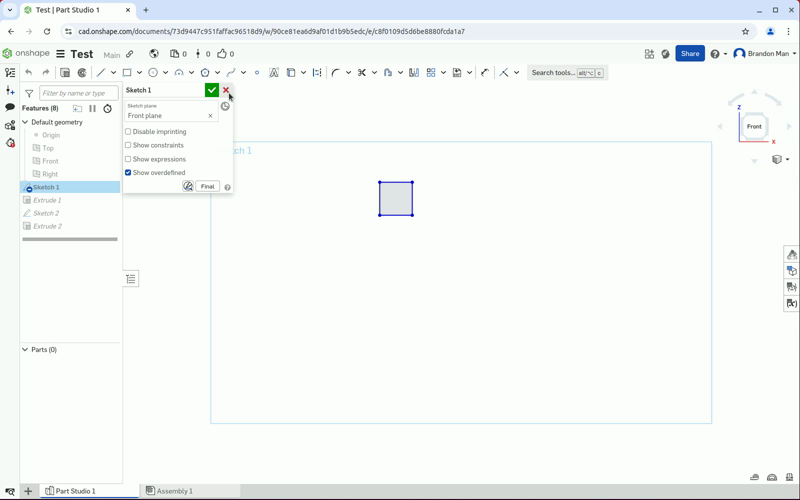
click(229, 92)
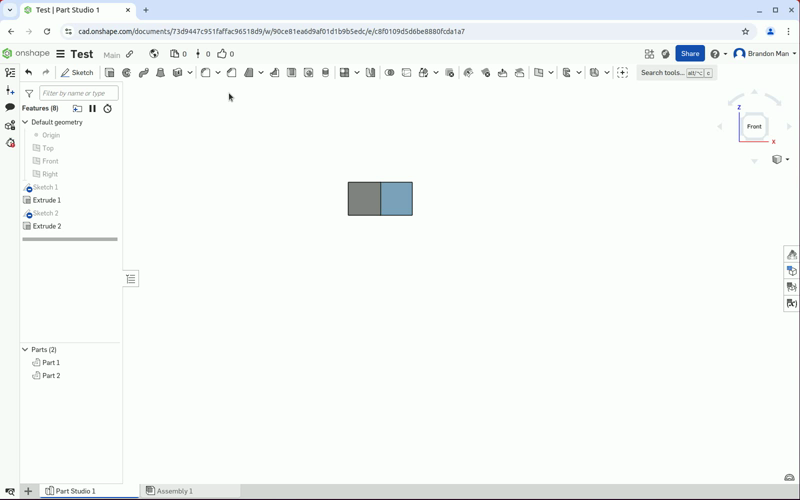
mouse_move(541, 75)
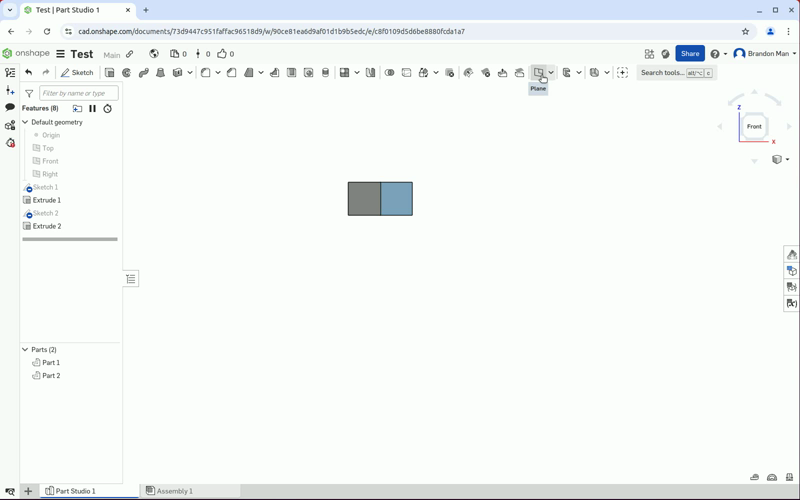
click(541, 75)
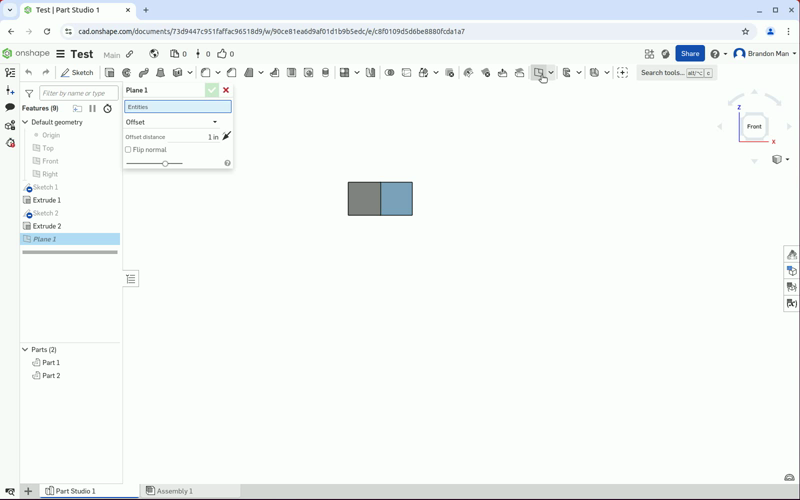
mouse_move(73, 163)
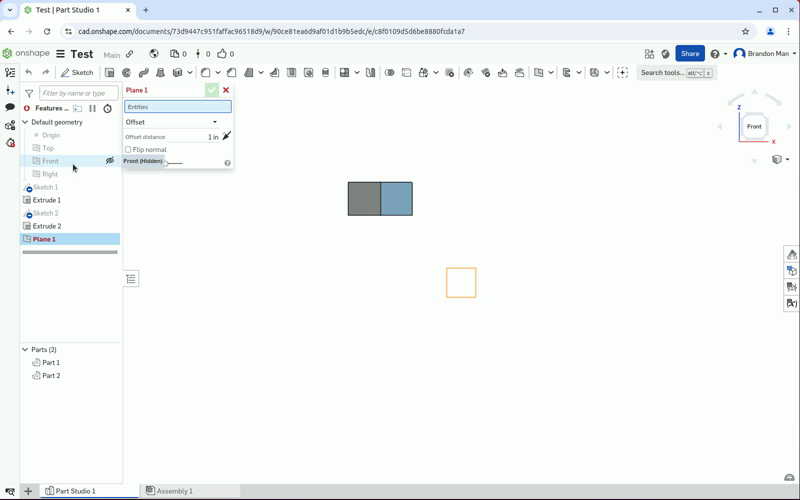
click(73, 163)
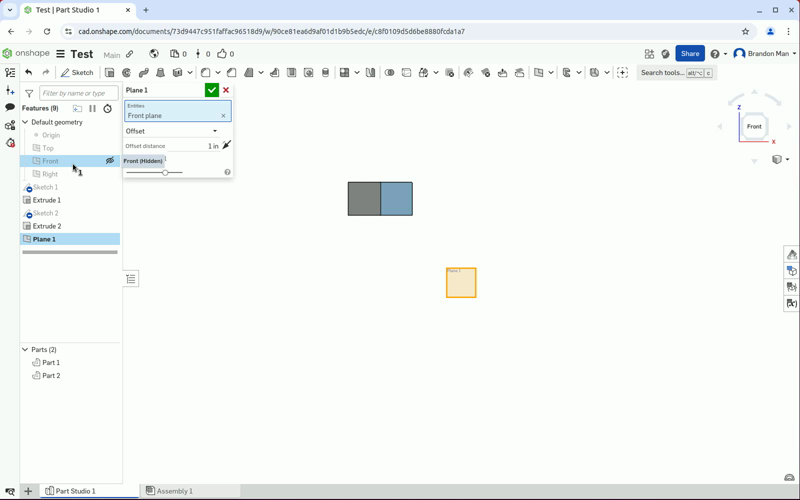
key(tab, 2)
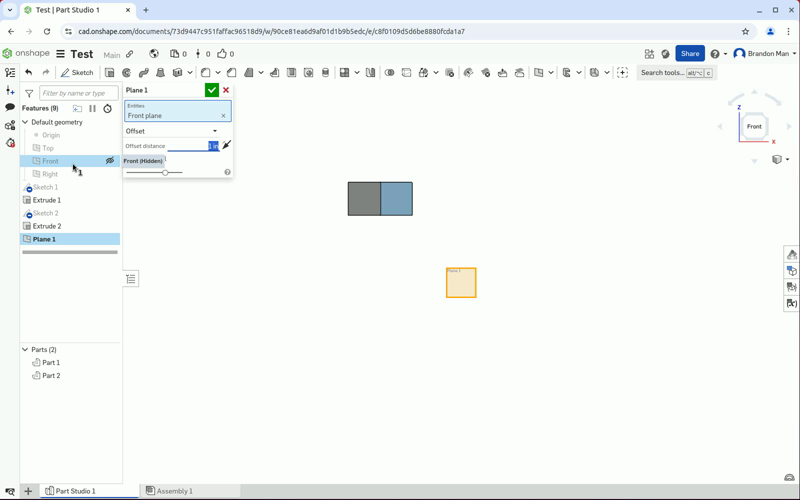
text(3.143)
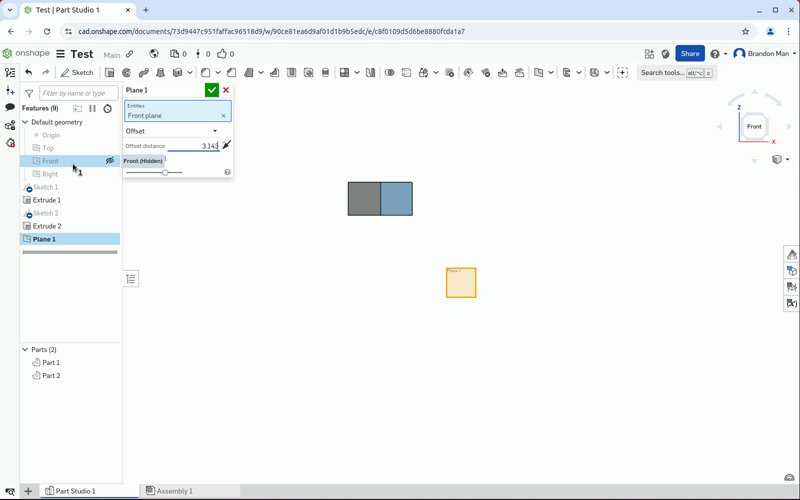
key(enter, 2)
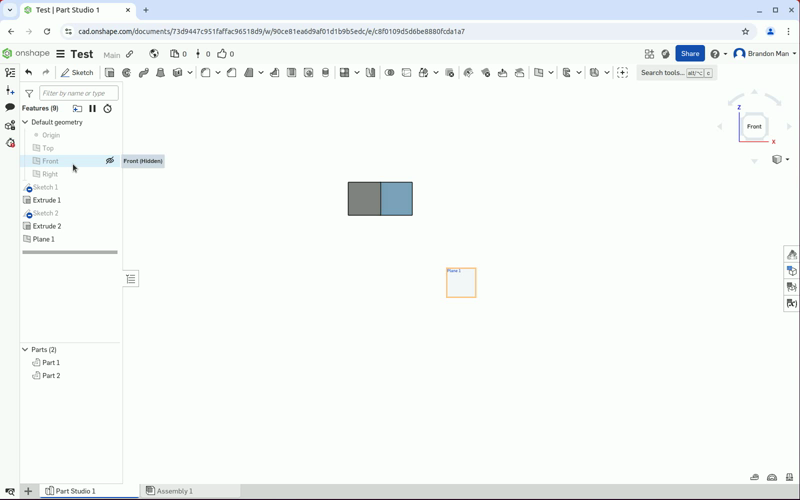
key(shift+s)
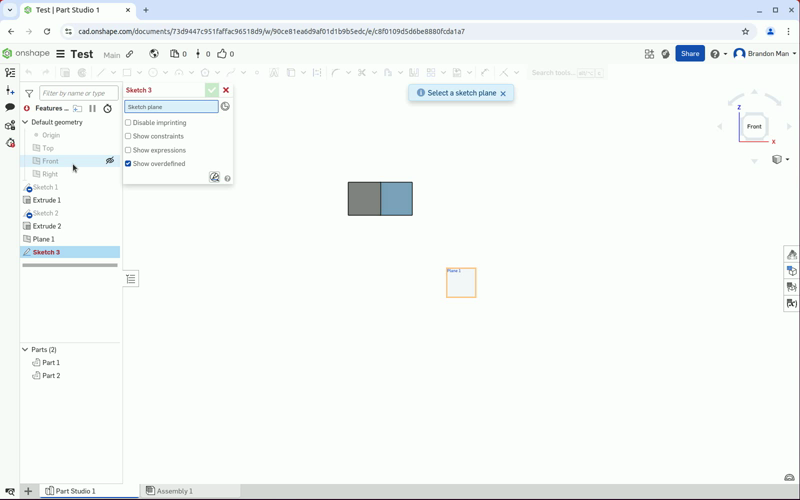
mouse_move(73, 241)
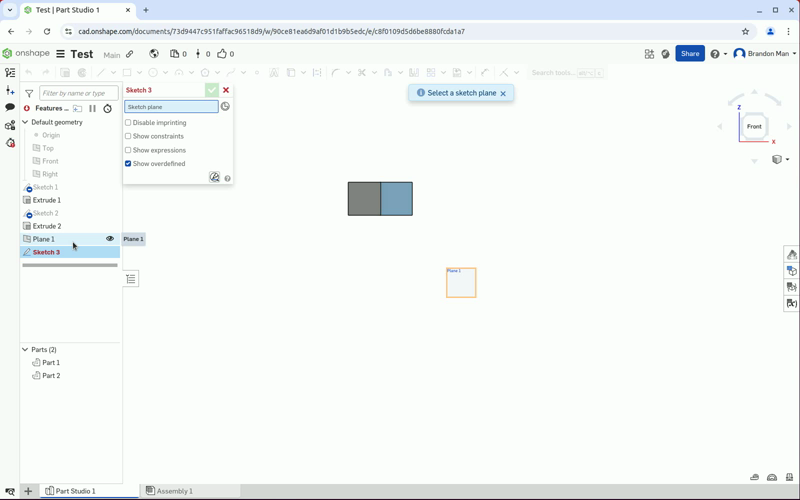
click(73, 241)
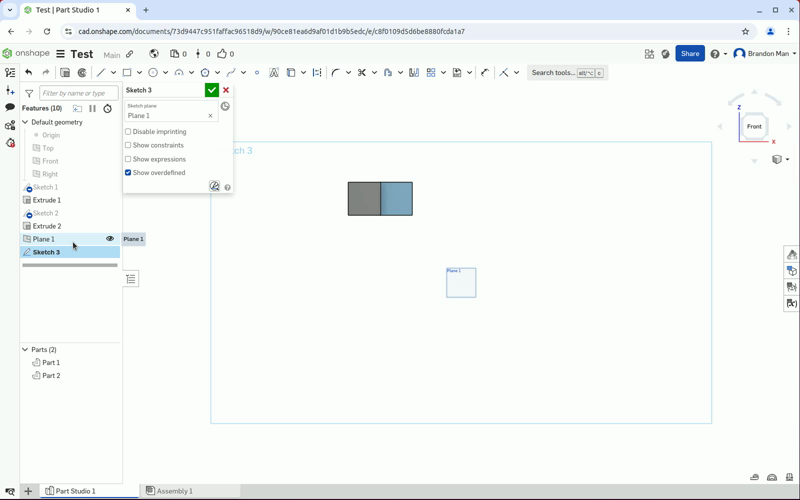
mouse_move(73, 352)
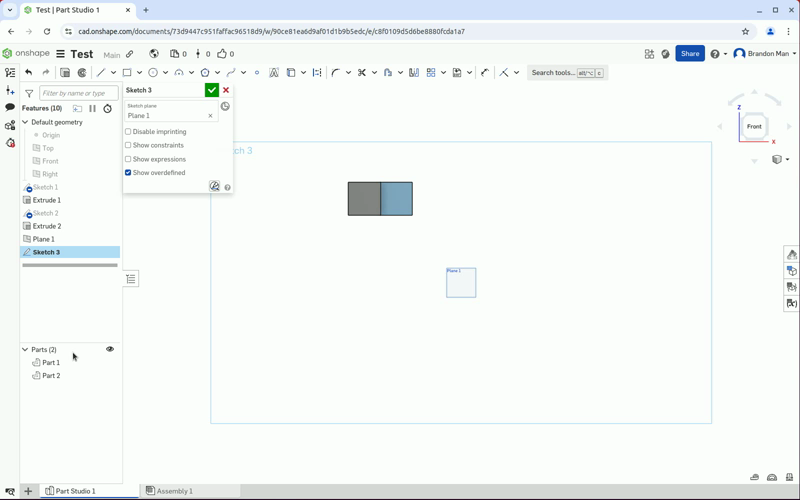
key(y)
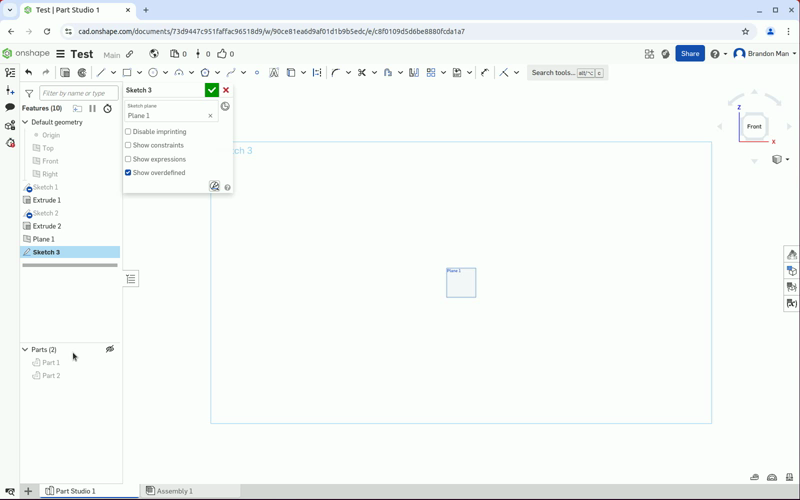
key(l)
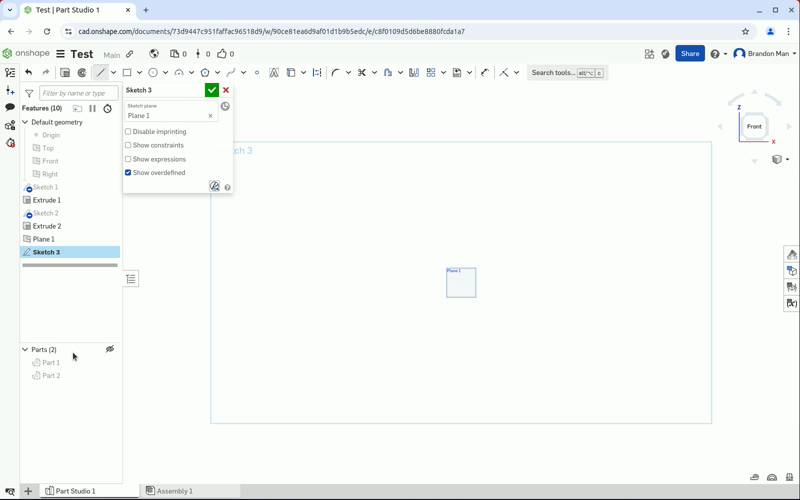
key_down(shift)
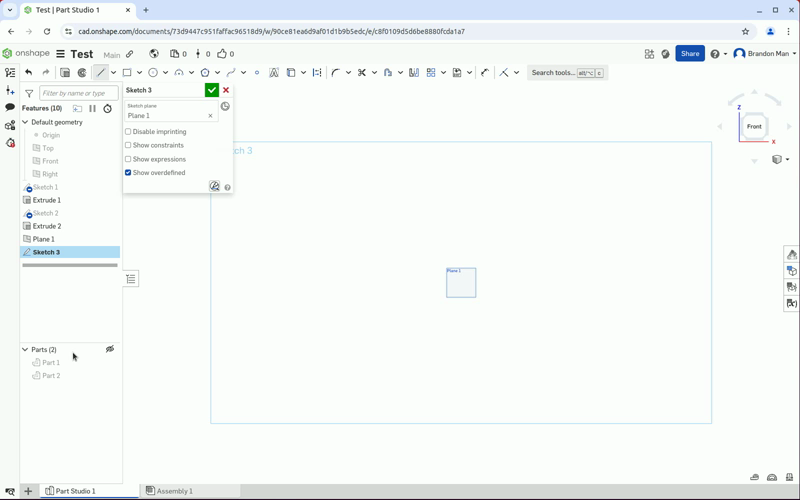
mouse_move(379, 215)
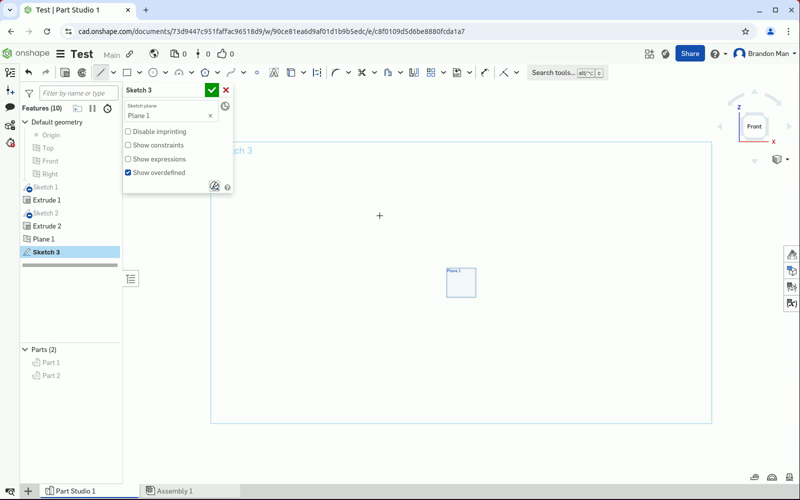
click(379, 215)
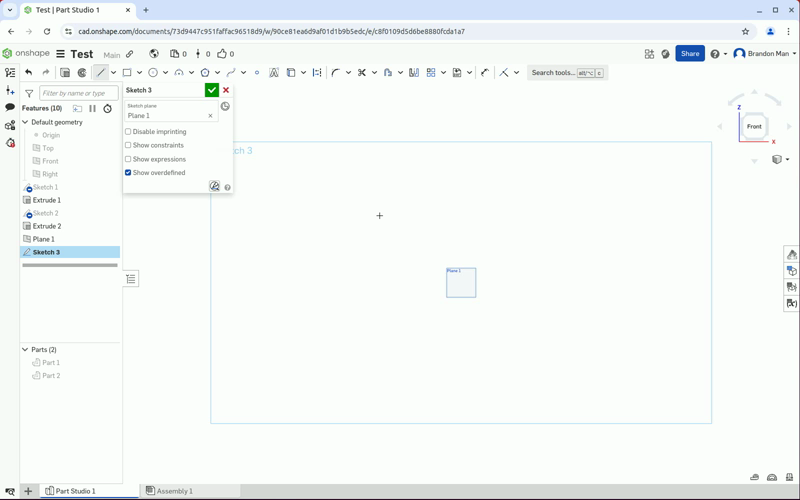
key_up(shift)
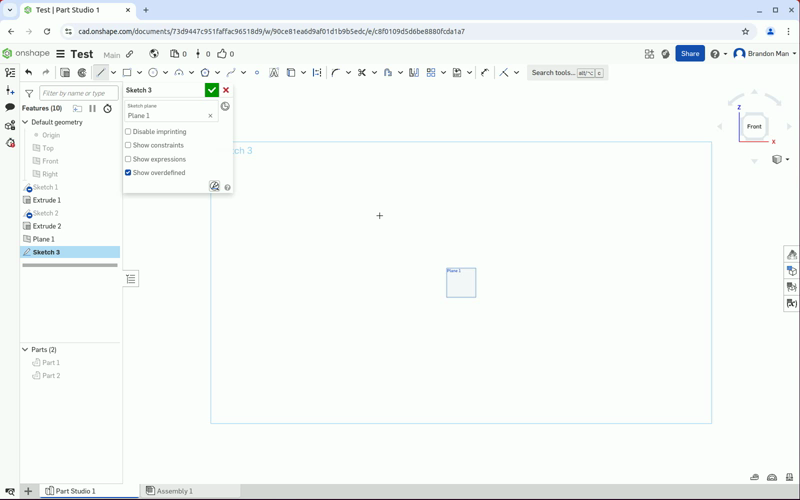
key_down(shift)
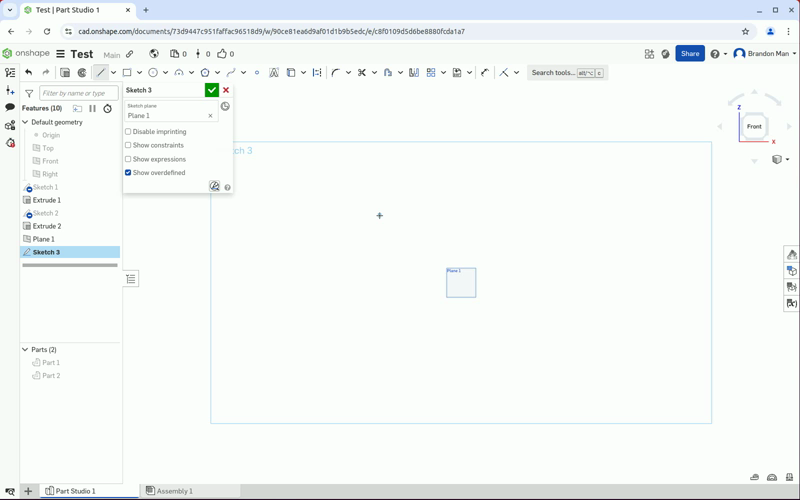
mouse_move(409, 215)
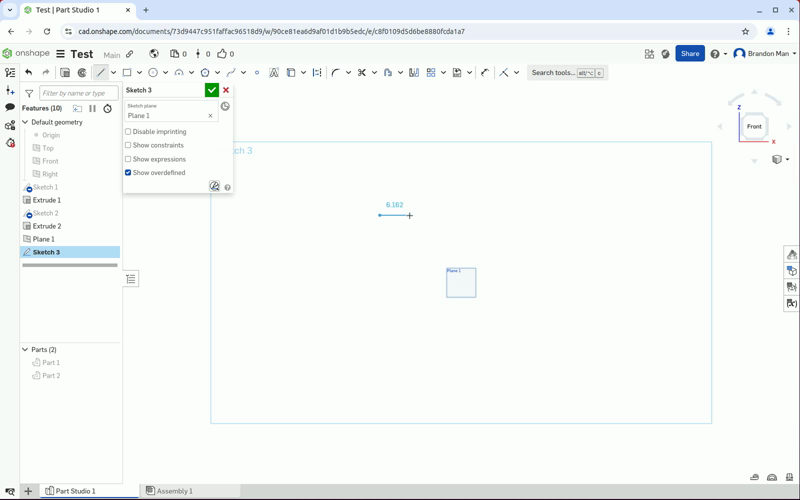
mouse_move(412, 215)
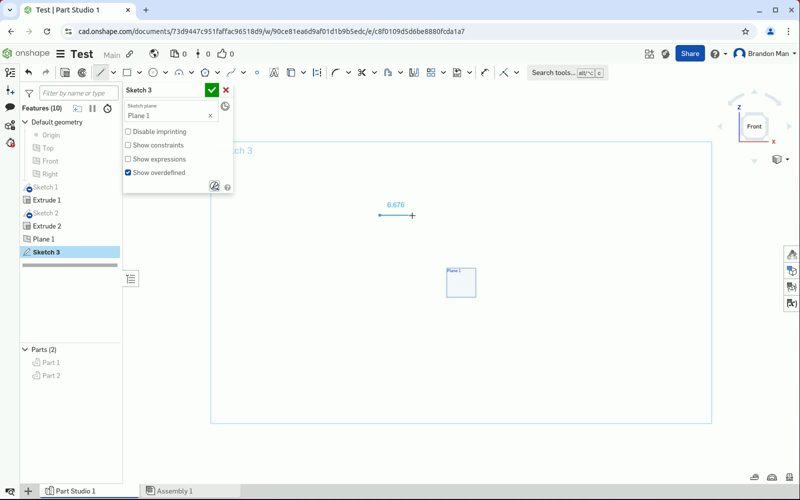
click(412, 215)
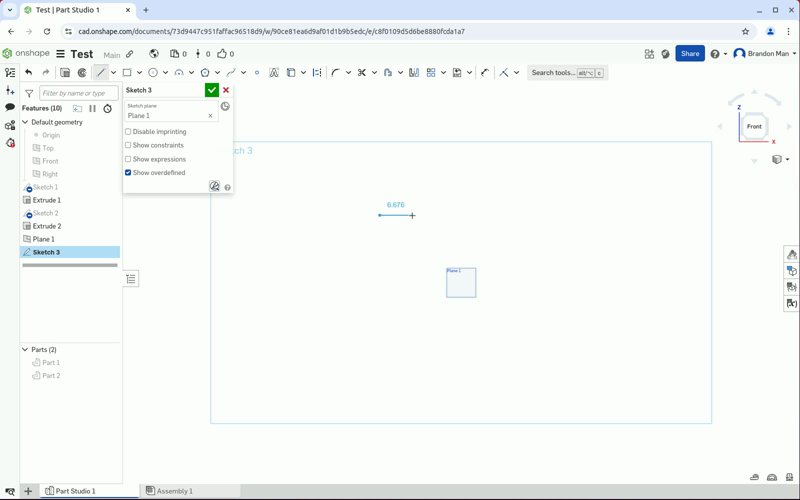
key_up(shift)
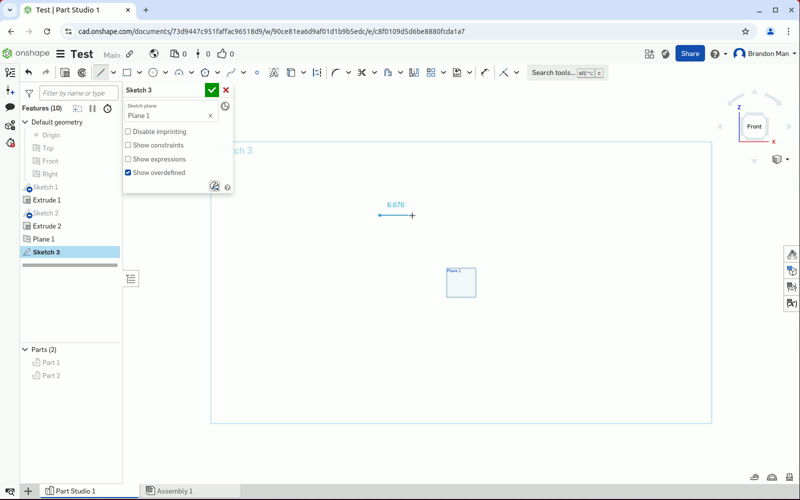
key_down(shift)
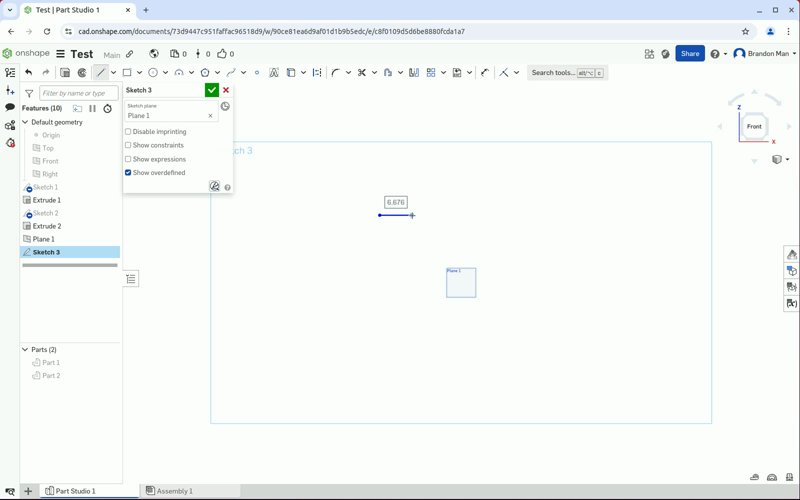
mouse_move(442, 215)
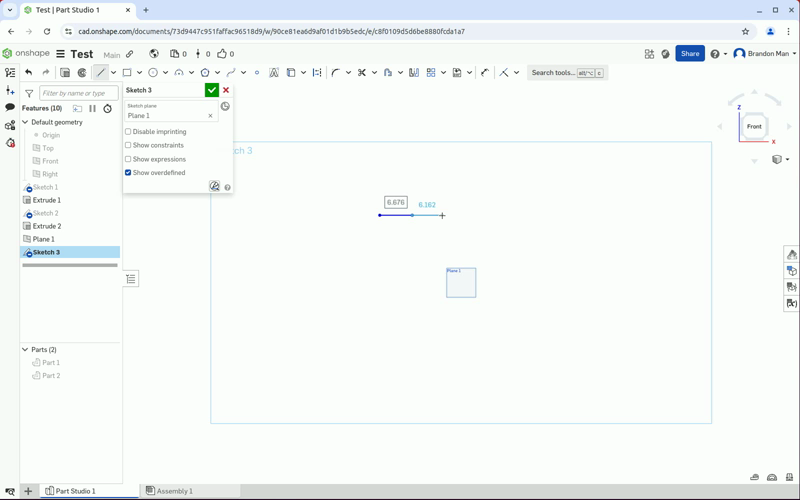
mouse_move(412, 198)
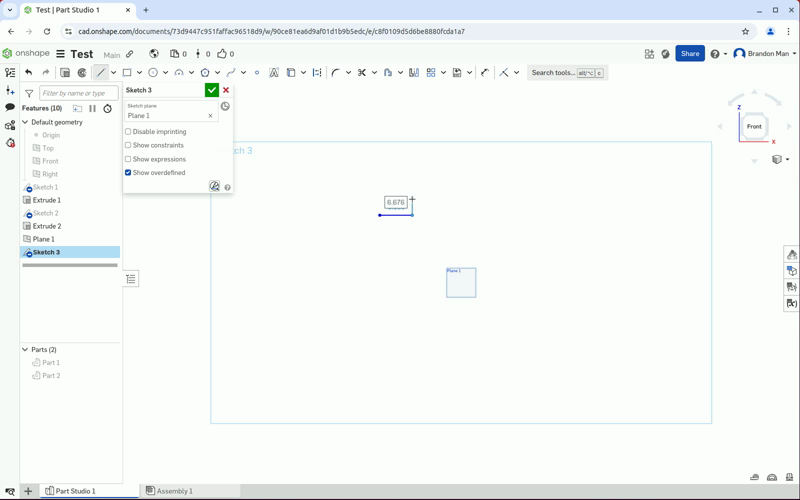
click(412, 198)
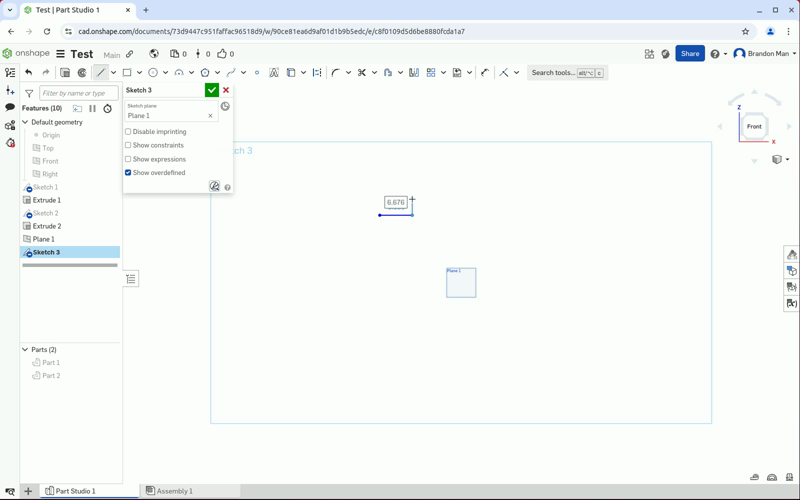
key_up(shift)
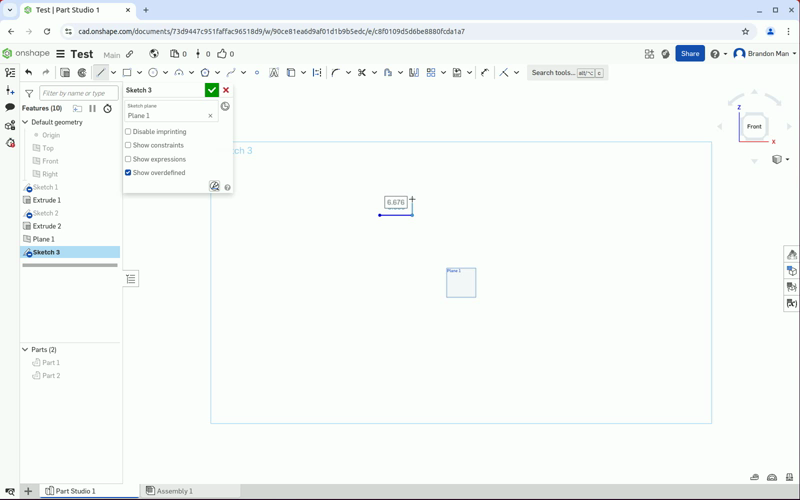
key_down(shift)
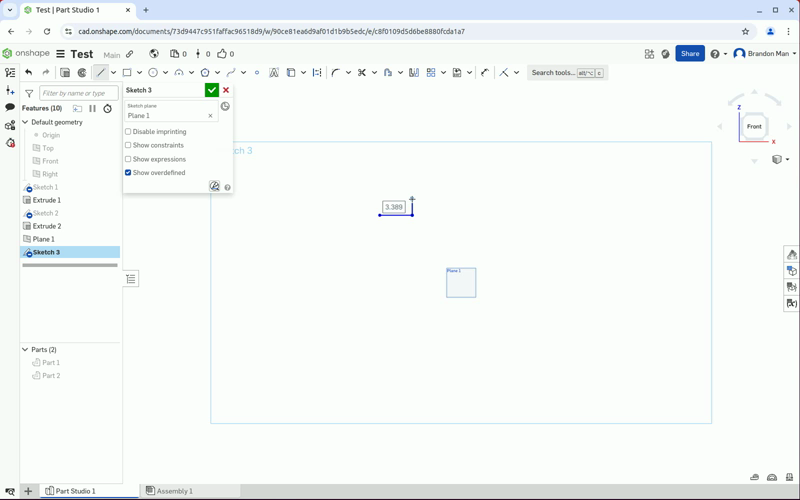
mouse_move(442, 198)
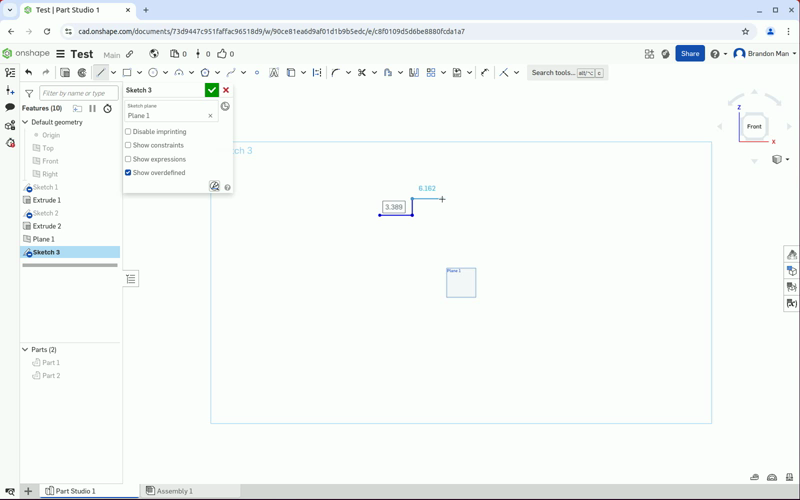
mouse_move(379, 198)
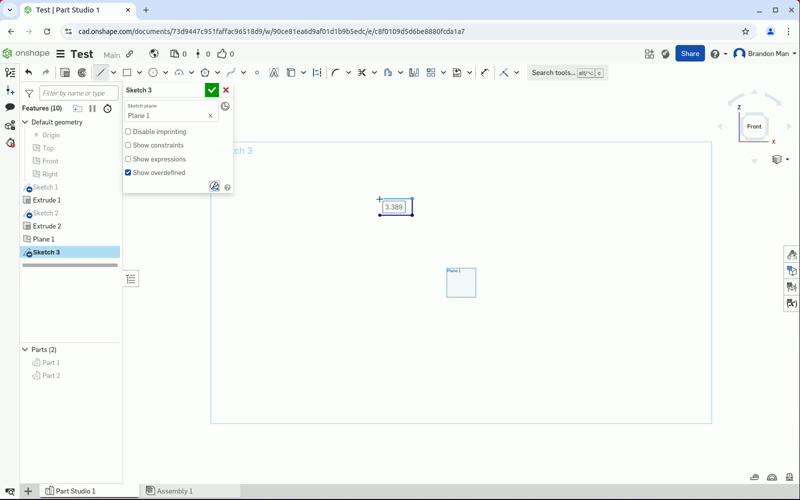
click(379, 198)
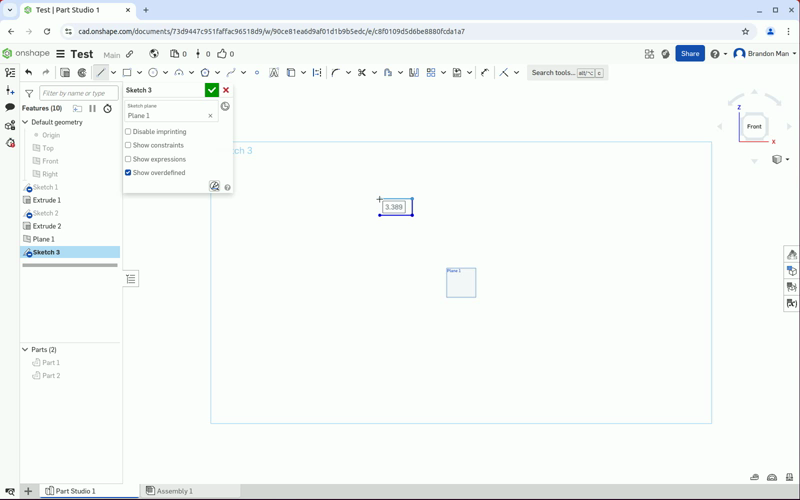
key_up(shift)
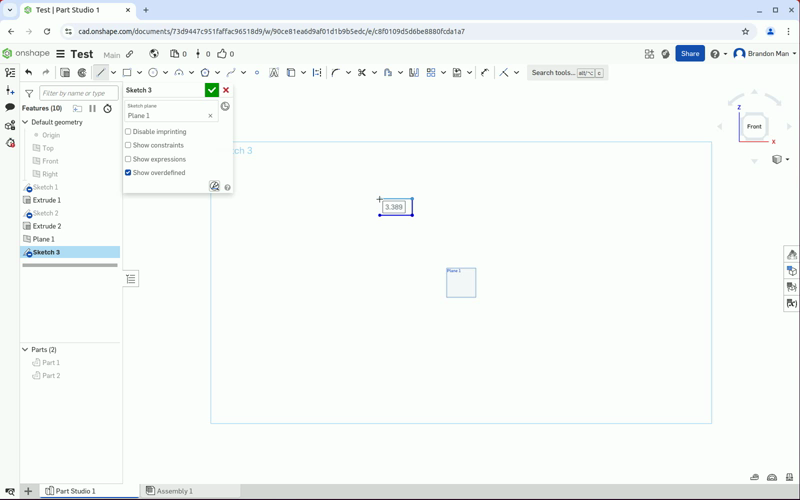
mouse_move(409, 198)
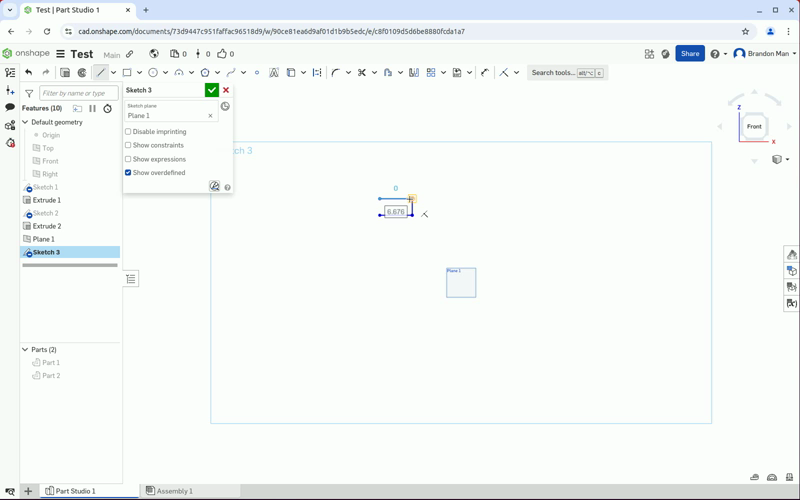
key_down(shift)
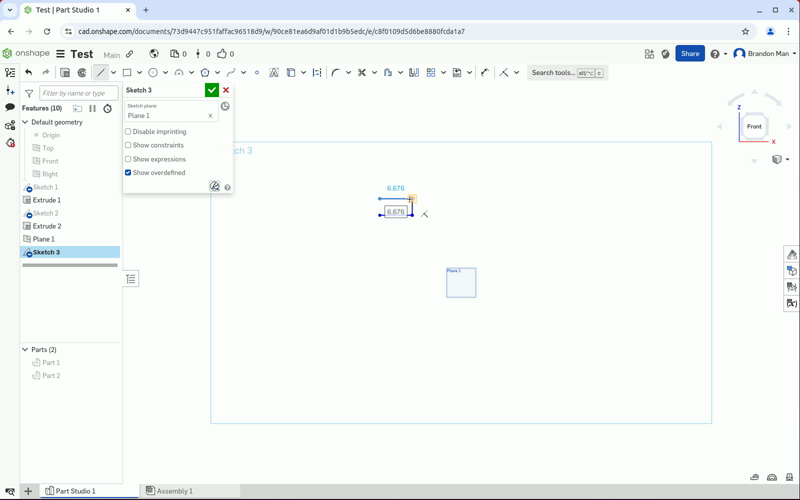
mouse_move(379, 215)
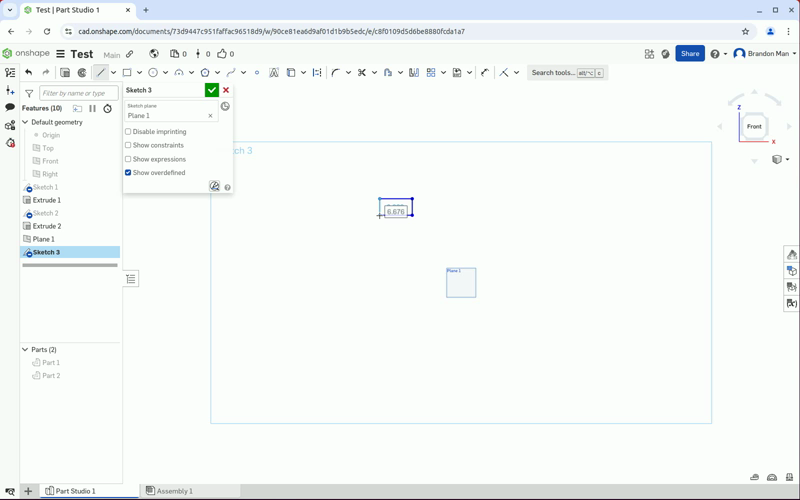
key_up(shift)
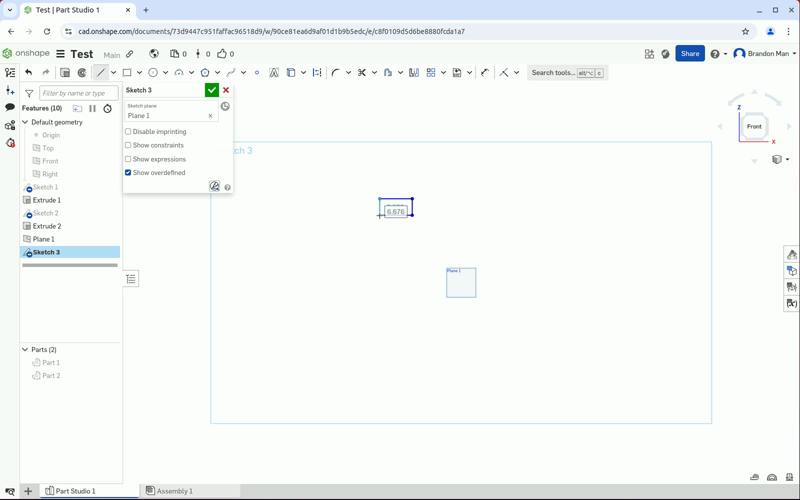
click(379, 215)
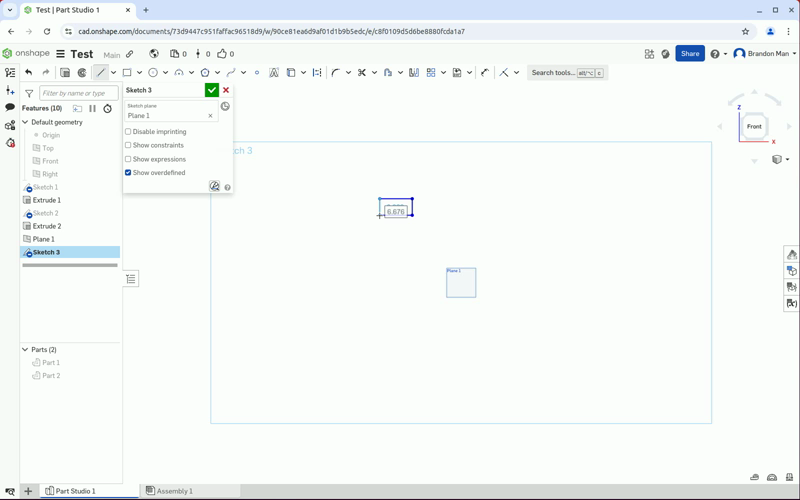
key(esc)
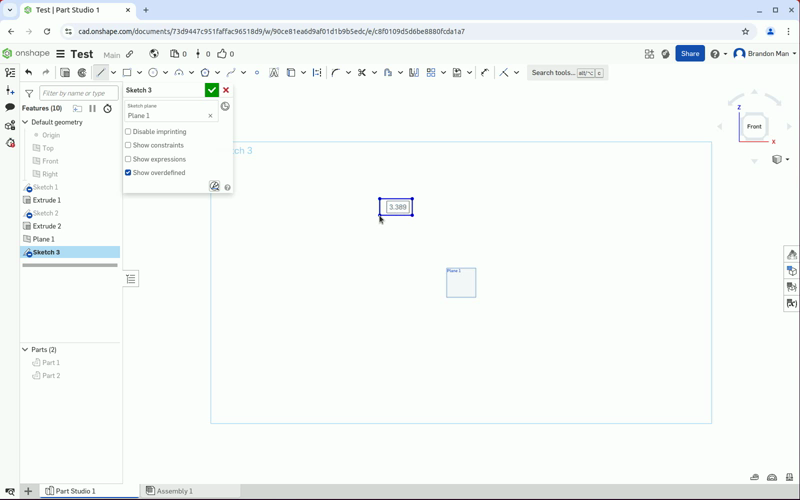
mouse_move(386, 211)
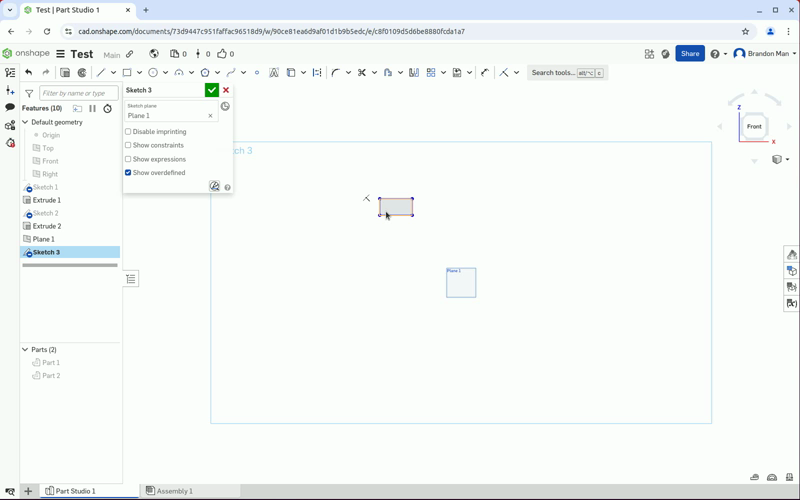
scroll(6)
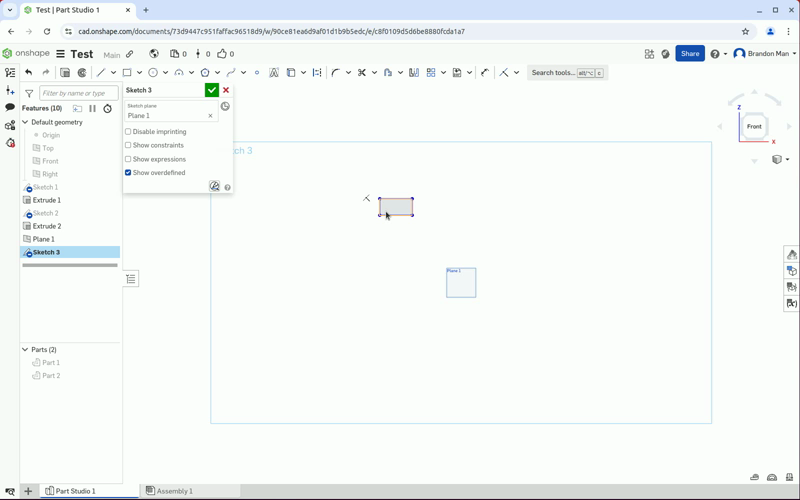
scroll(6)
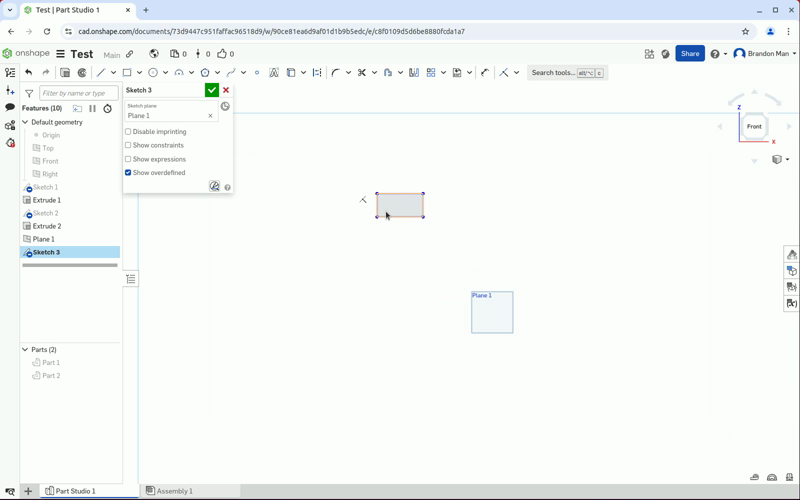
scroll(6)
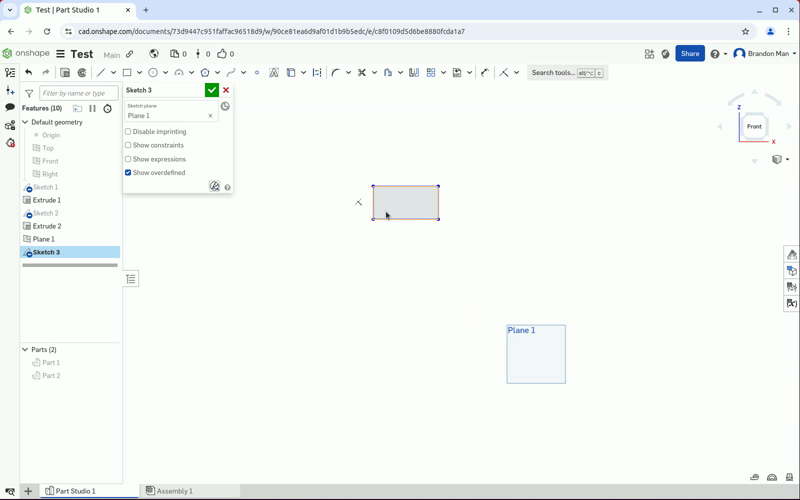
scroll(6)
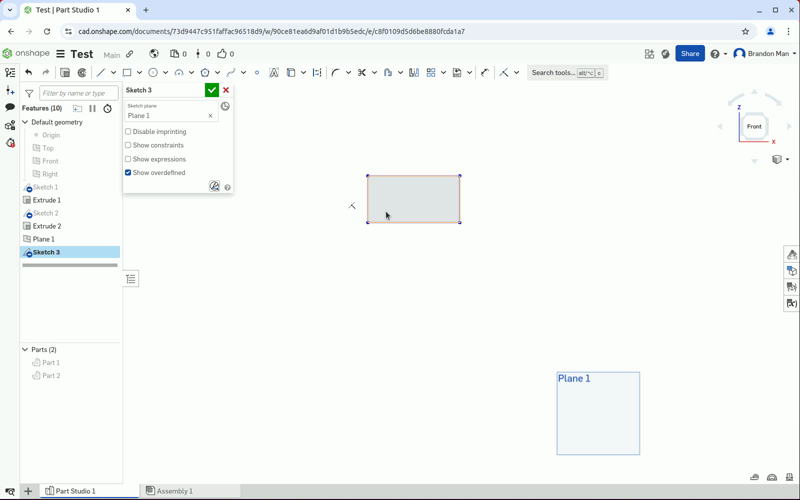
scroll(6)
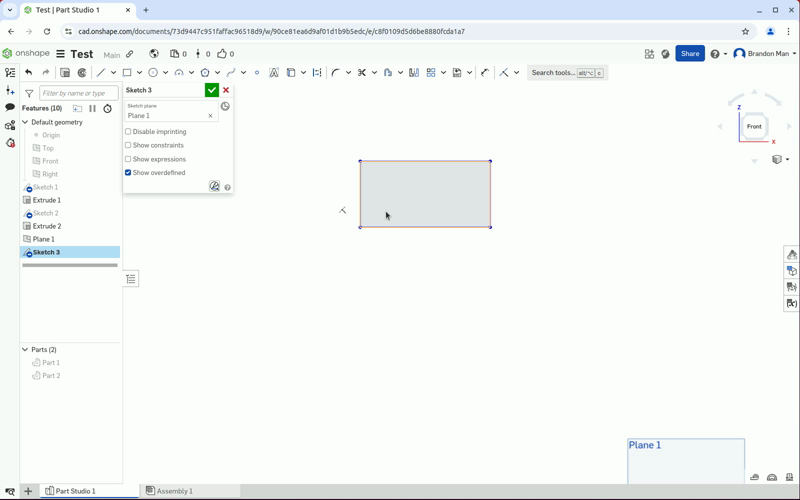
scroll(6)
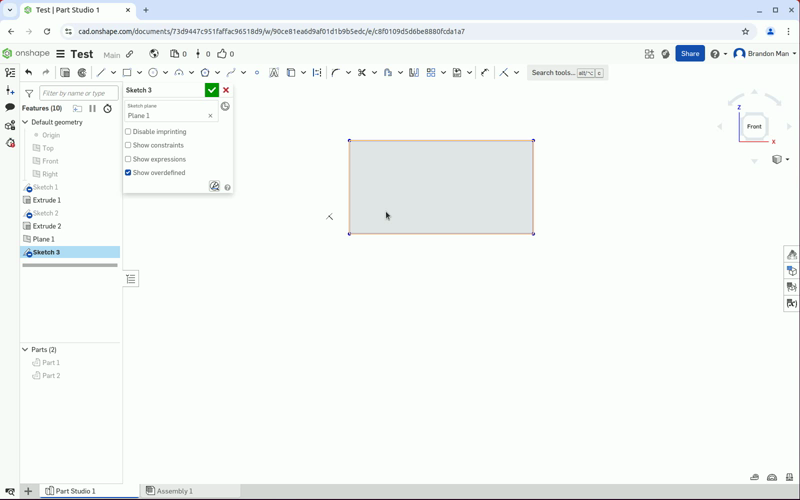
scroll(6)
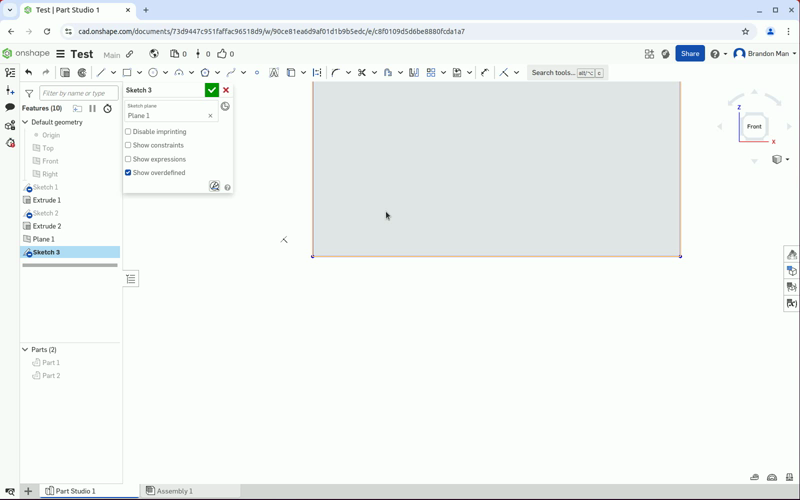
click(386, 211)
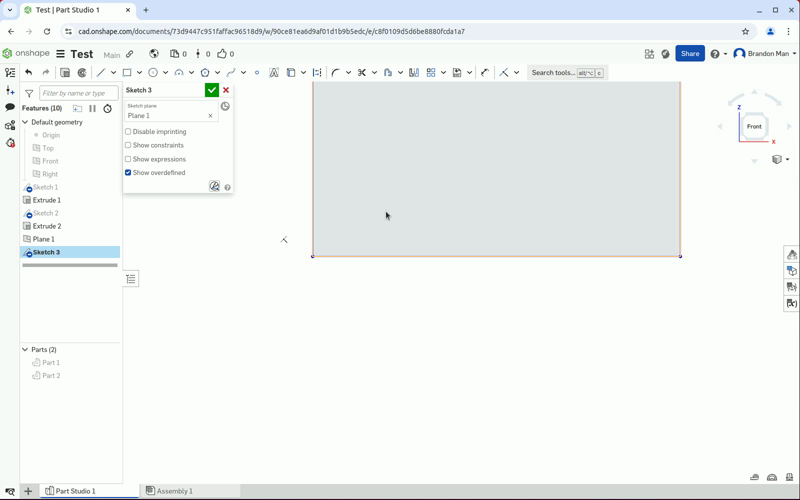
scroll(-6)
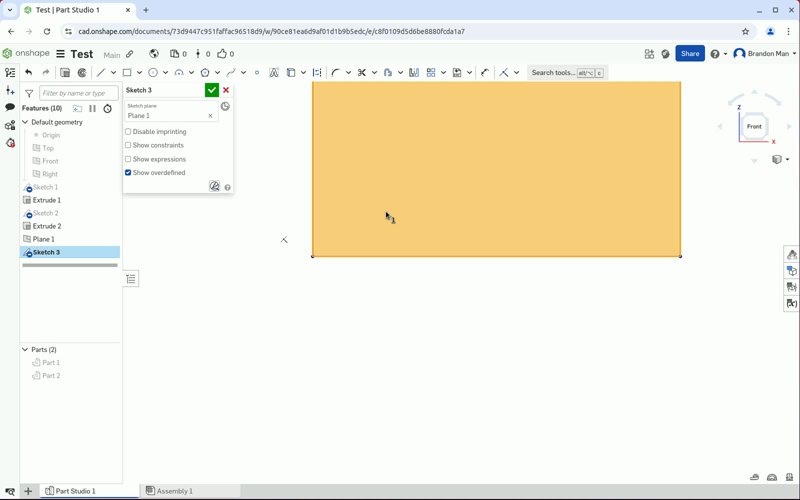
scroll(-6)
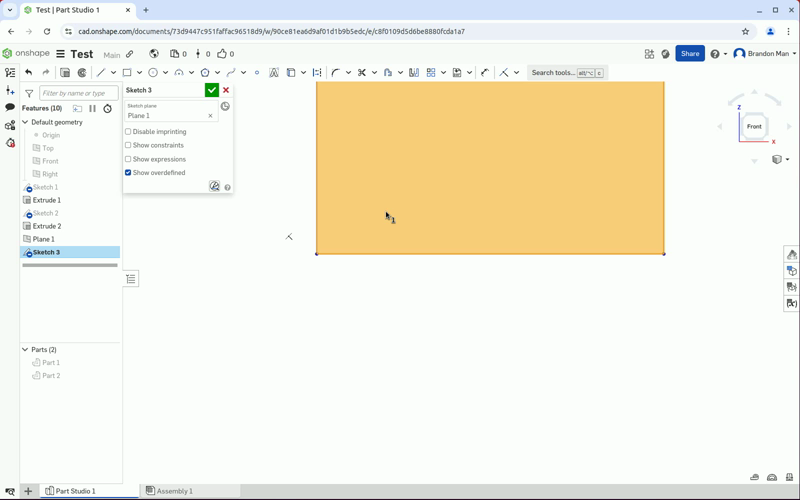
scroll(-6)
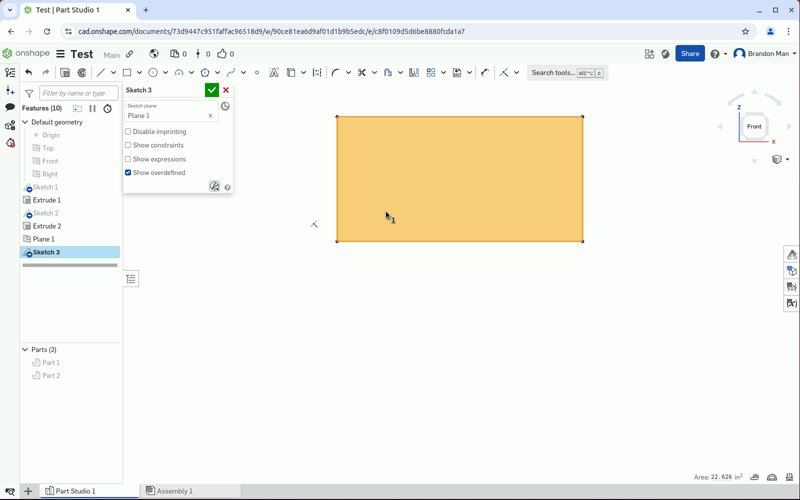
scroll(-6)
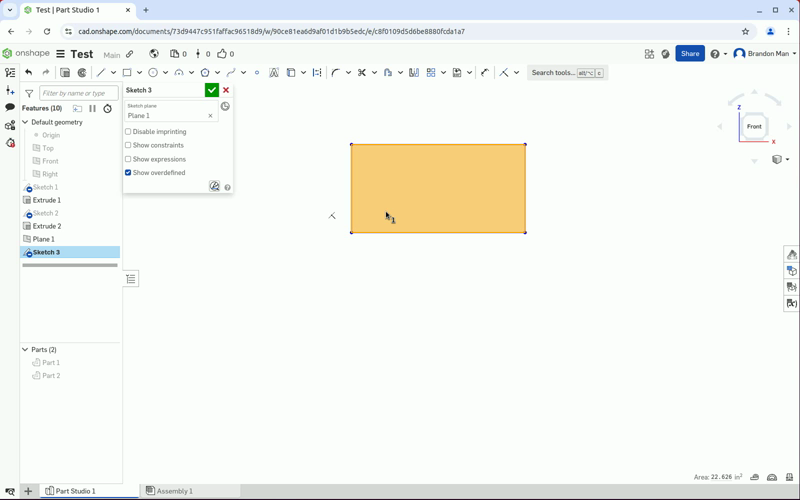
scroll(-6)
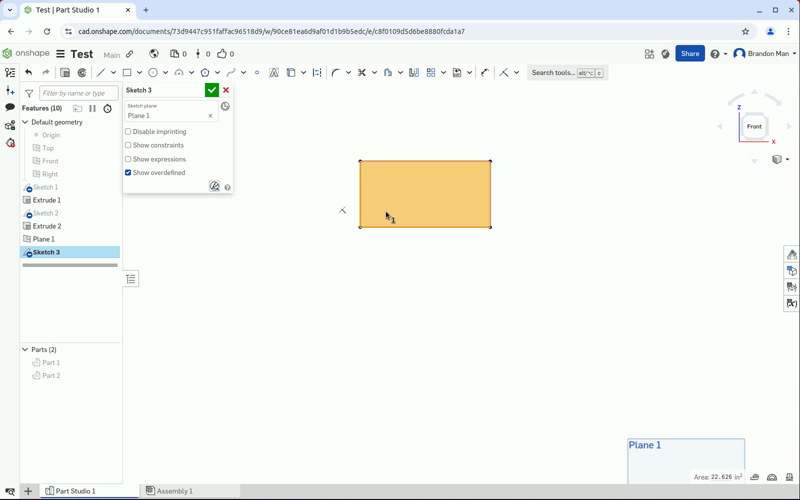
scroll(-6)
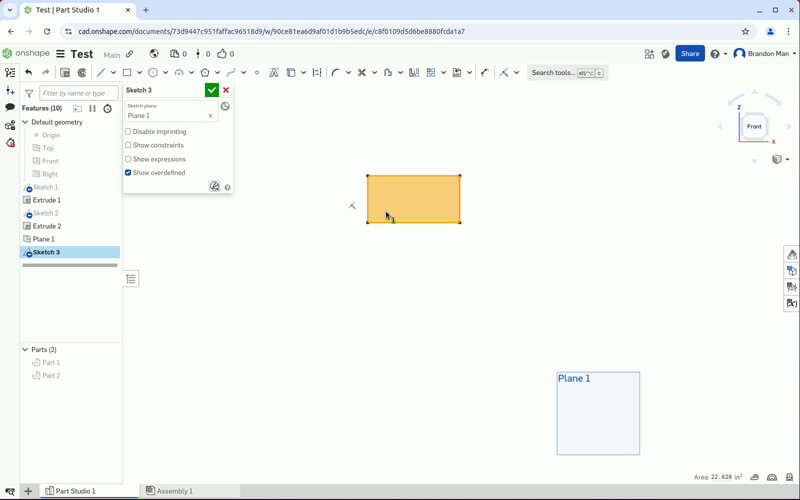
scroll(-6)
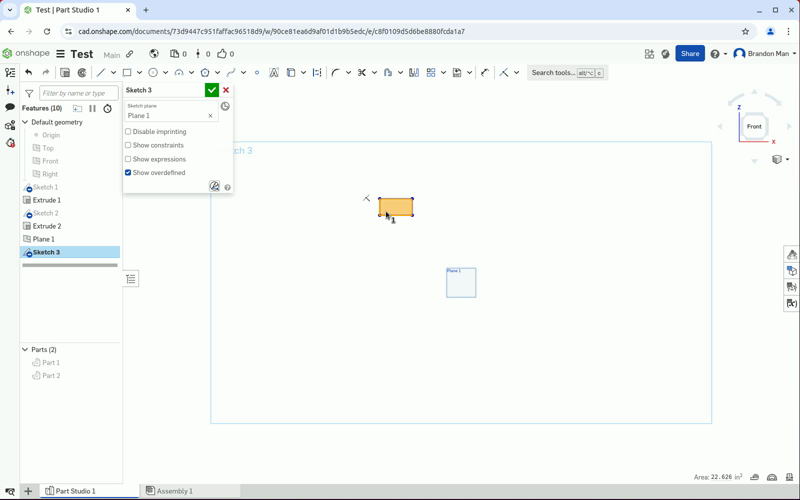
mouse_move(73, 352)
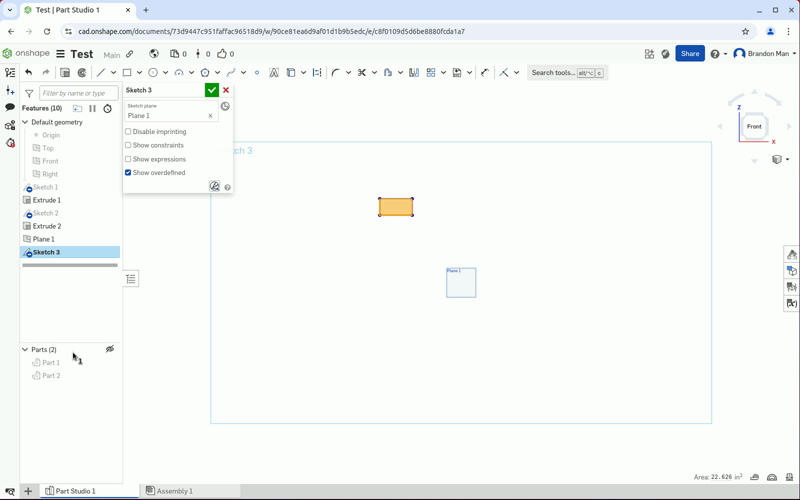
key(shift+y)
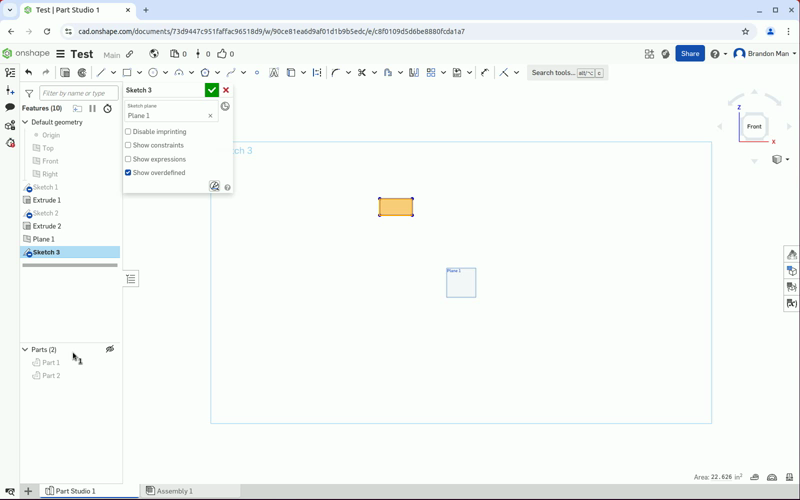
key(shift+e)
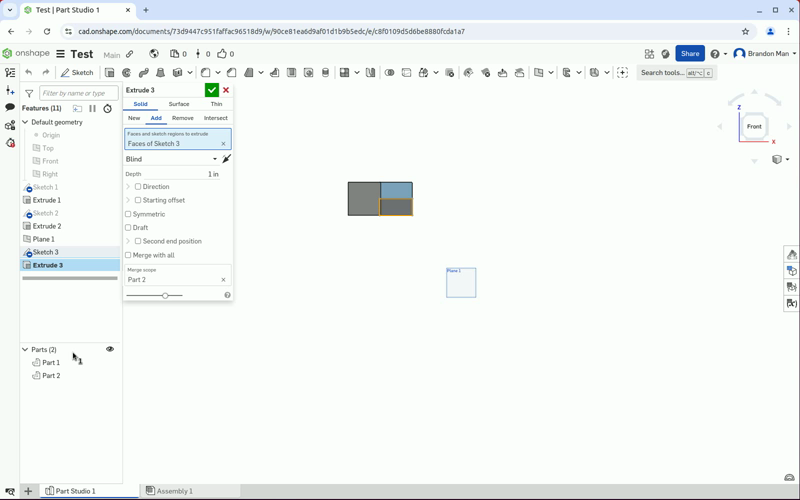
mouse_move(143, 106)
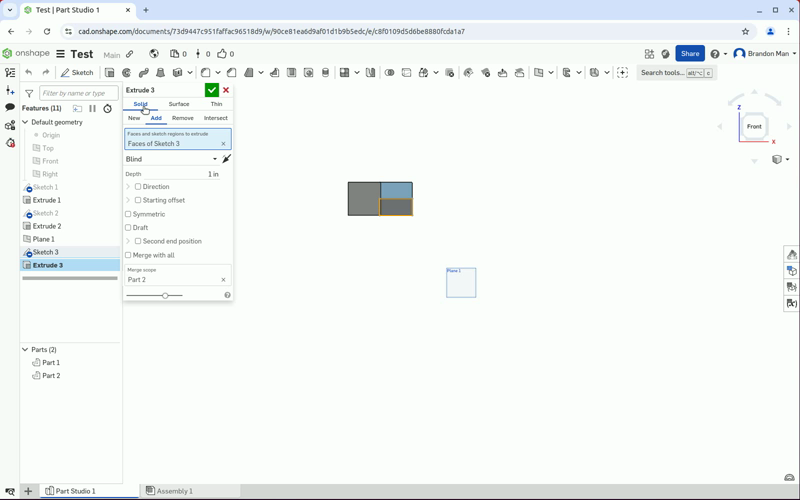
click(143, 106)
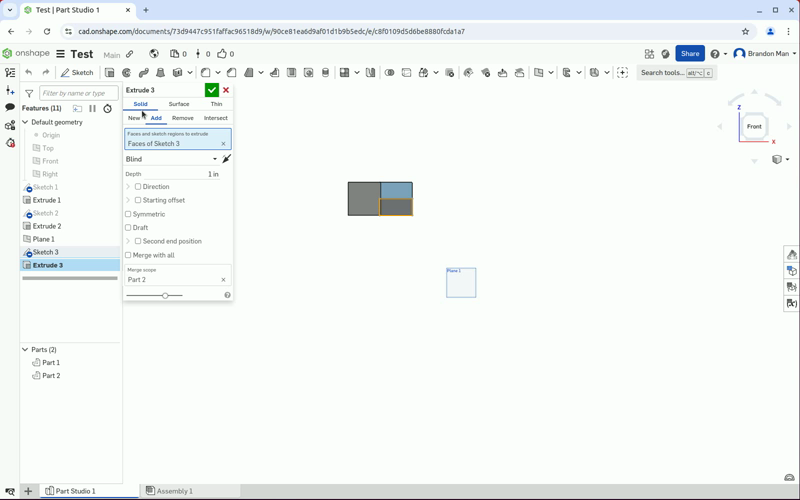
mouse_move(137, 120)
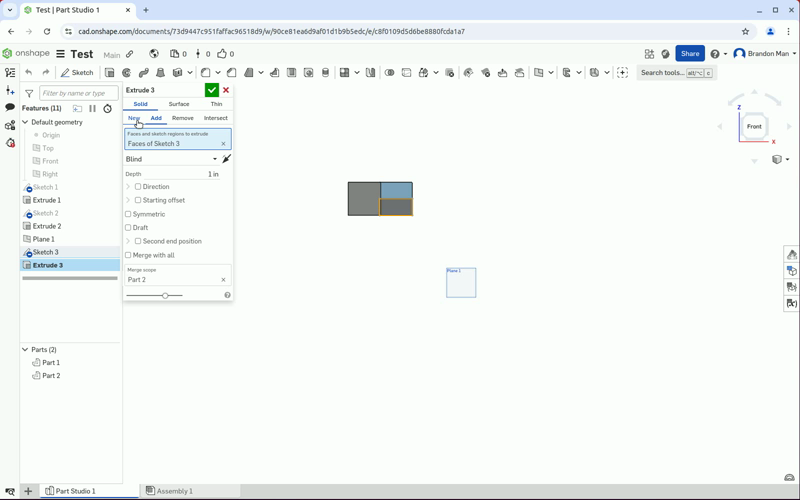
click(137, 120)
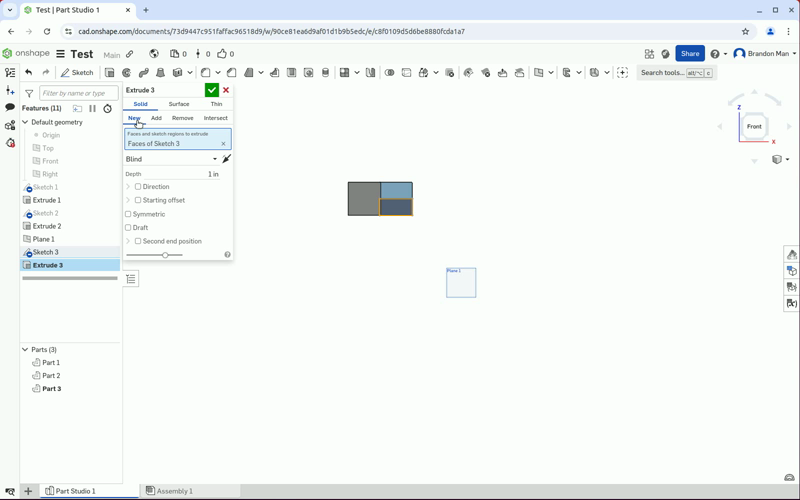
key(tab, 4)
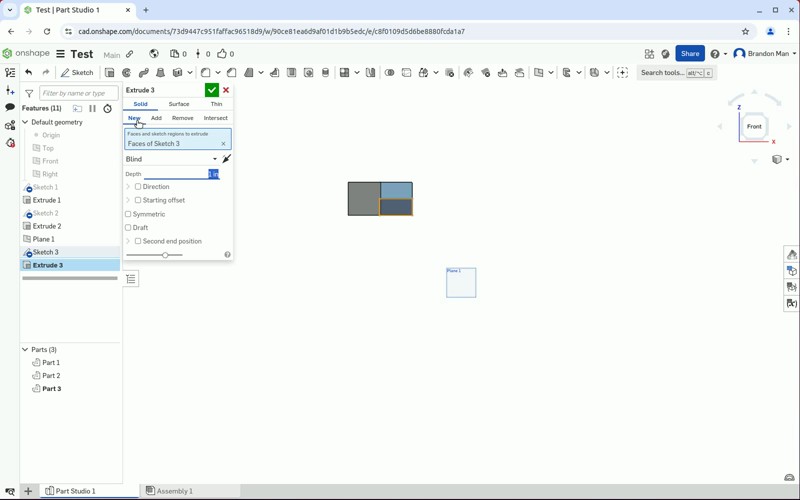
text(3.129)
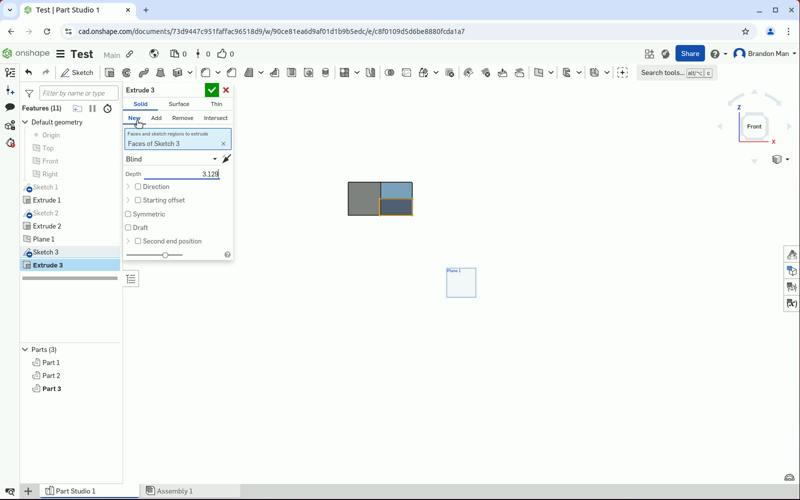
key(enter)
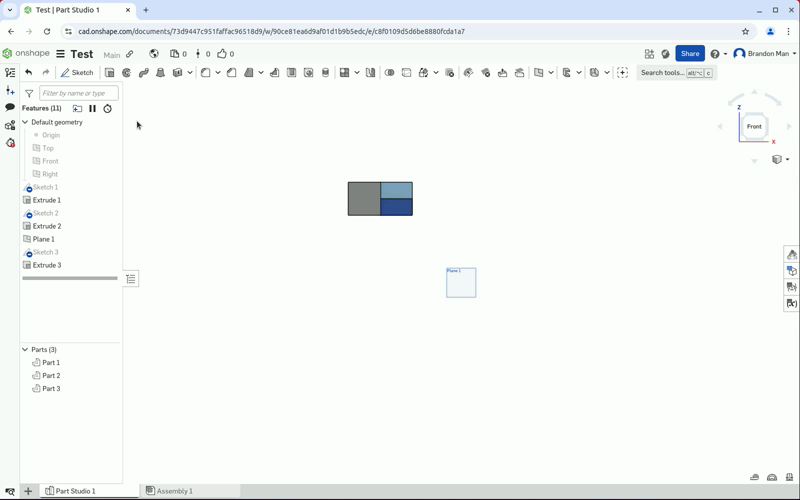
key(shift+h)
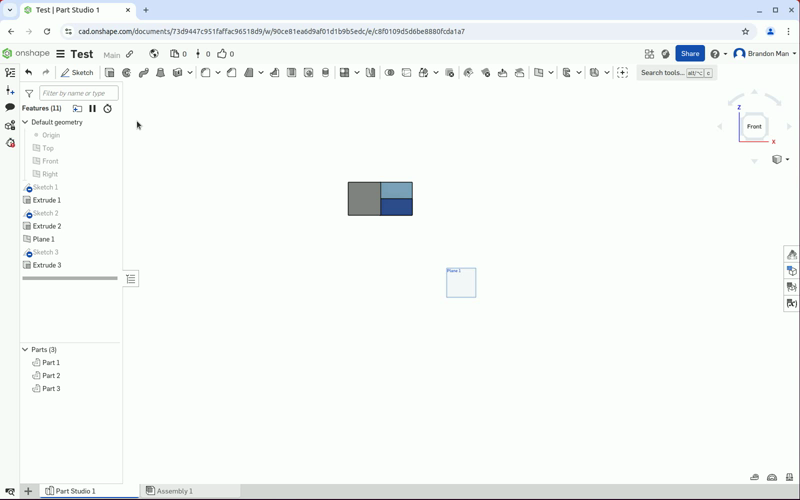
key(shift+h)
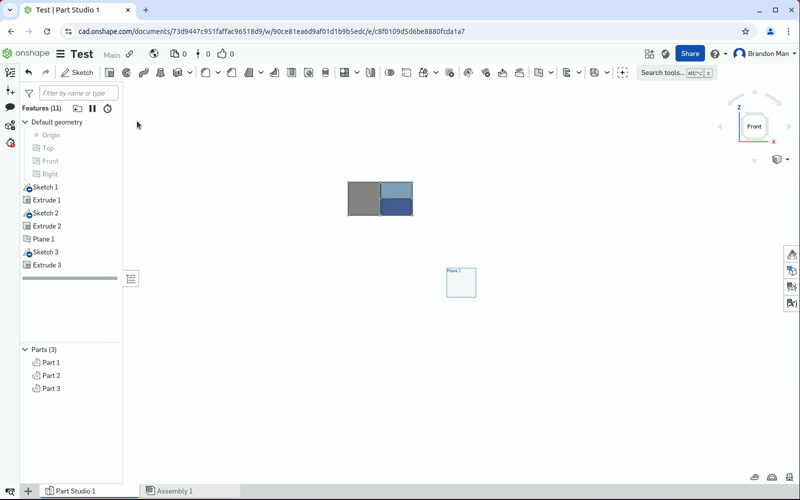
key(shift+7)
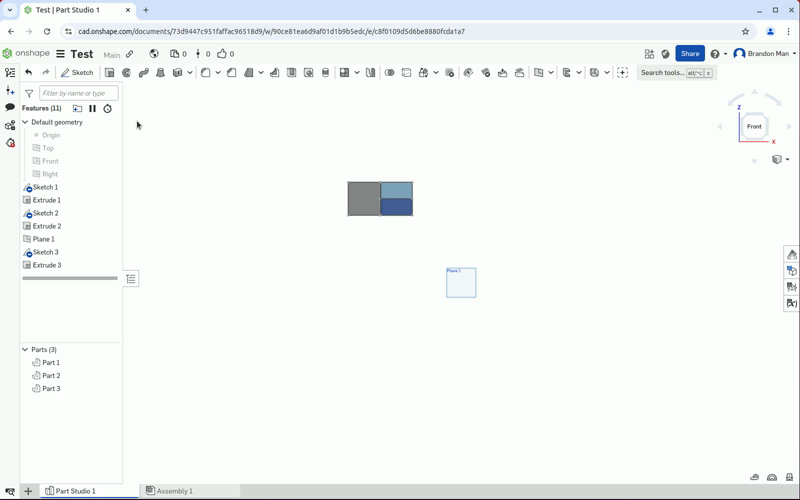
key(left, 2)
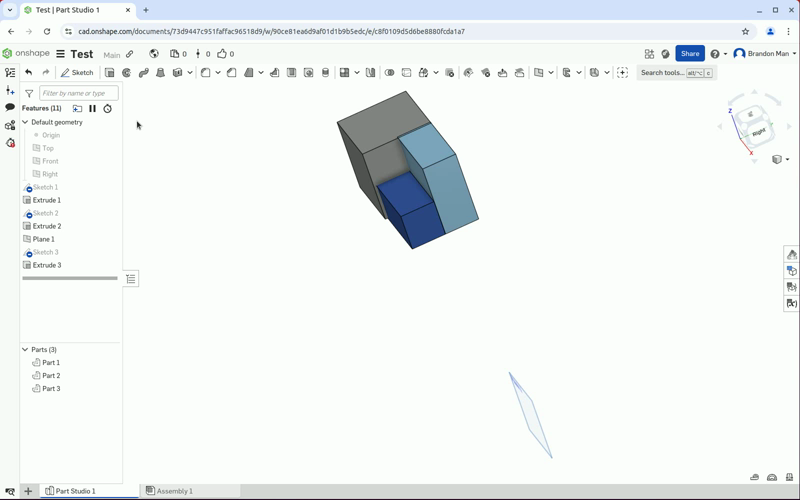
key(down, 2)
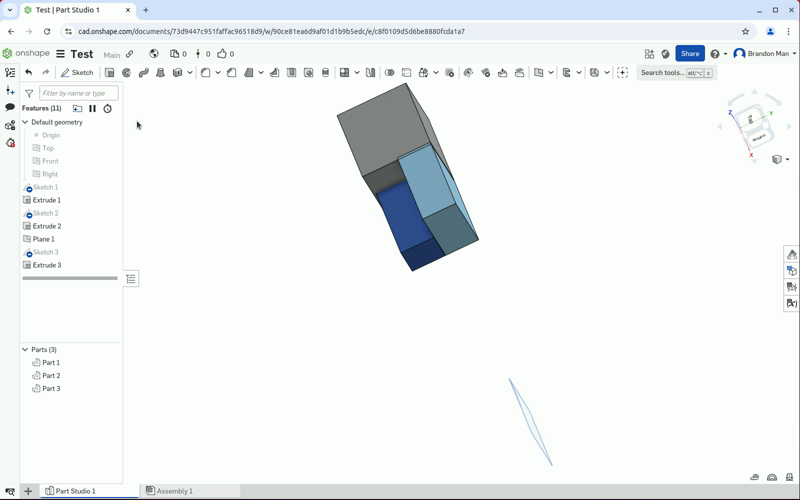
key(up, 2)
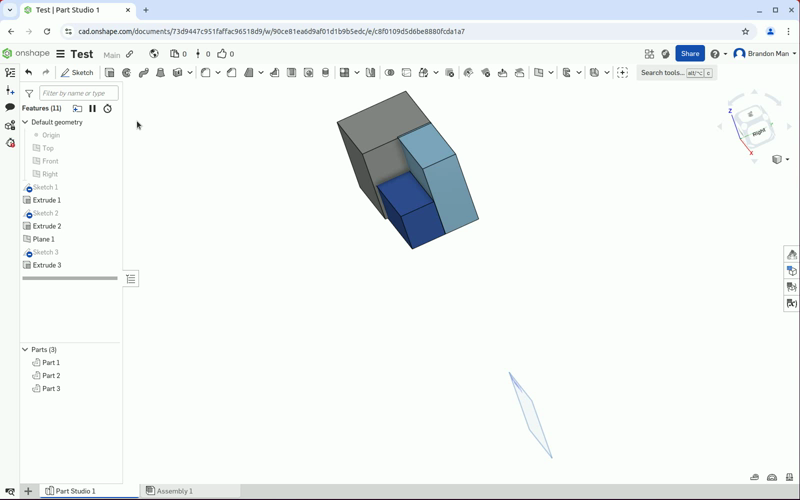
key(right, 2)
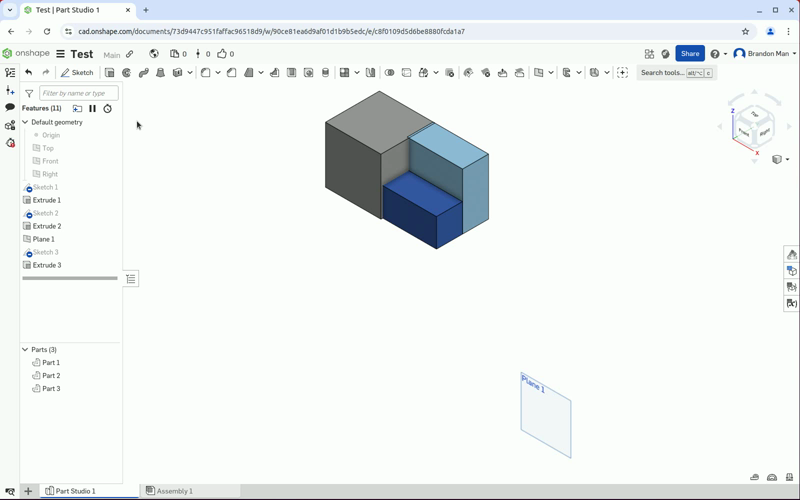
mouse_move(73, 189)
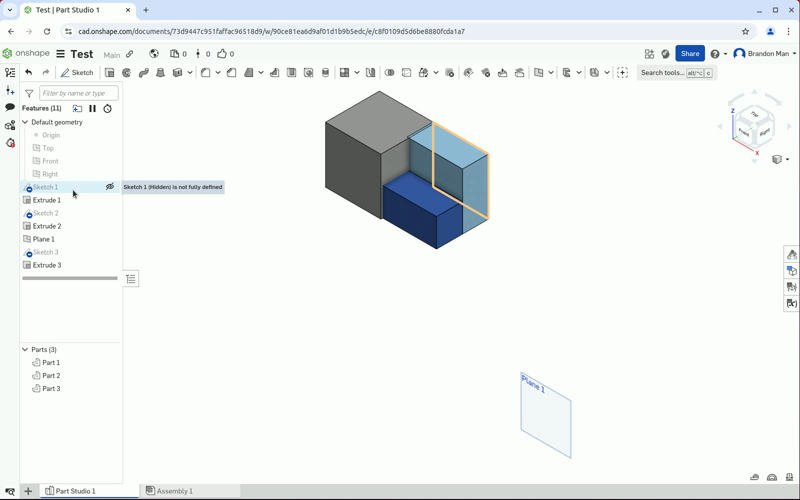
click(73, 189)